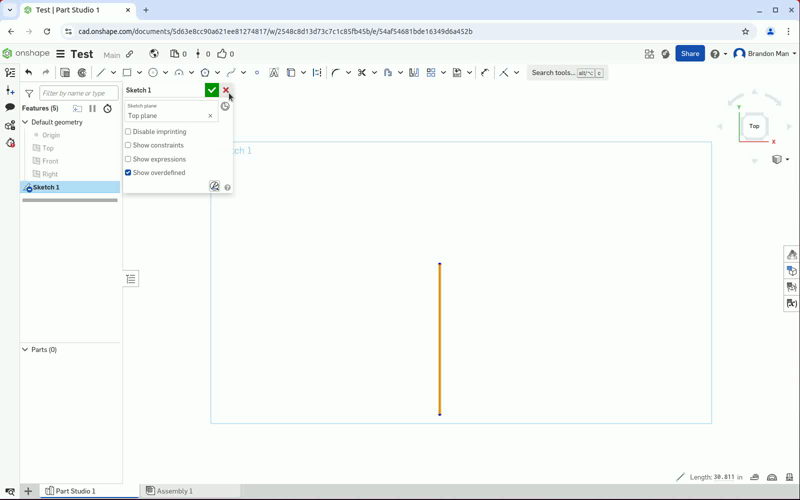
key(shift+h)
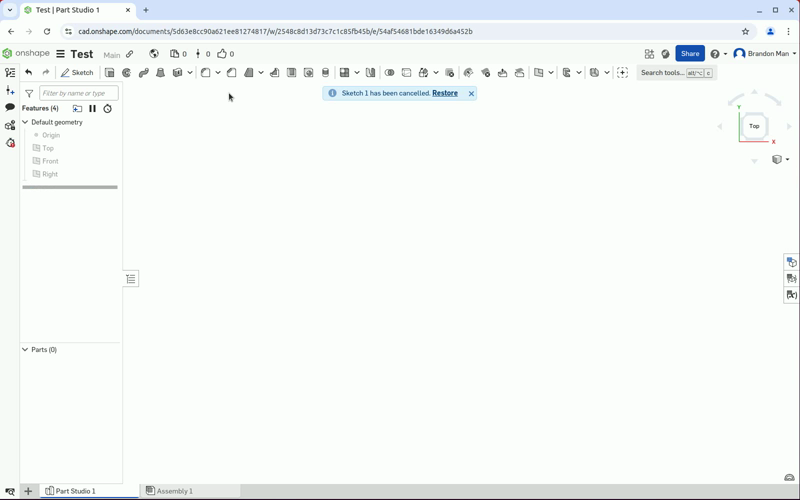
mouse_move(73, 352)
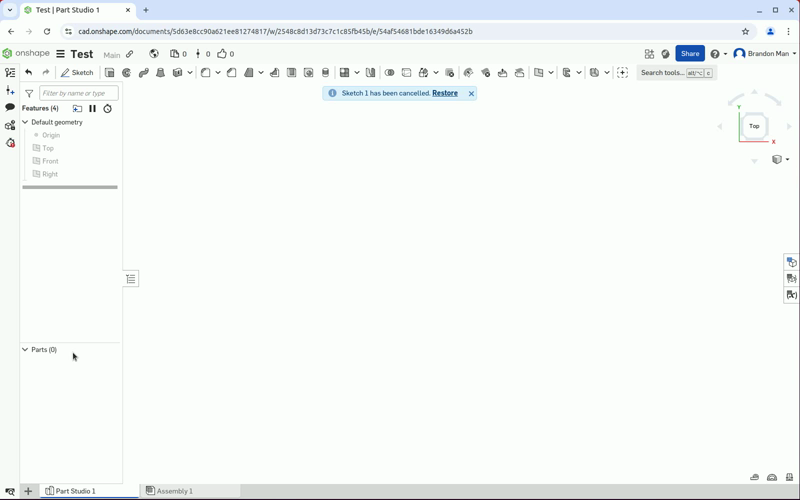
key(y)
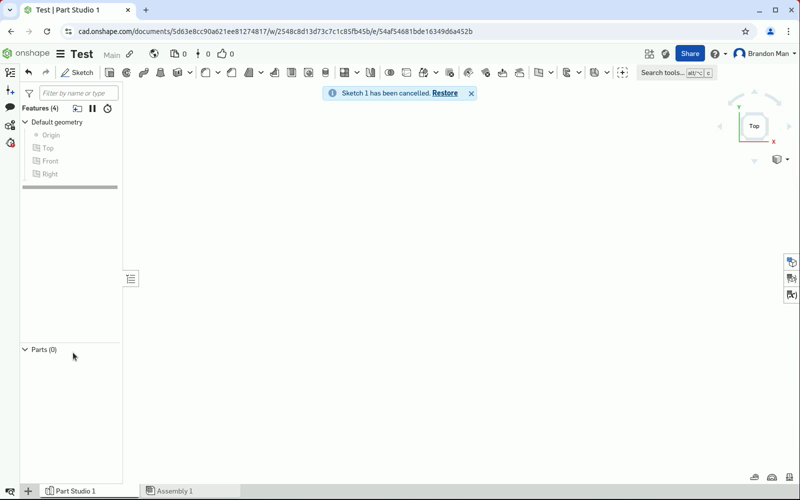
key(shift+p)
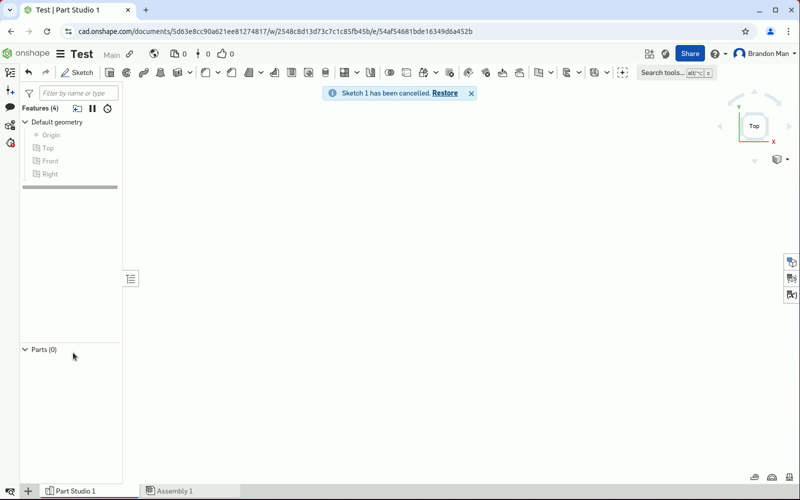
key(space)
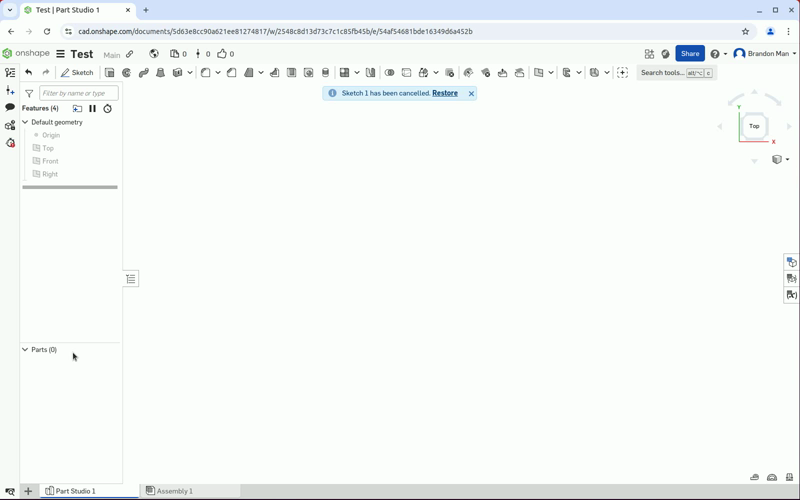
key_down(shift)
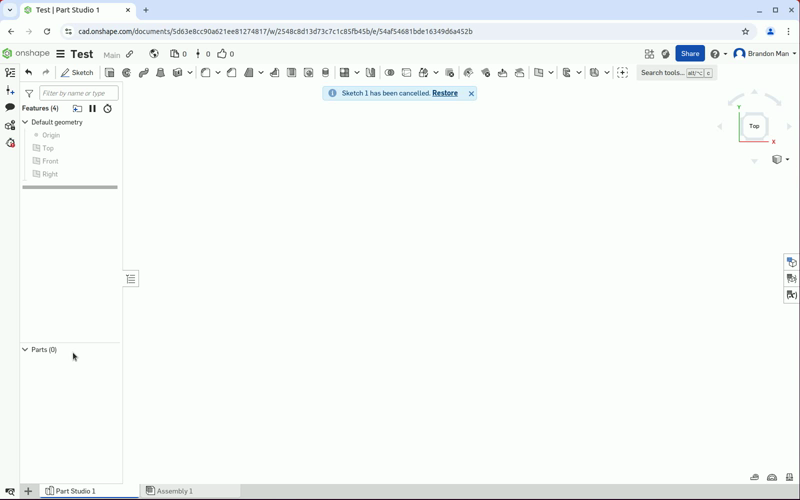
key(up)
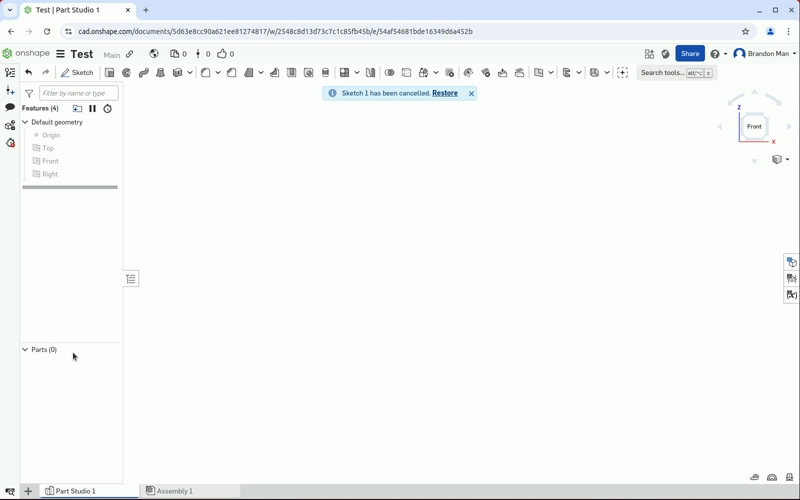
key_up(shift)
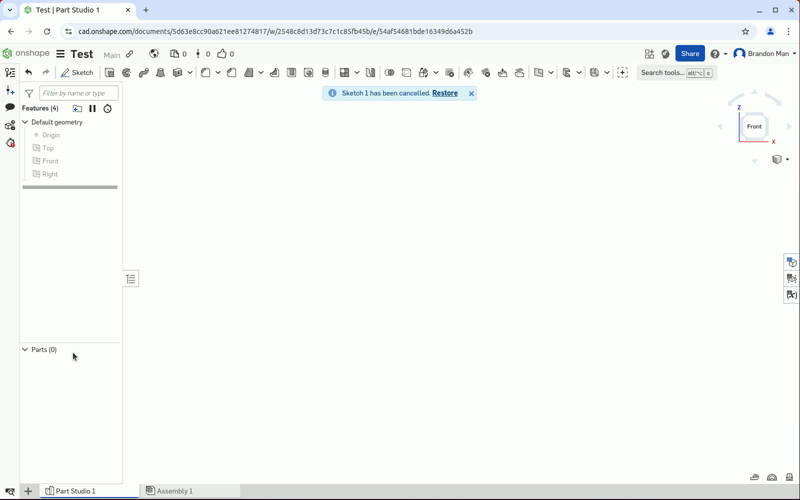
mouse_move(73, 352)
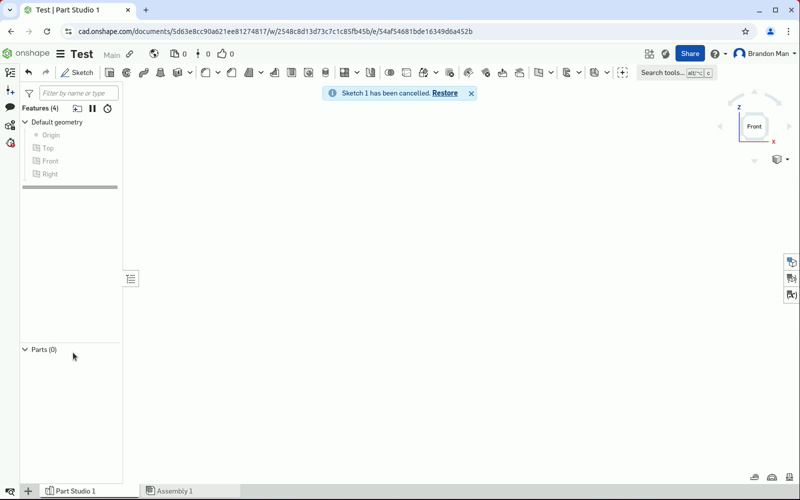
key(shift+y)
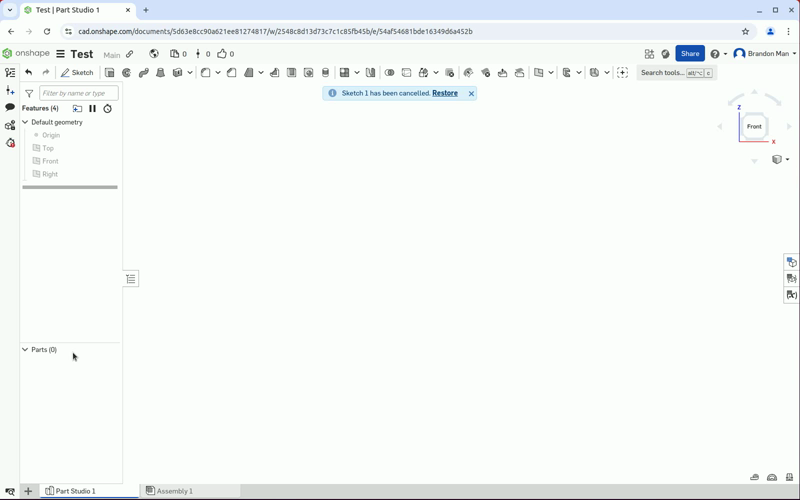
key(shift+s)
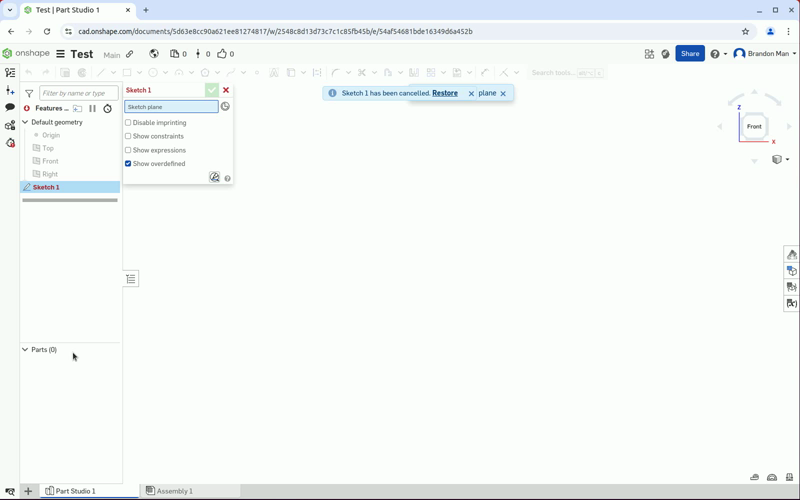
mouse_move(73, 163)
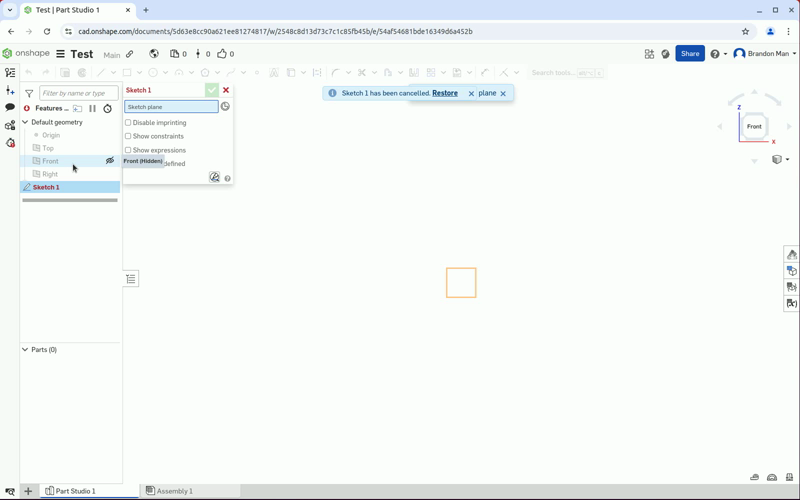
click(73, 163)
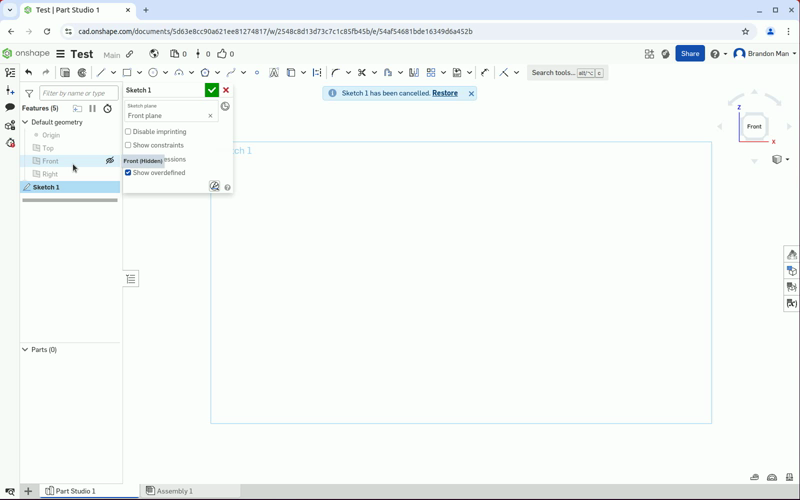
mouse_move(73, 352)
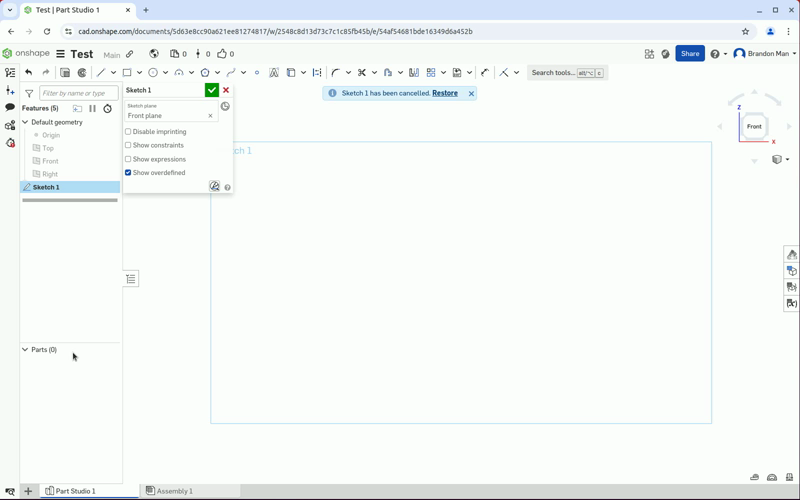
key(y)
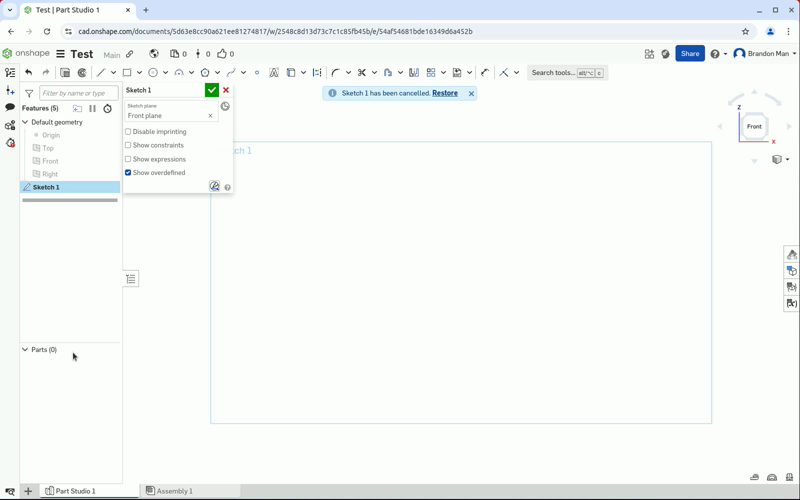
key(l)
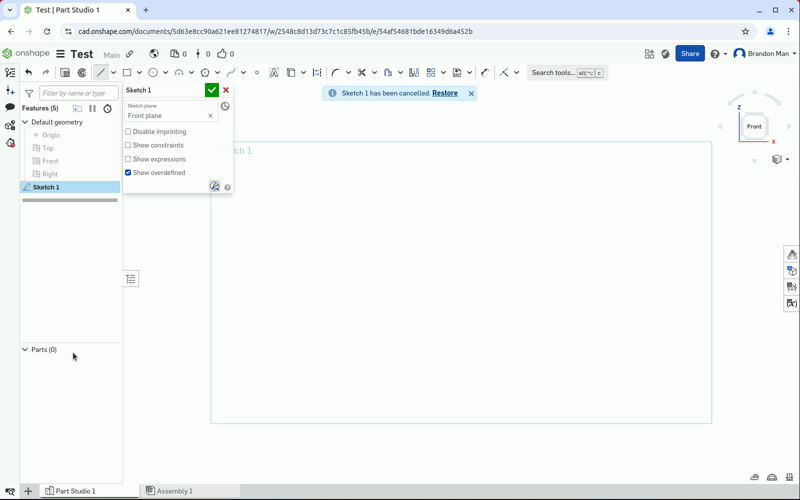
key_down(shift)
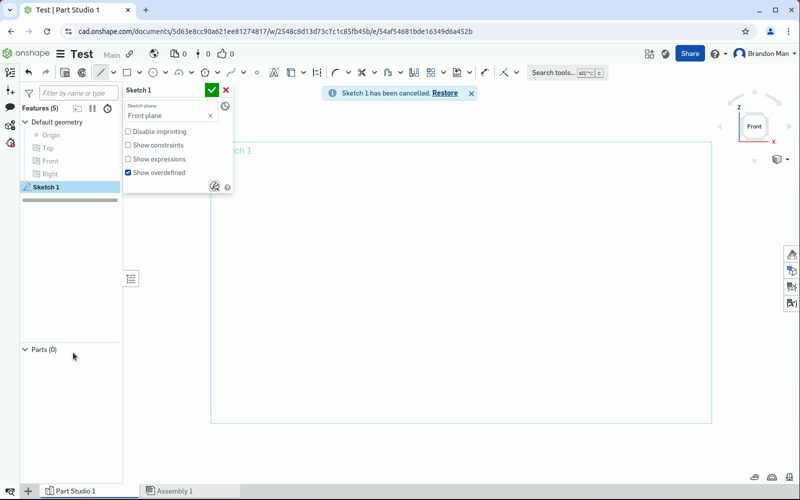
mouse_move(460, 282)
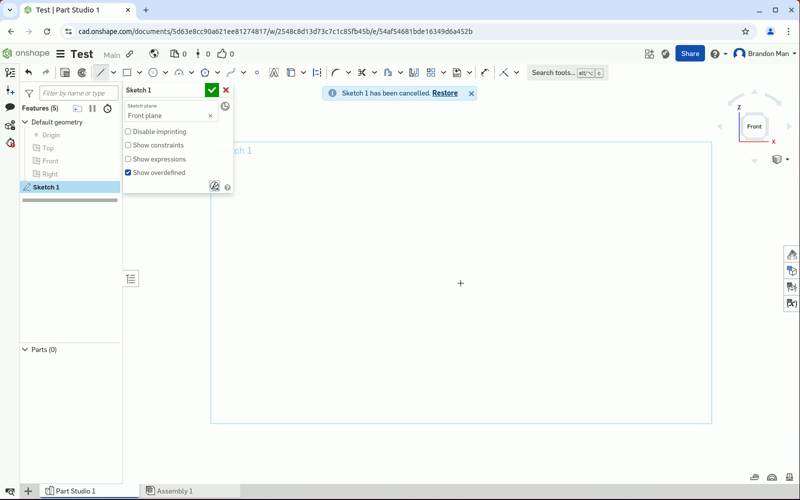
click(460, 282)
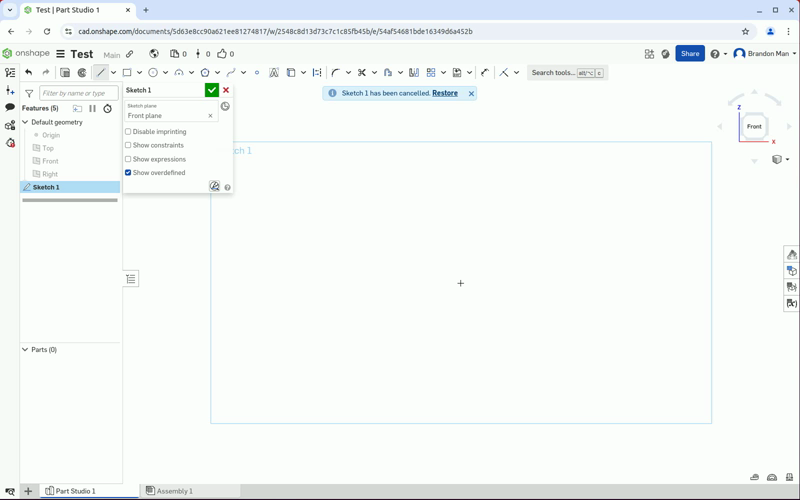
key_up(shift)
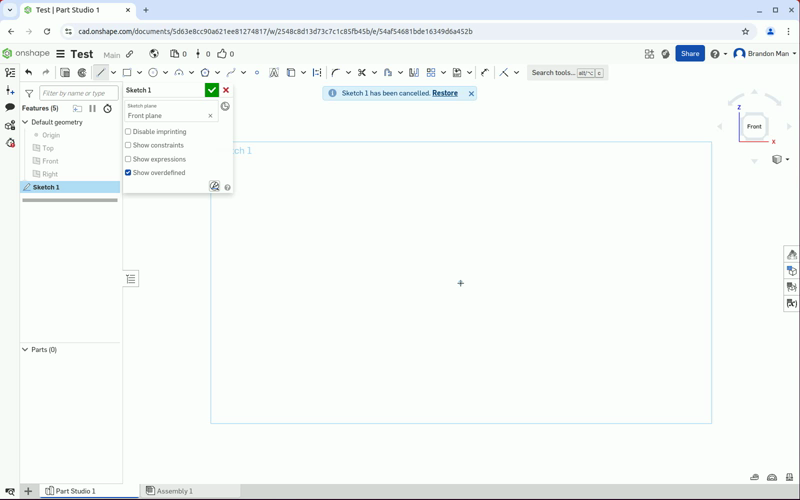
key_down(shift)
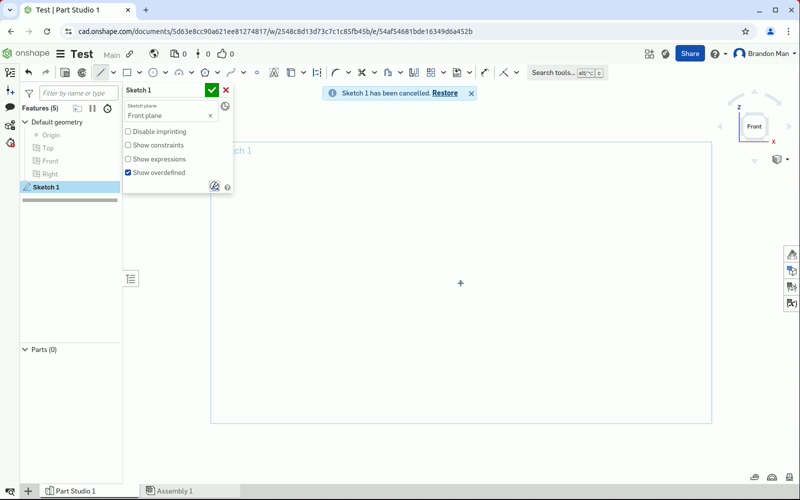
mouse_move(573, 282)
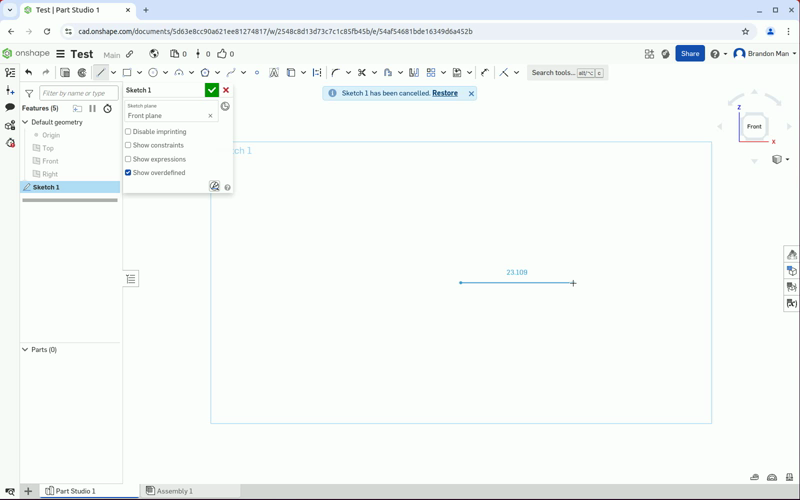
click(573, 282)
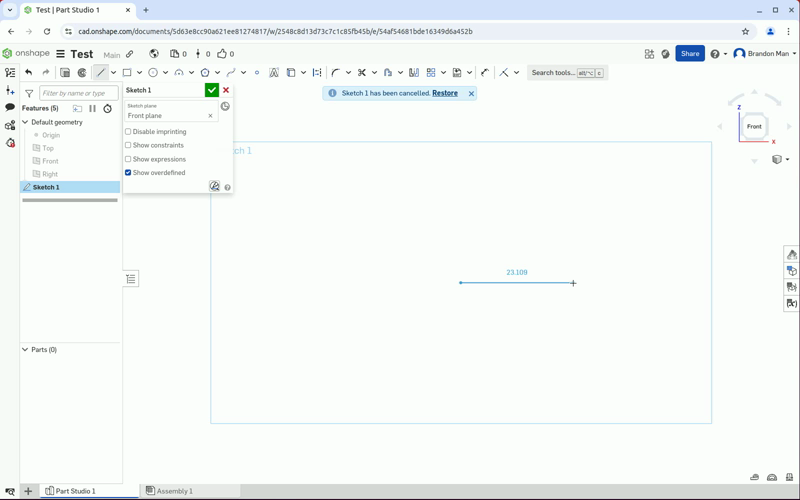
key_up(shift)
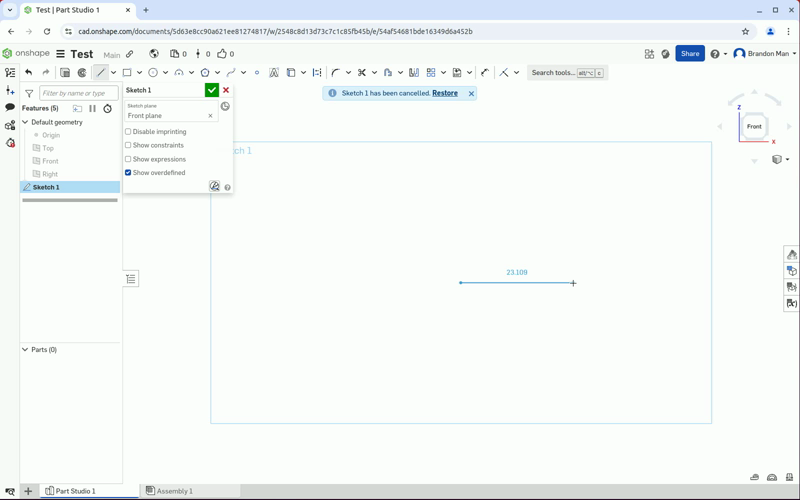
key_down(shift)
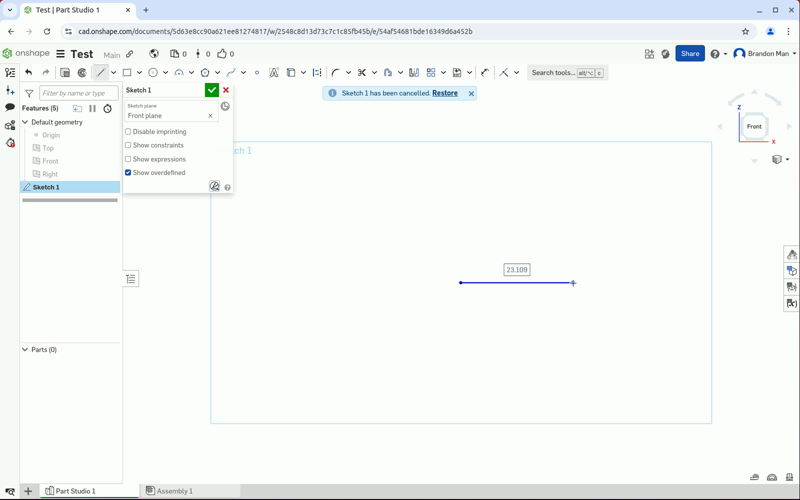
mouse_move(589, 282)
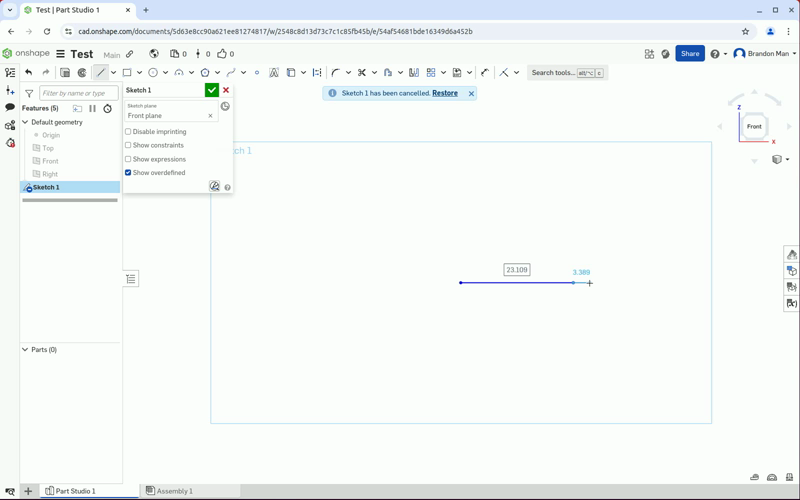
mouse_move(573, 264)
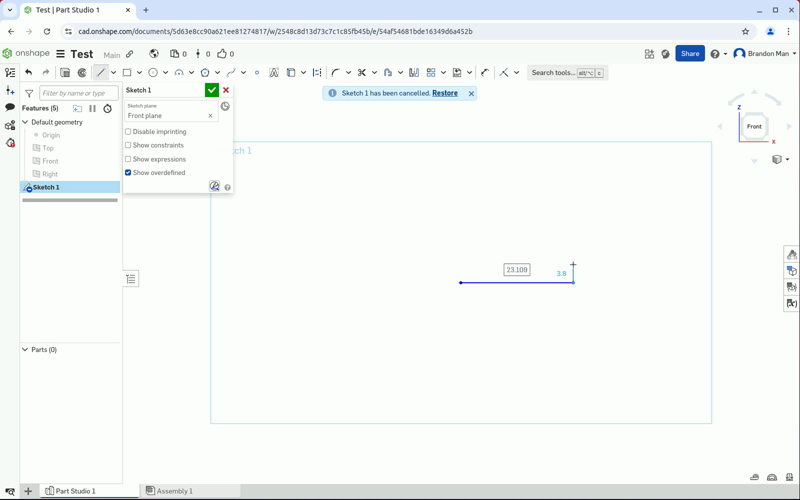
click(573, 264)
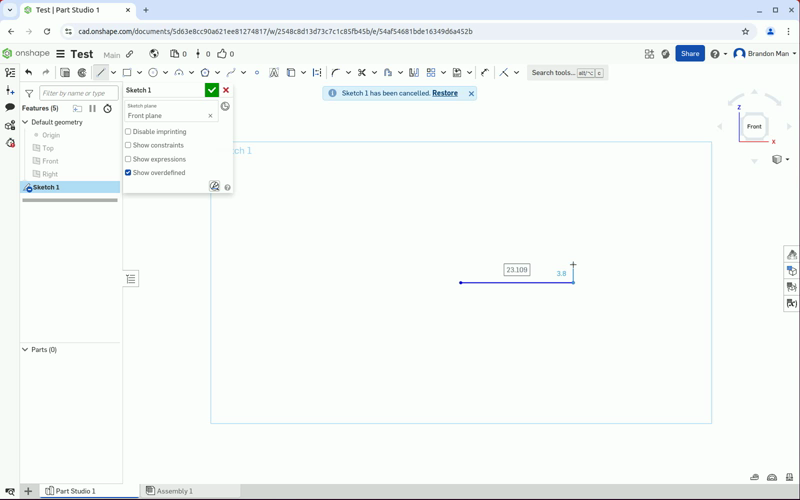
key_up(shift)
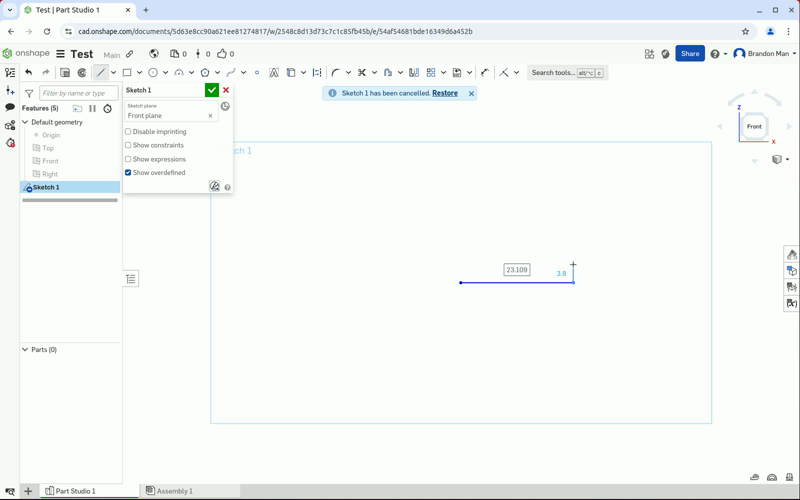
key_down(shift)
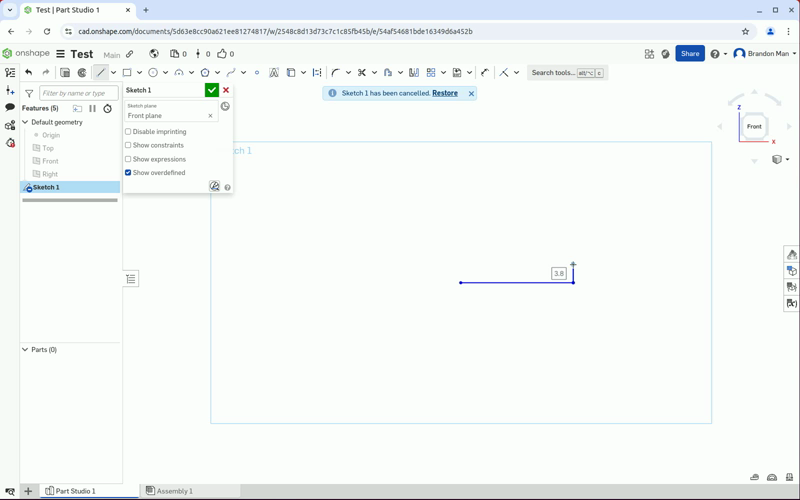
mouse_move(498, 264)
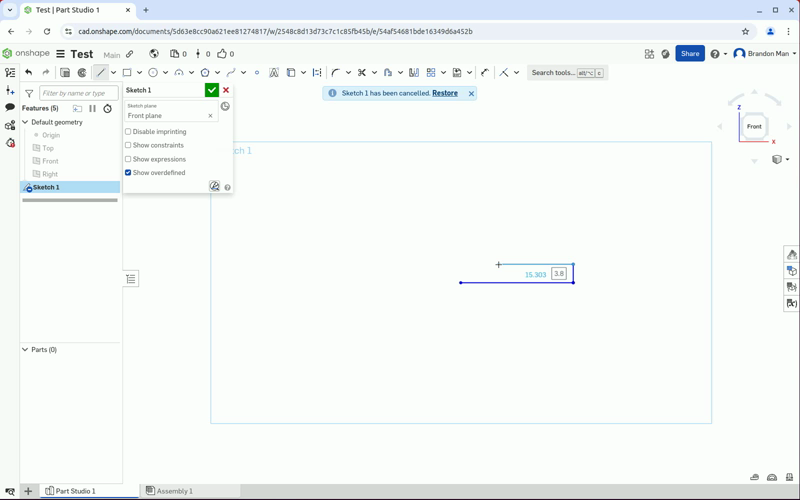
click(498, 264)
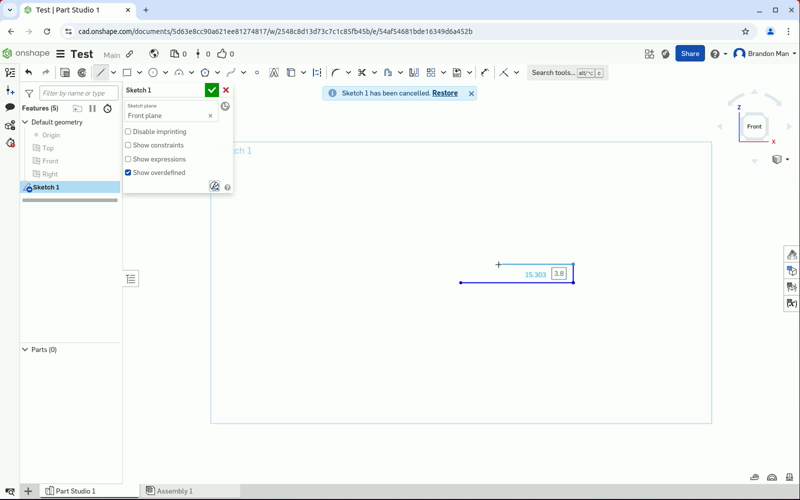
key_up(shift)
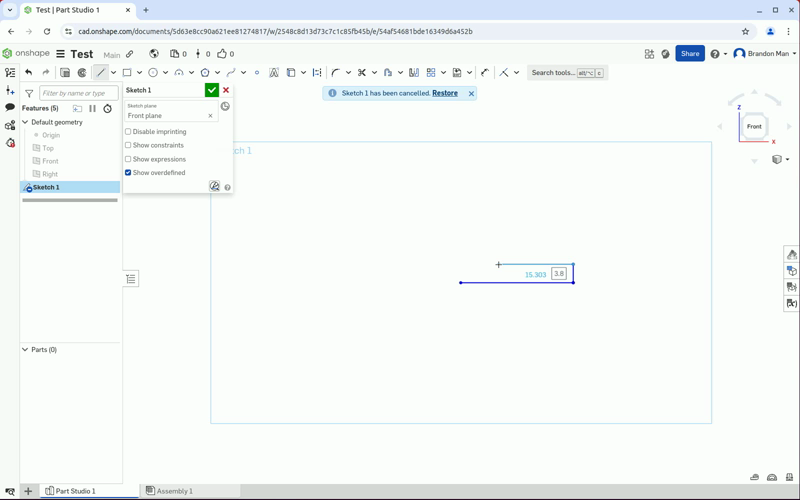
key_down(shift)
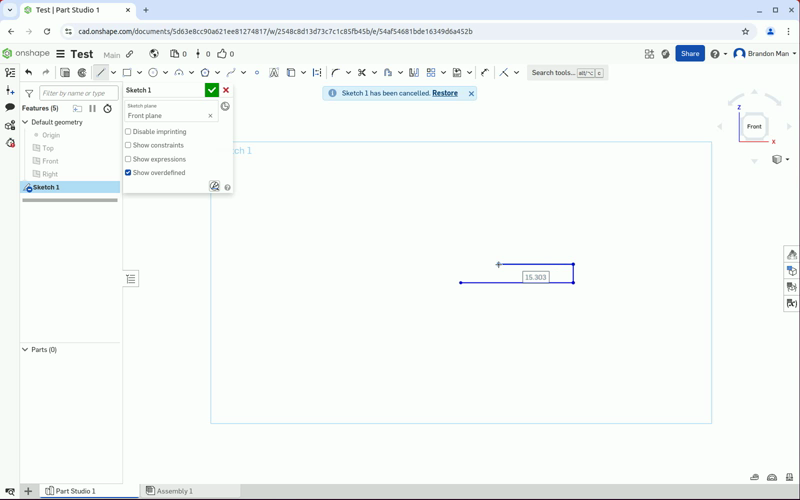
mouse_move(528, 264)
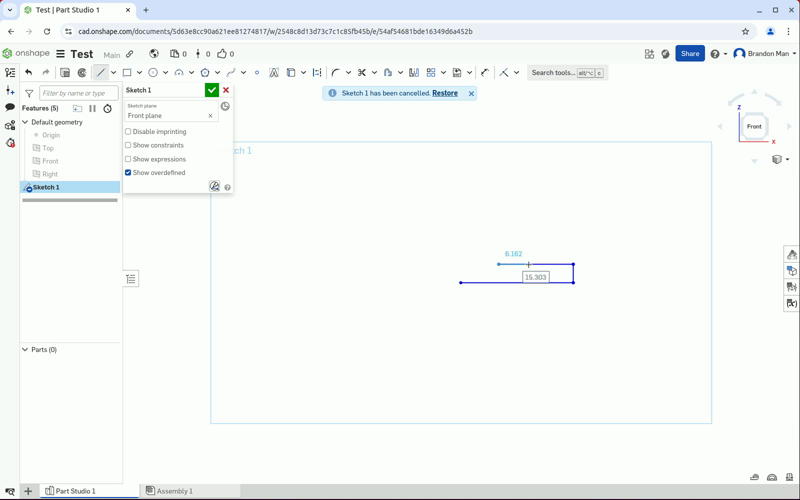
mouse_move(498, 227)
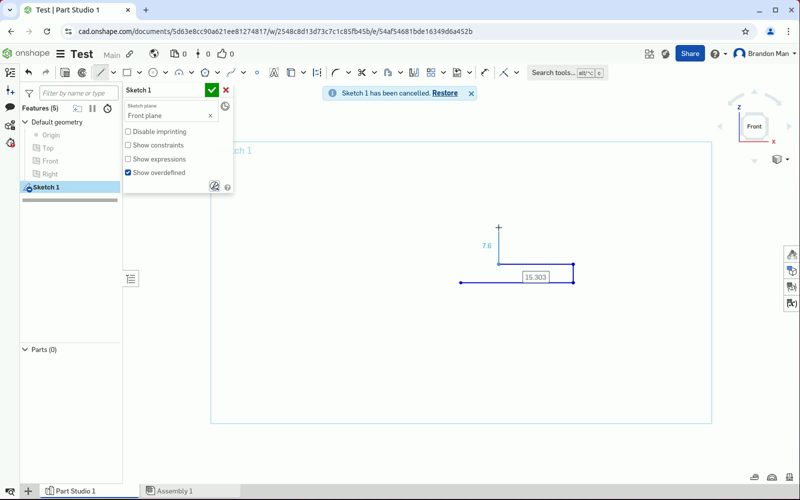
click(498, 227)
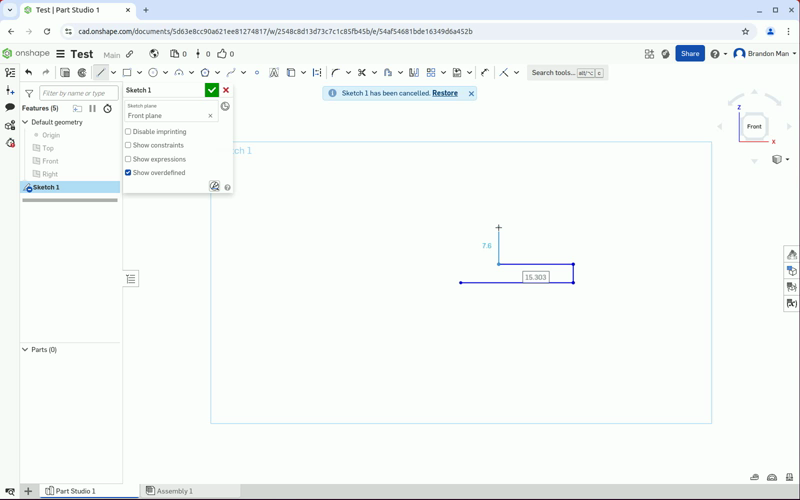
key_up(shift)
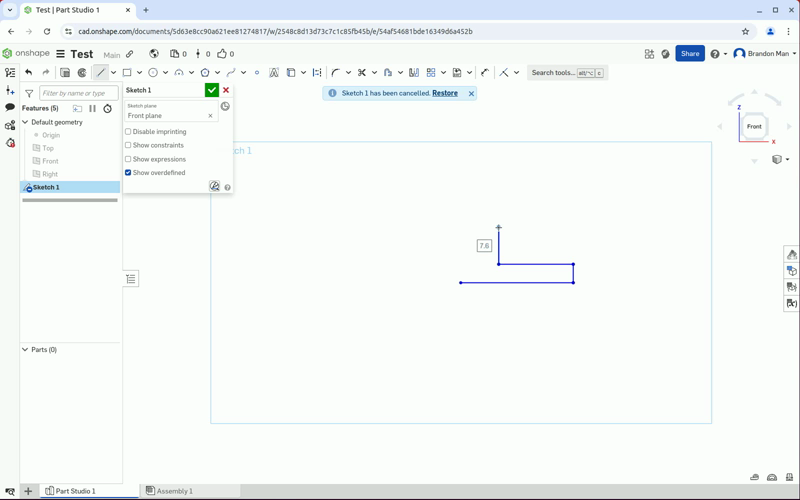
key_down(shift)
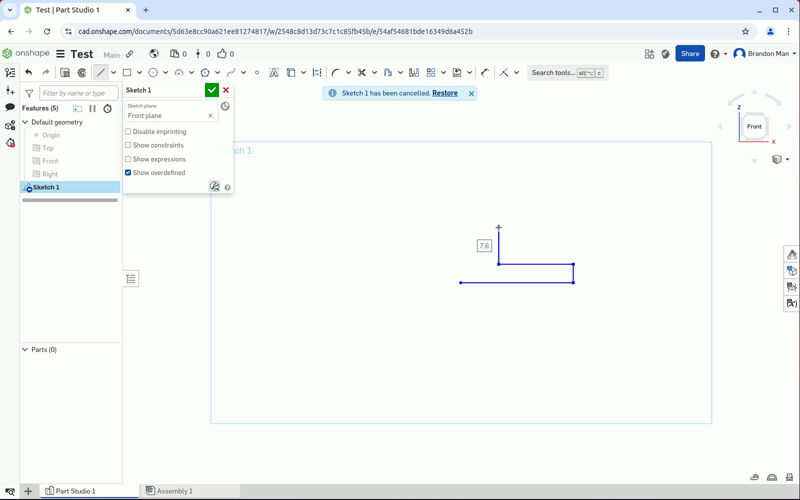
mouse_move(528, 227)
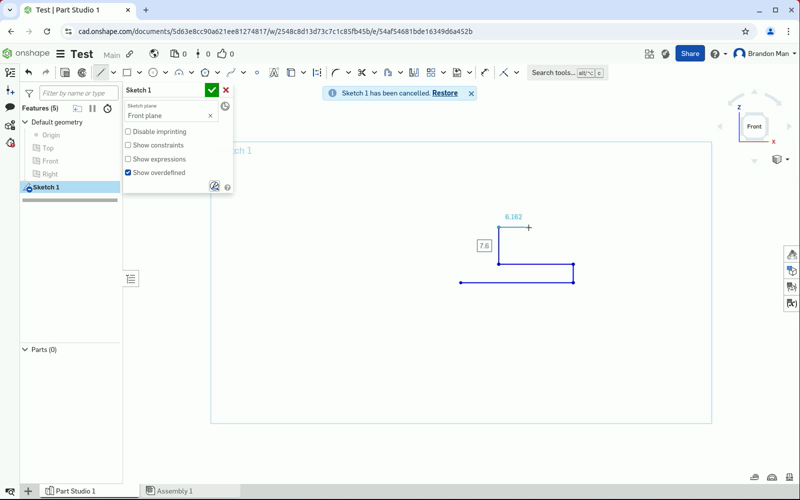
mouse_move(498, 208)
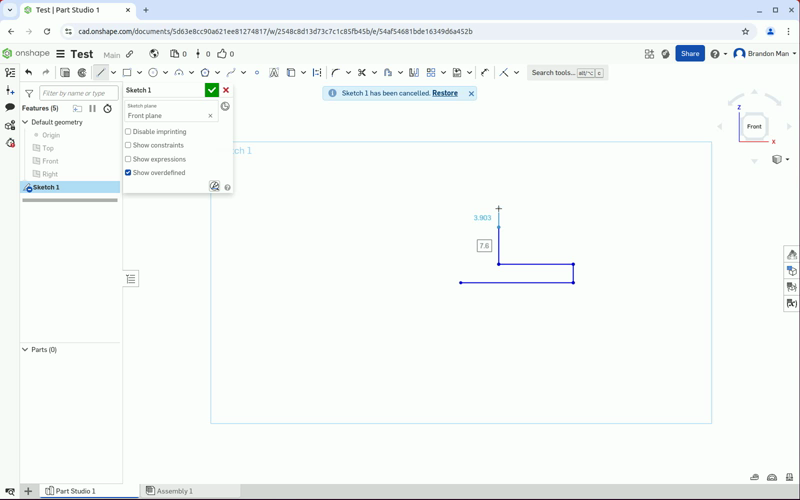
click(498, 208)
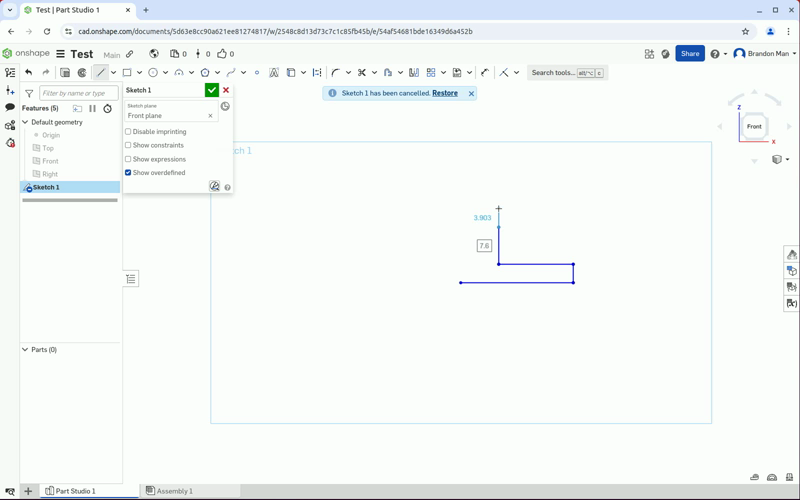
key_up(shift)
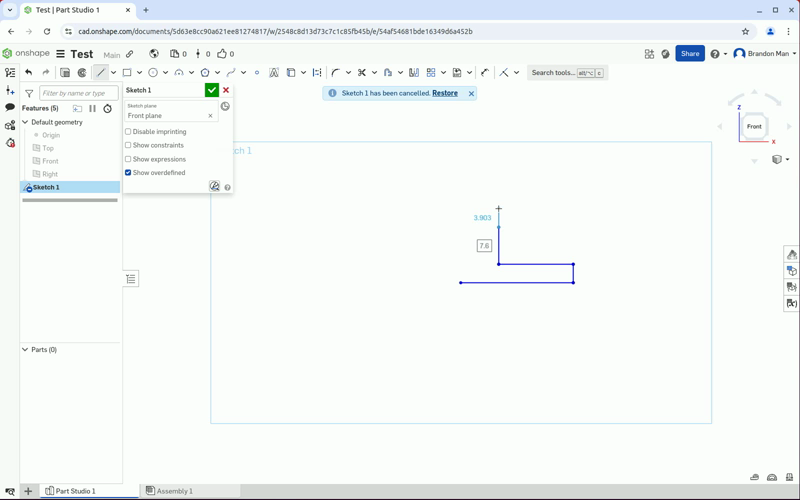
key_down(shift)
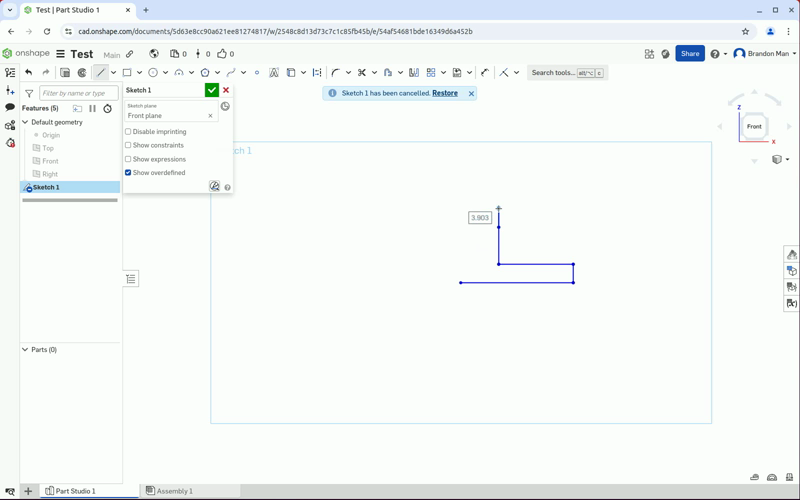
mouse_move(528, 208)
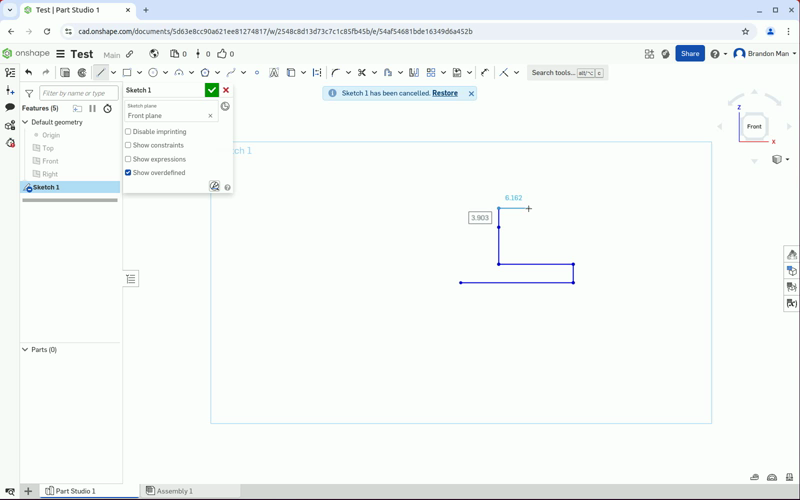
mouse_move(460, 208)
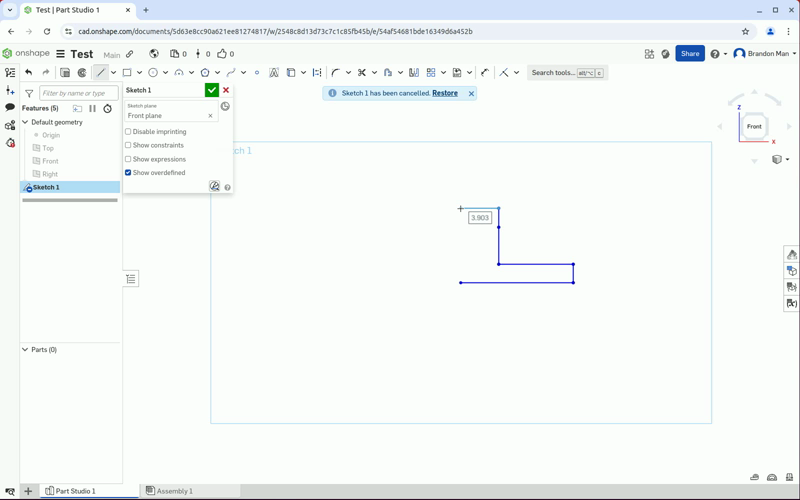
click(460, 208)
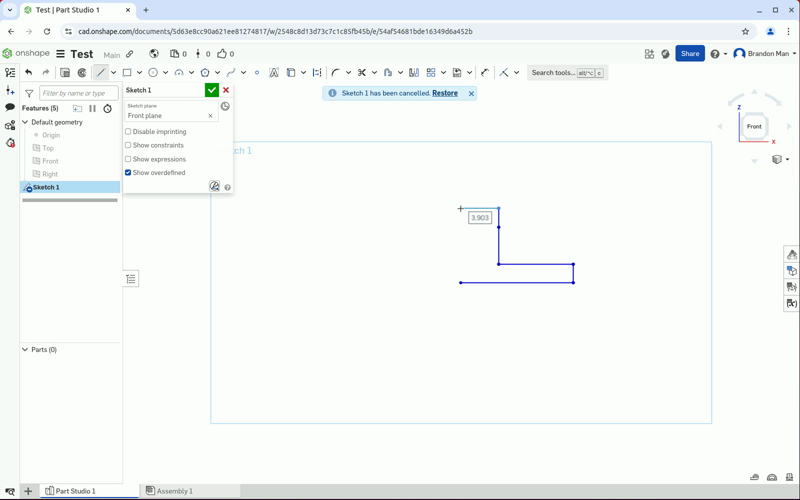
key_up(shift)
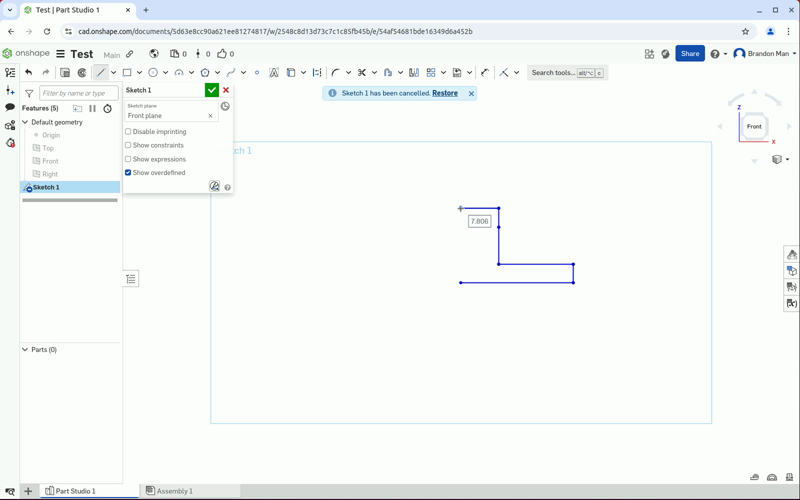
key_down(shift)
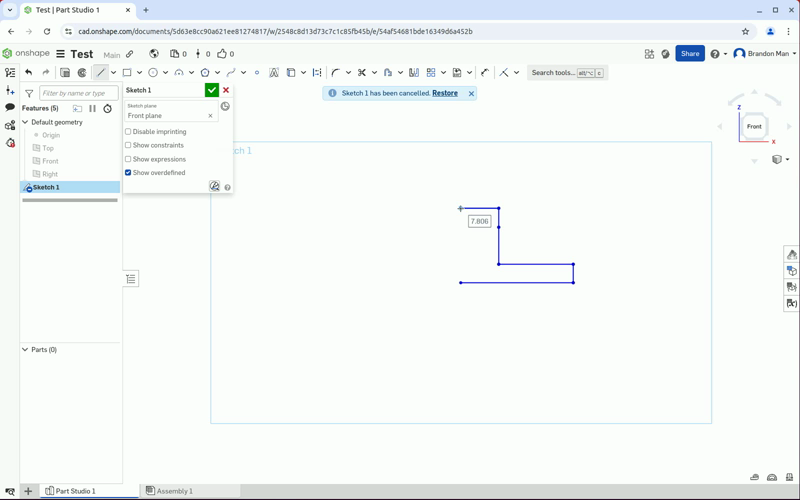
mouse_move(460, 282)
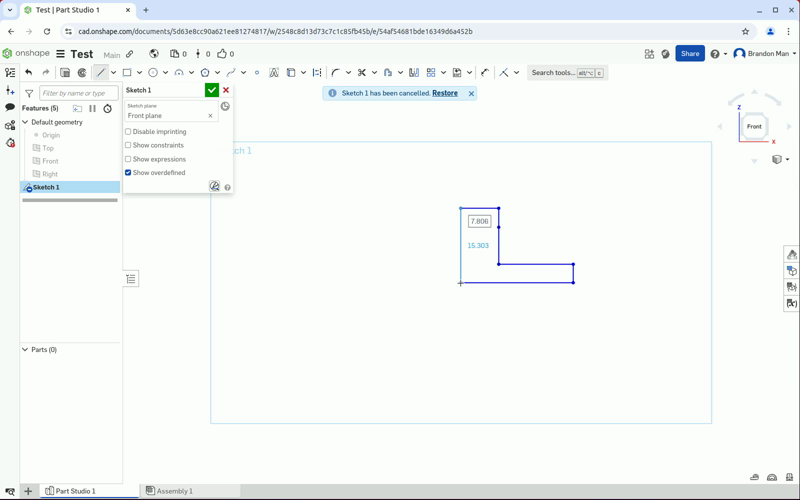
key_up(shift)
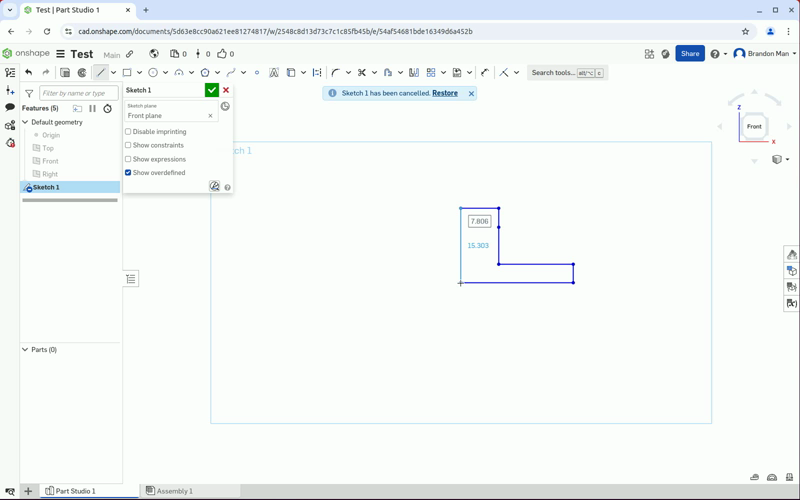
click(460, 282)
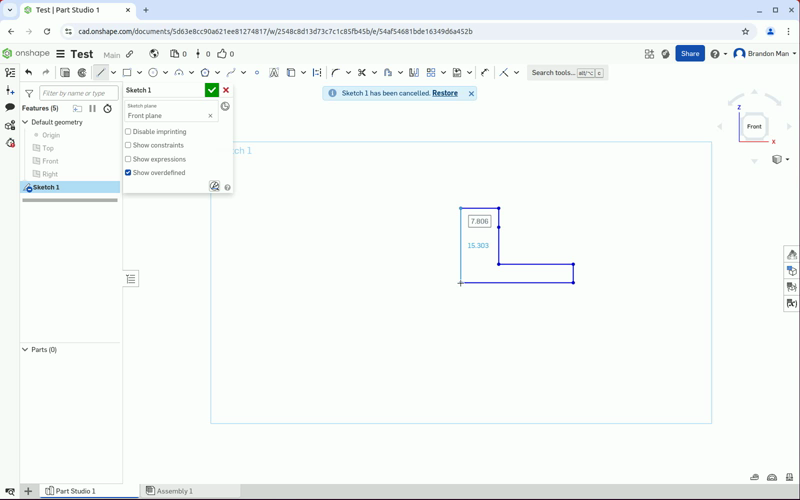
key(esc)
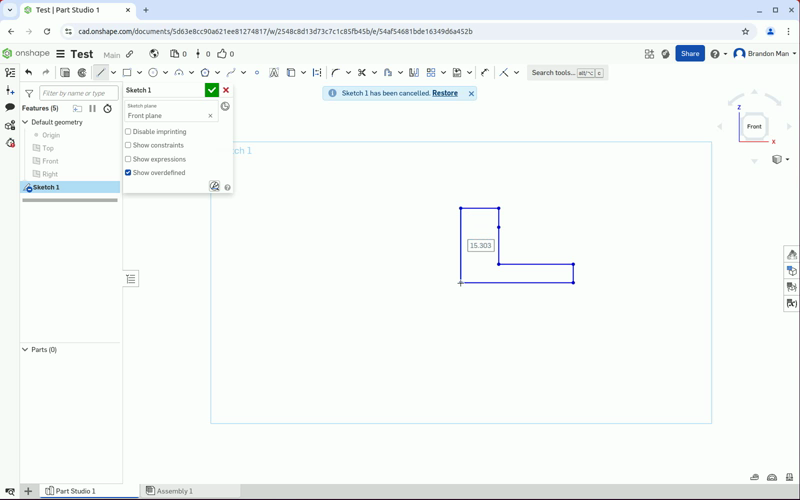
mouse_move(546, 269)
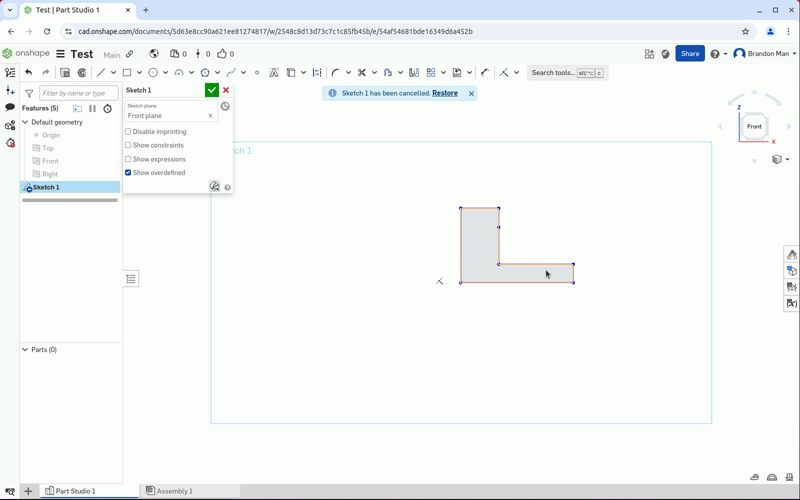
click(546, 269)
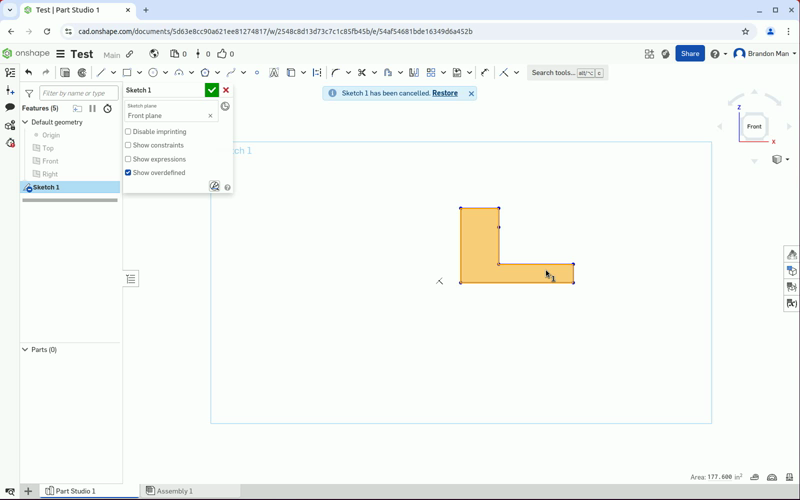
mouse_move(73, 352)
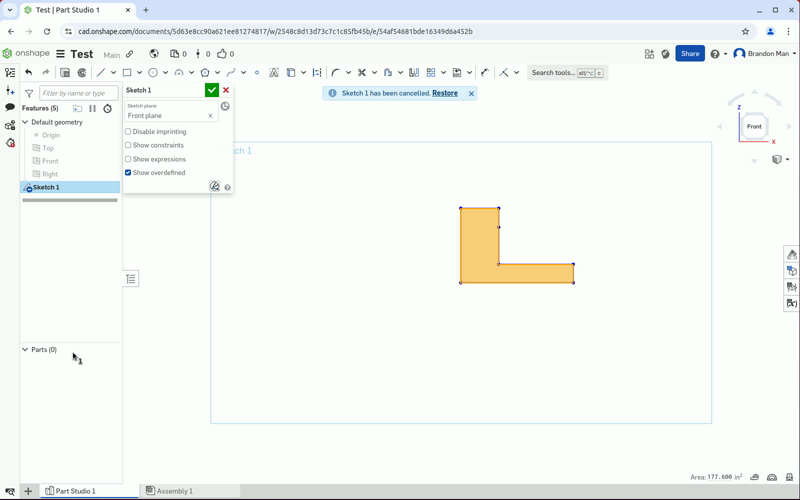
key(shift+y)
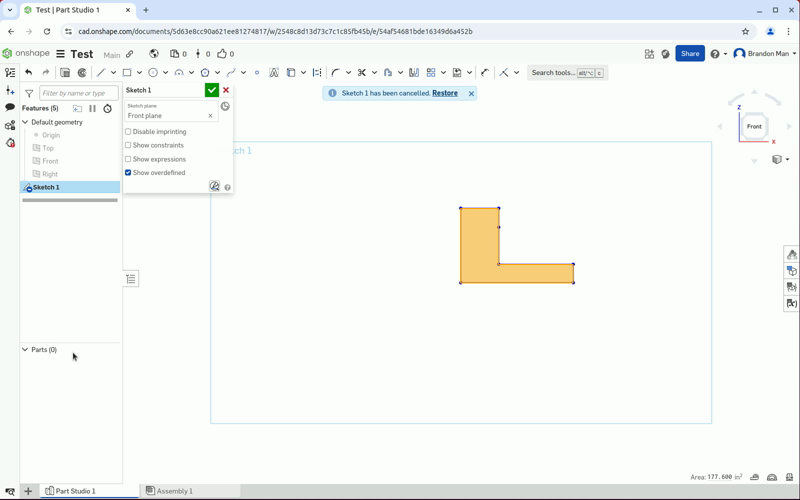
key(shift+e)
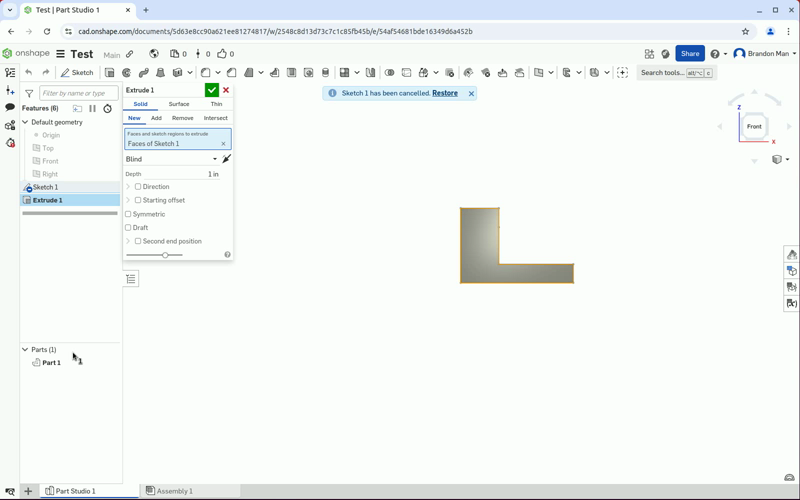
mouse_move(143, 106)
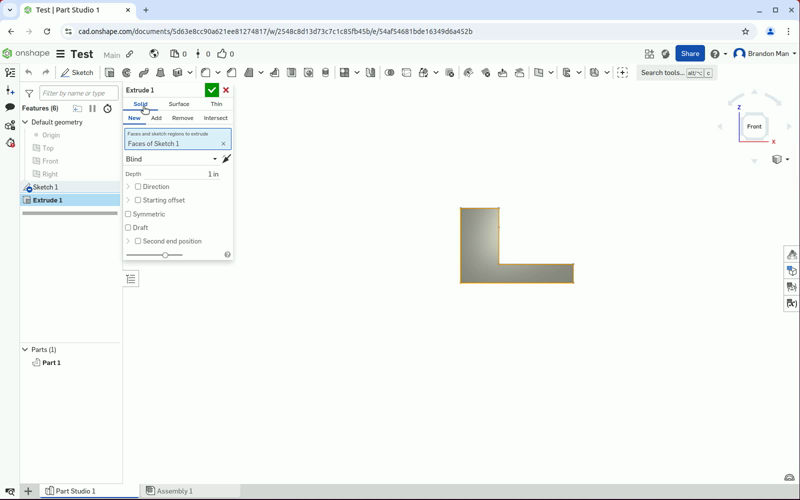
click(143, 106)
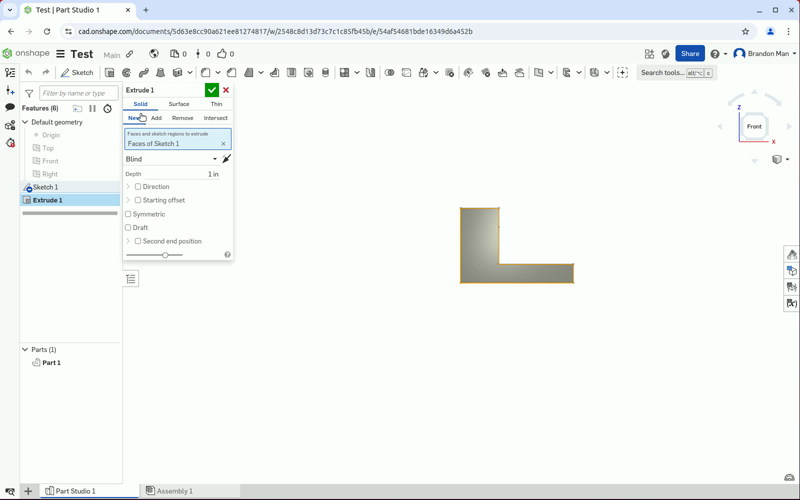
mouse_move(137, 120)
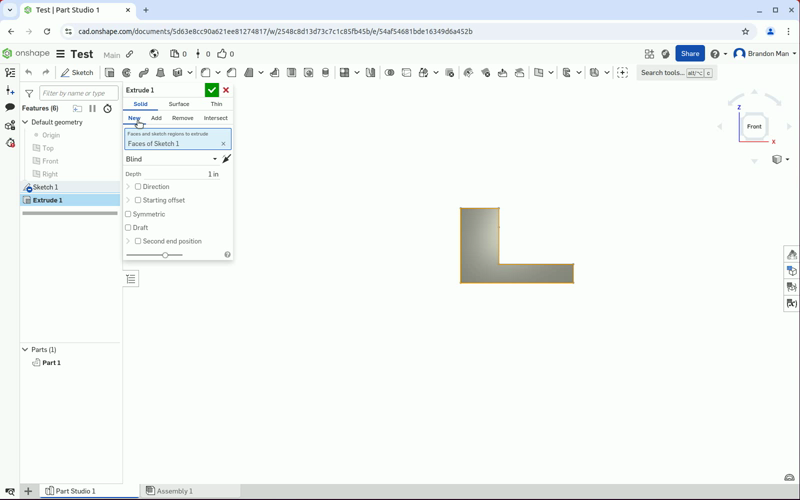
click(137, 120)
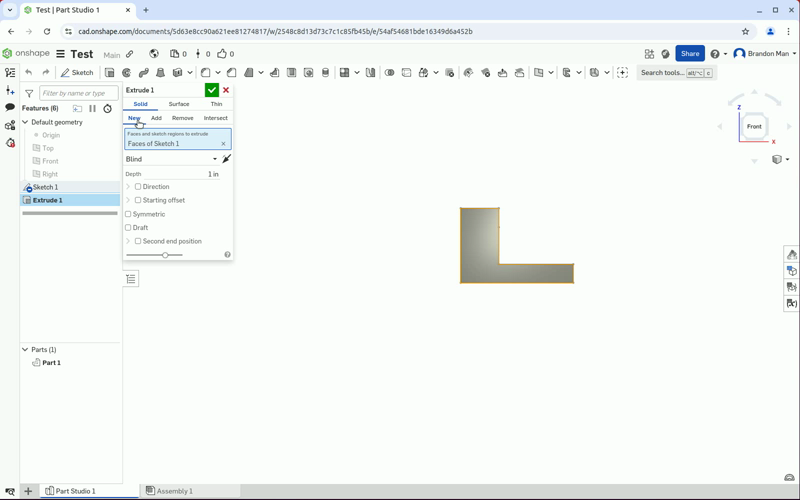
key(tab, 4)
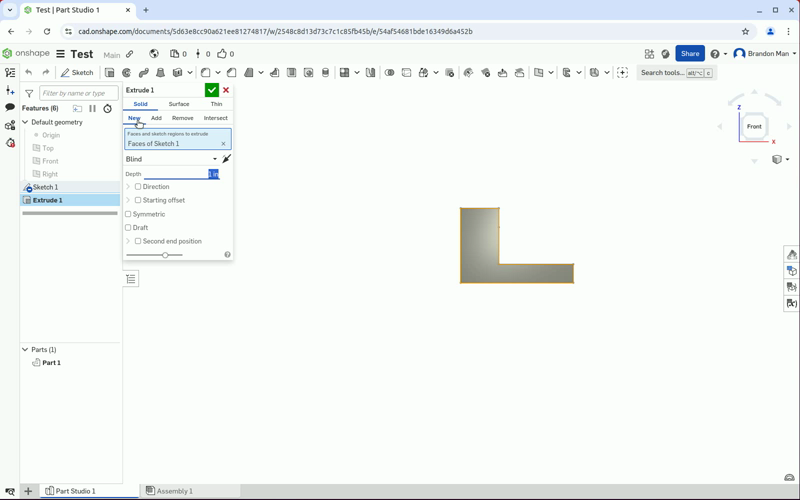
text(-15.405)
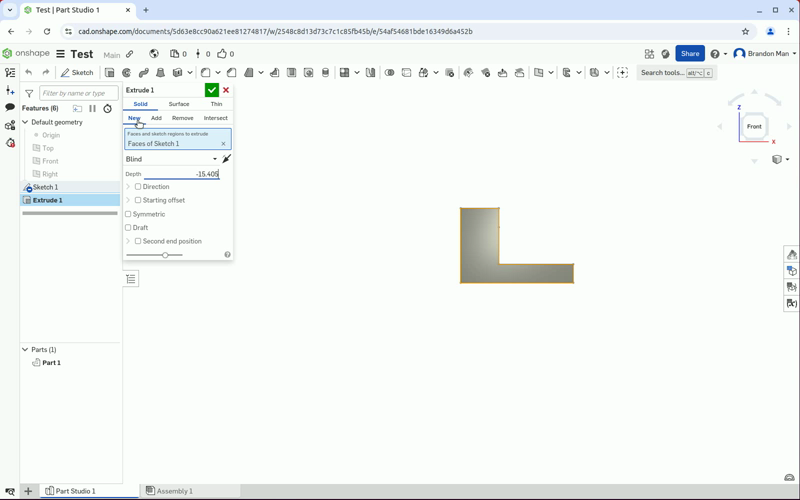
key(enter)
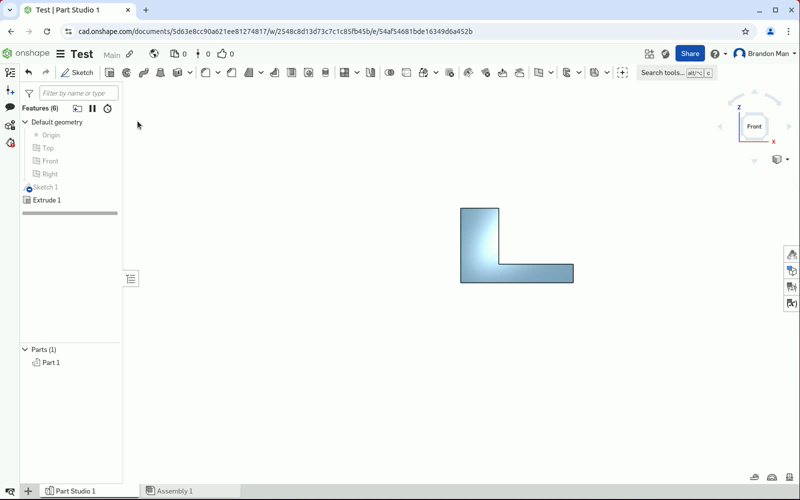
key(shift+h)
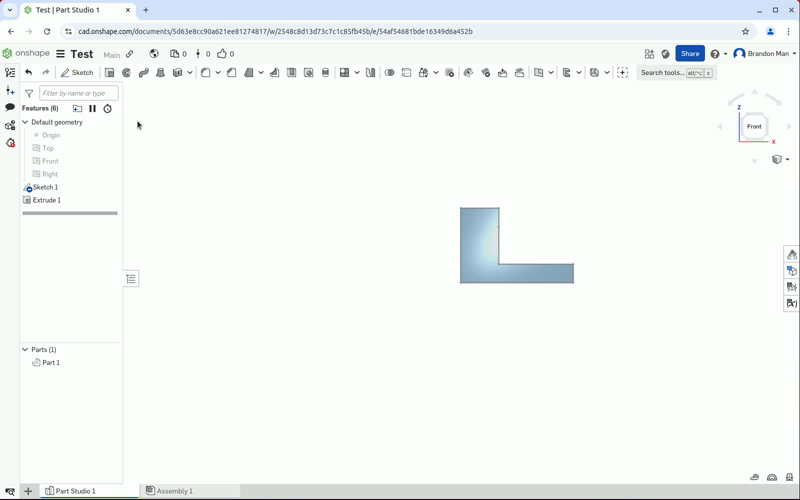
key(shift+h)
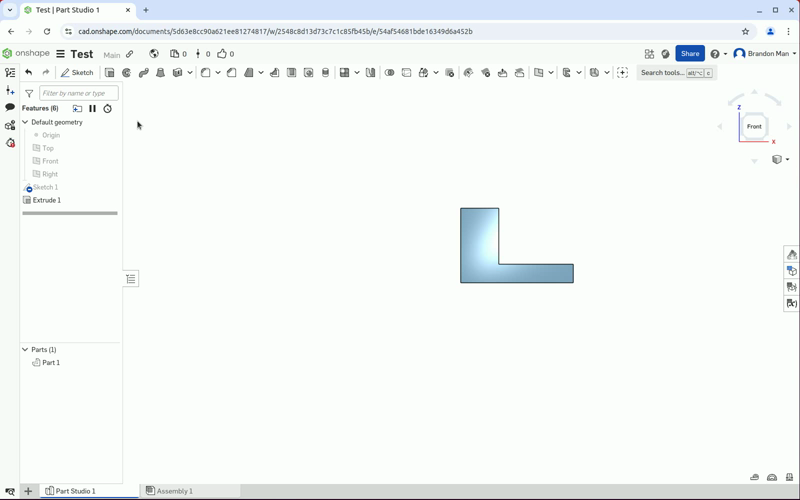
mouse_move(73, 189)
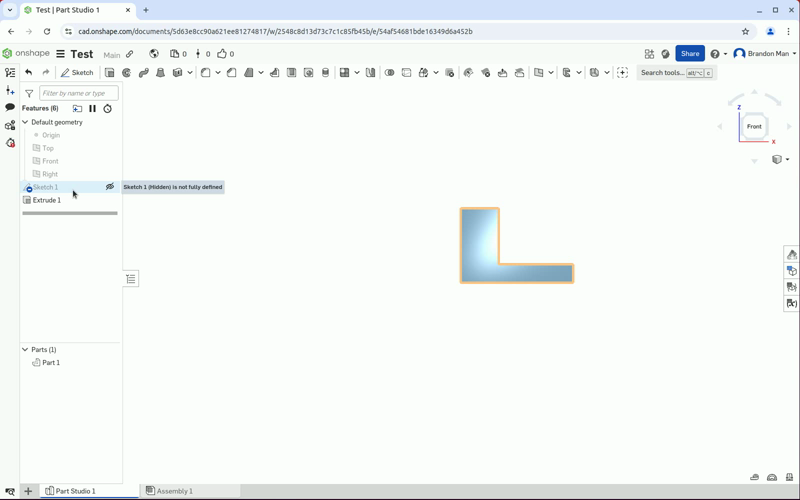
click(73, 189)
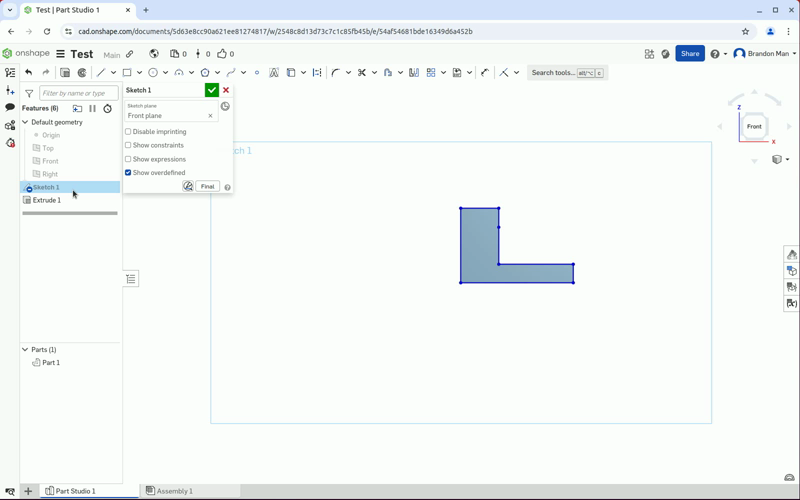
mouse_move(229, 92)
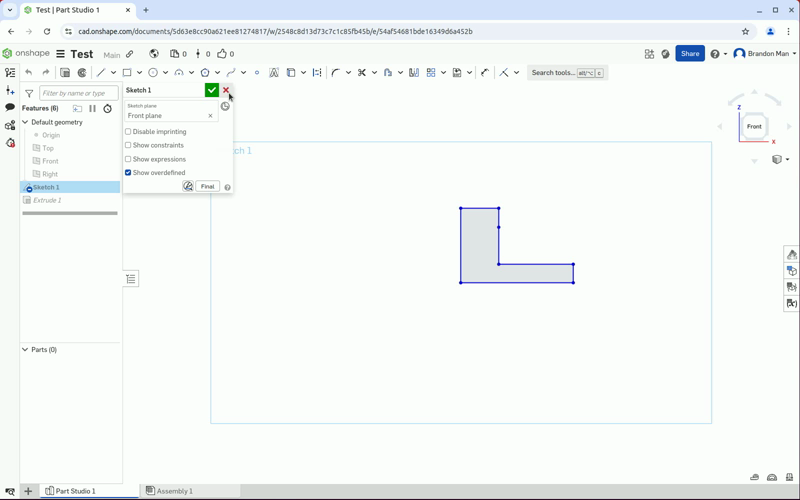
click(229, 92)
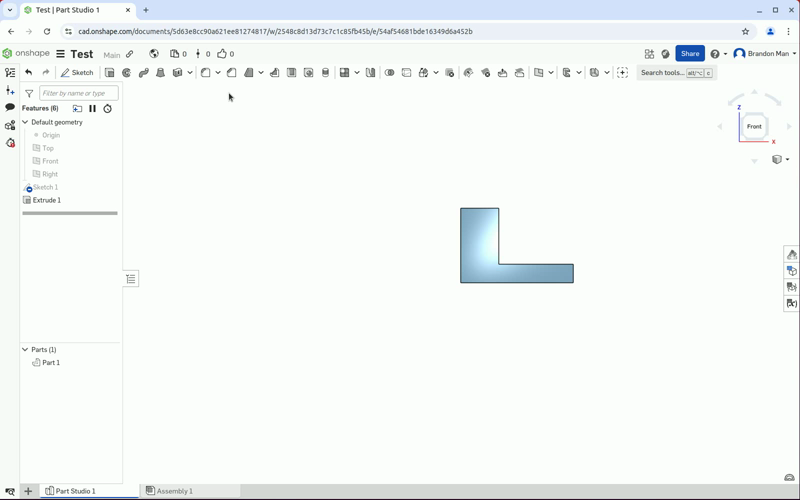
mouse_move(73, 352)
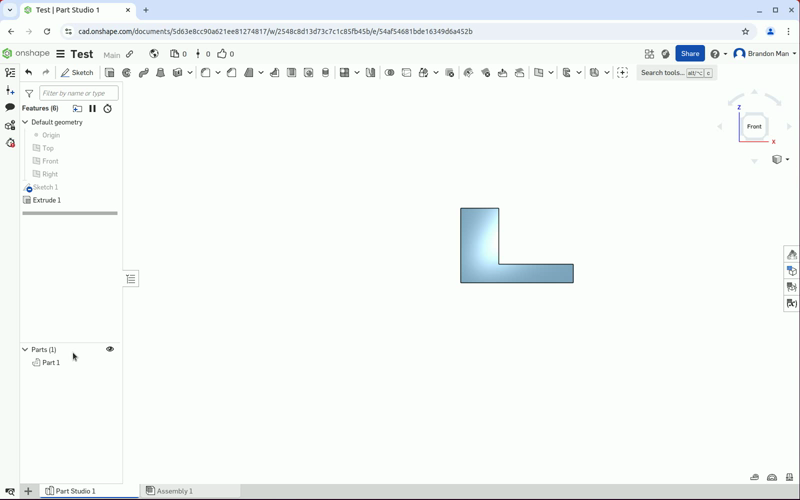
key(y)
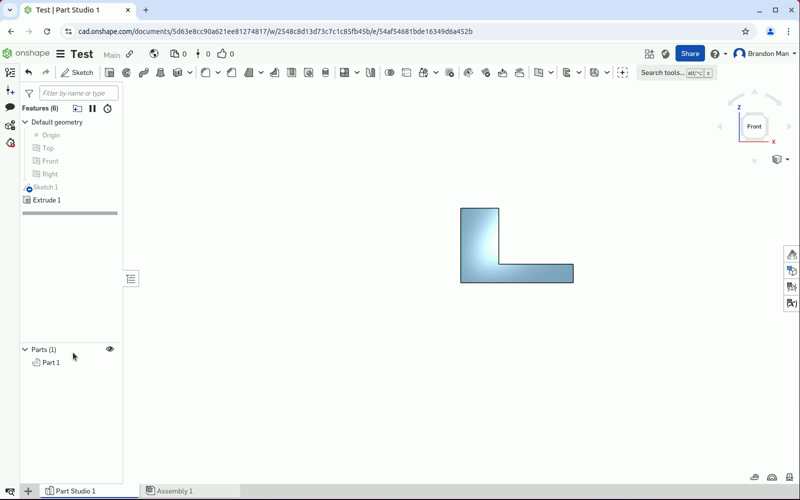
key(shift+p)
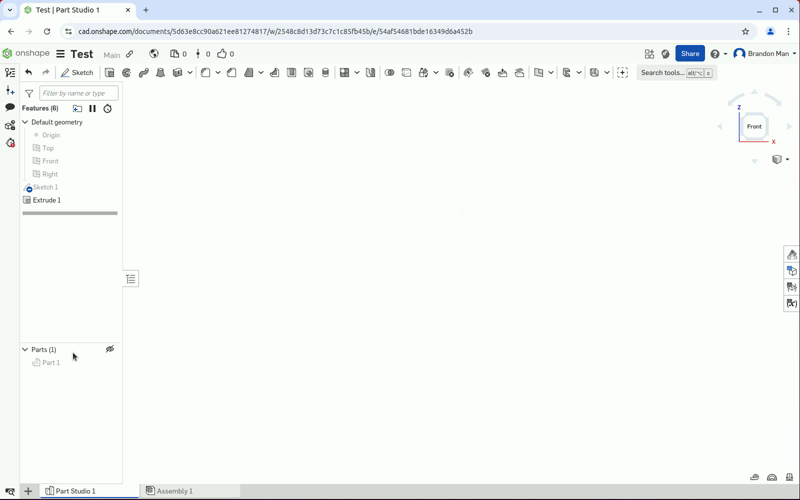
key(space)
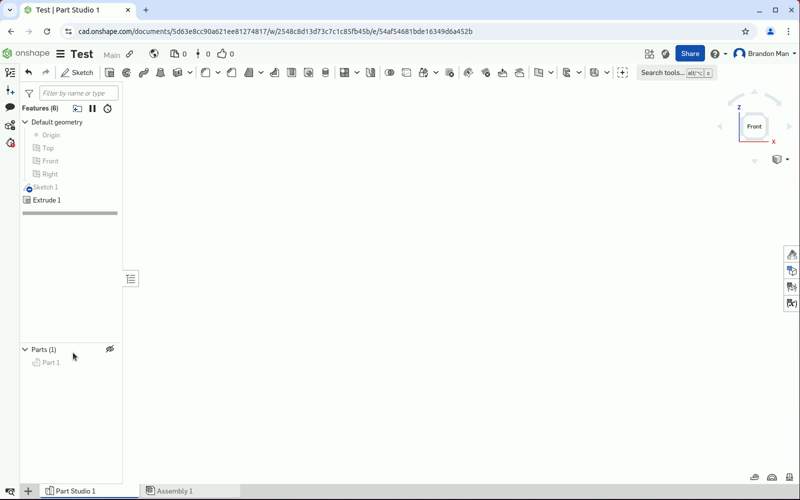
key_down(shift)
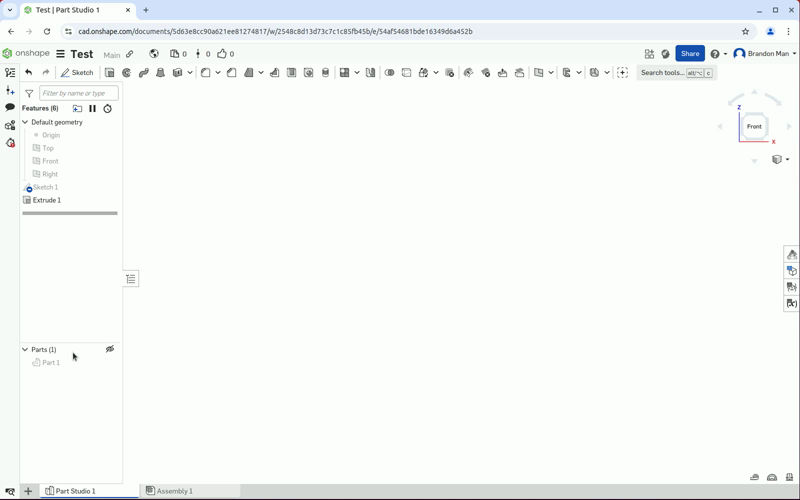
key(left)
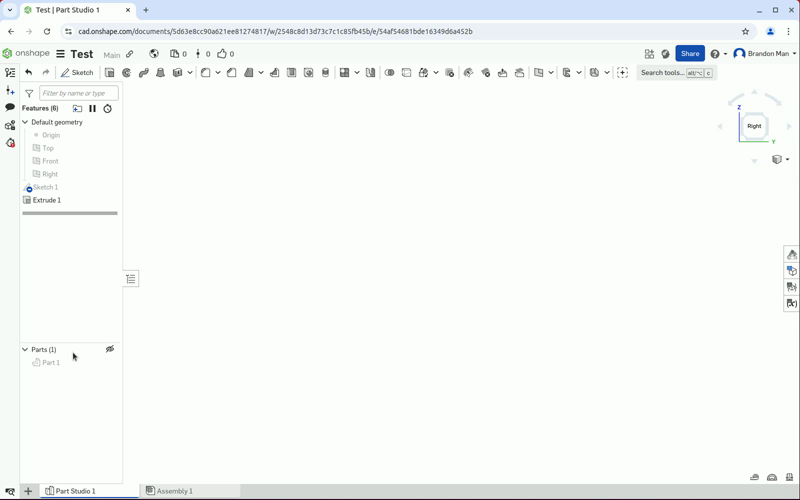
key_up(shift)
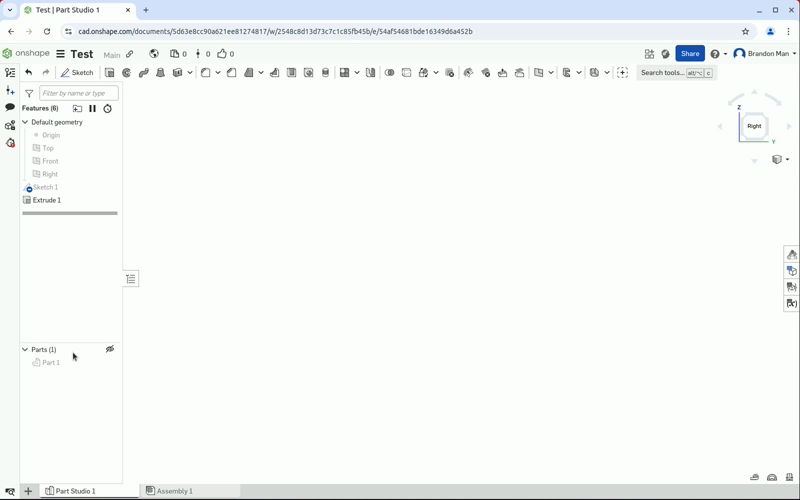
mouse_move(73, 352)
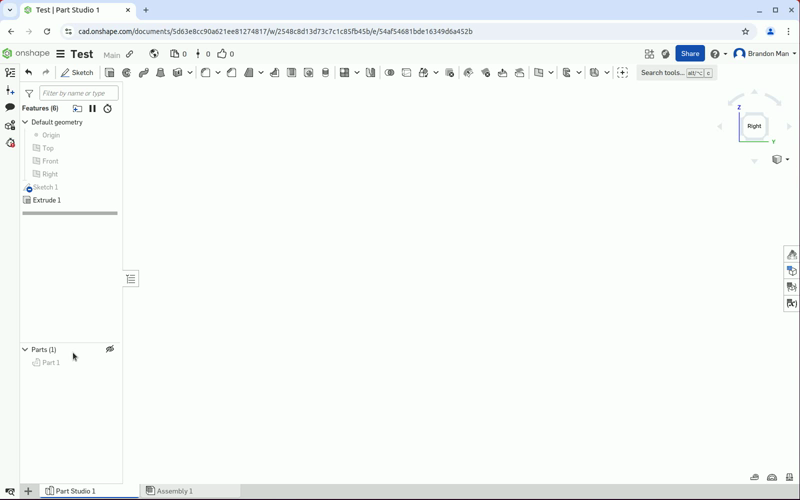
key(shift+y)
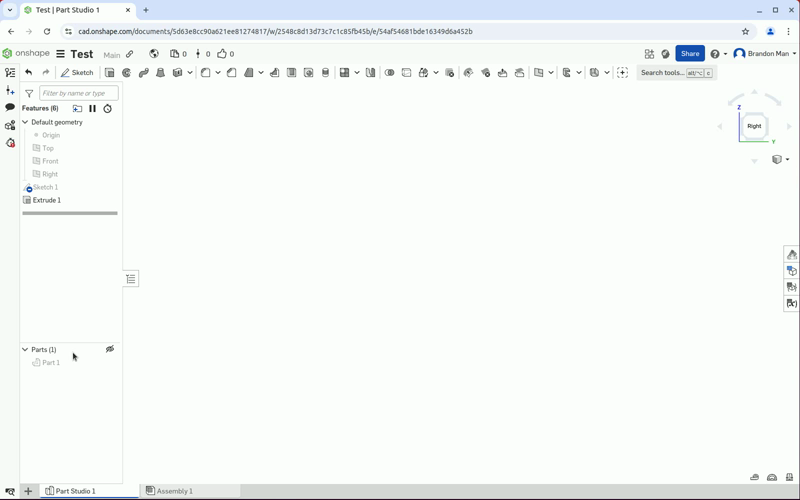
key(shift+s)
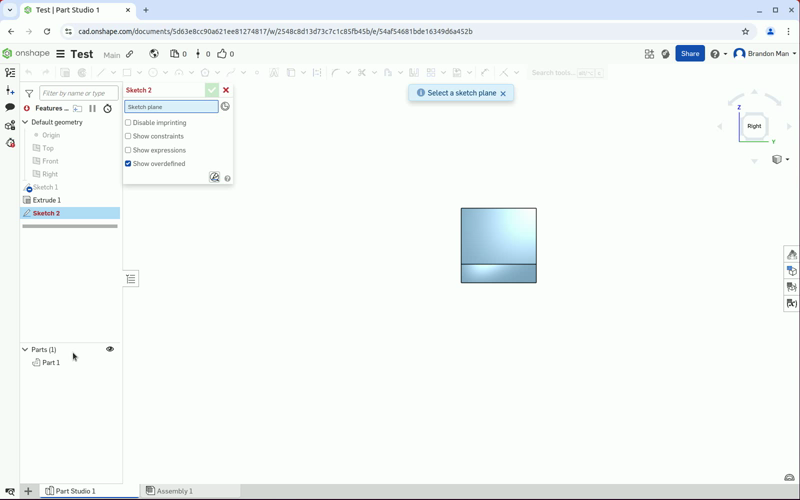
mouse_move(73, 176)
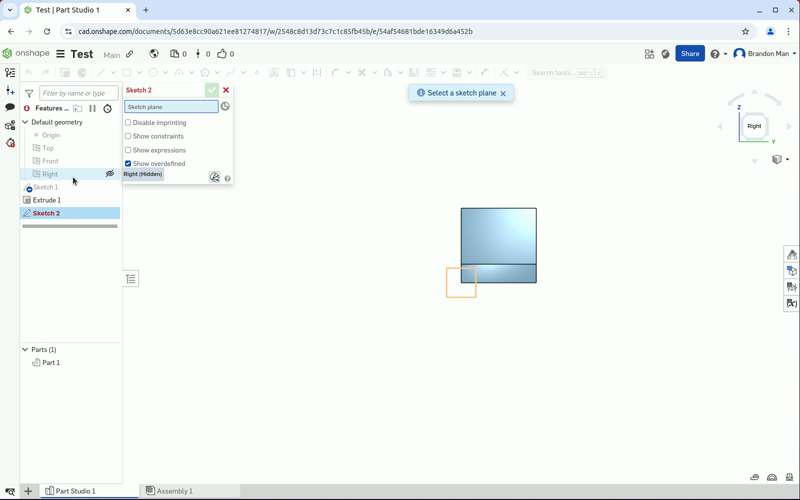
click(73, 176)
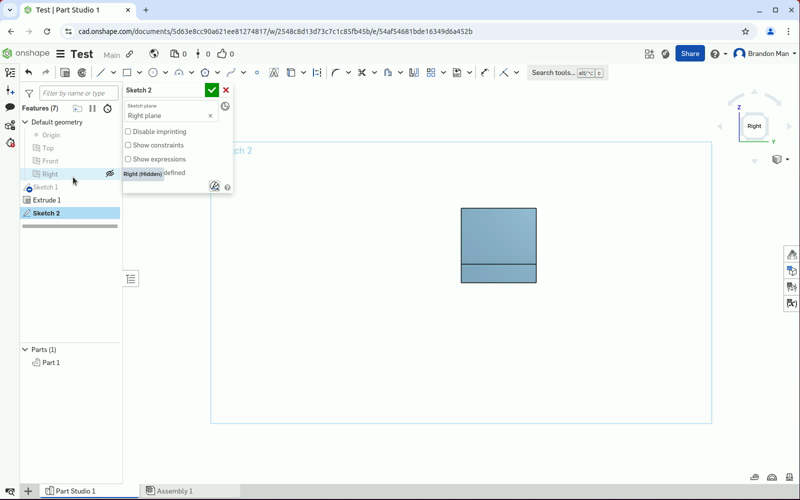
mouse_move(73, 352)
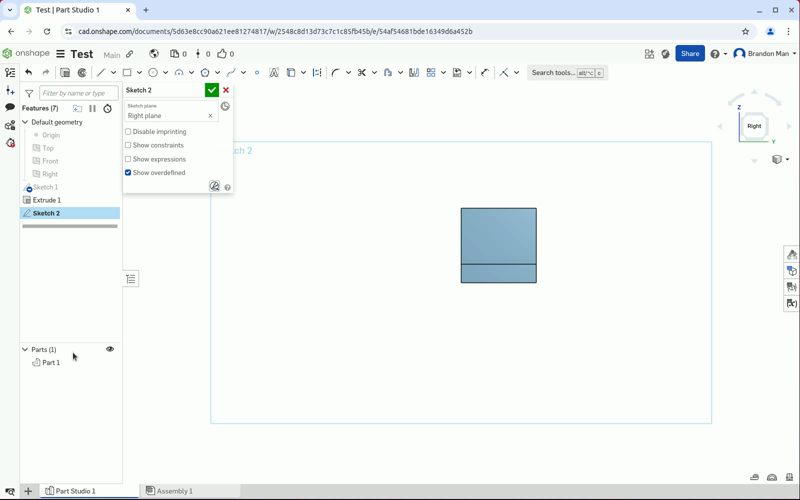
key(y)
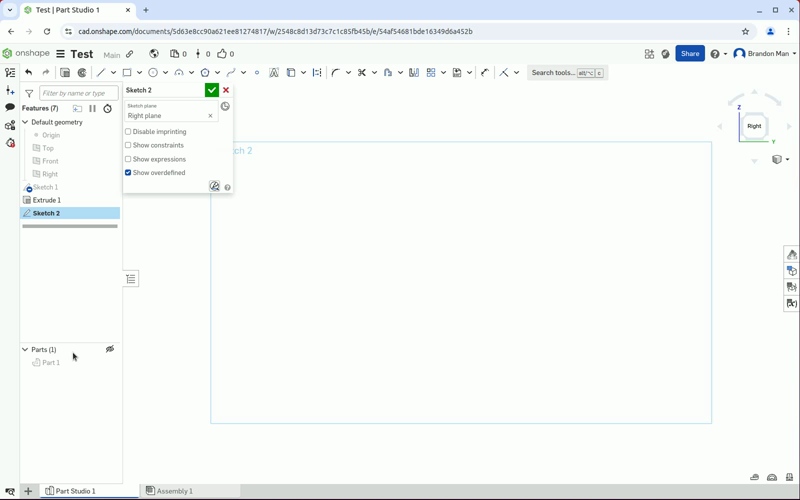
key(l)
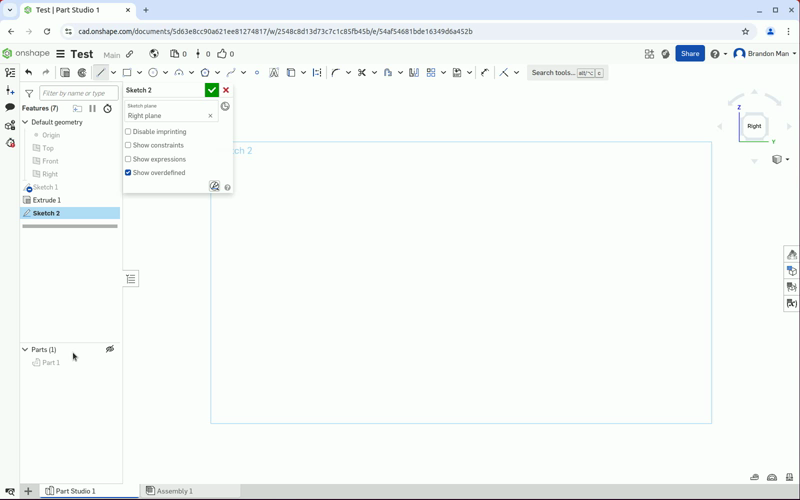
key_down(shift)
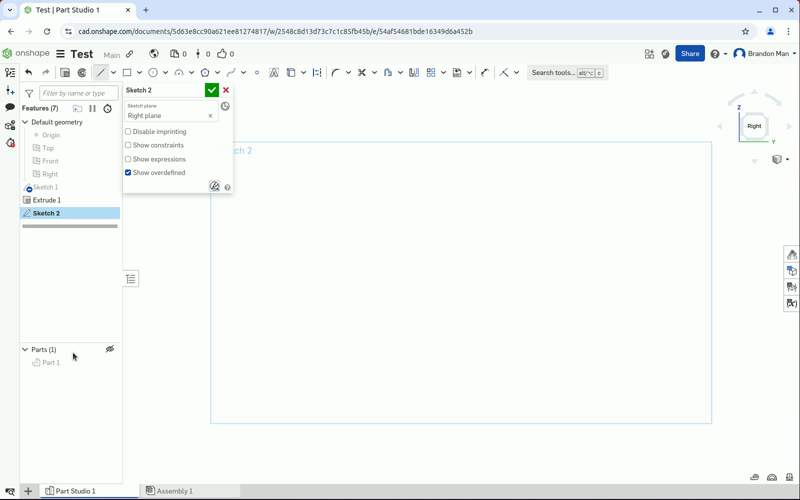
mouse_move(460, 282)
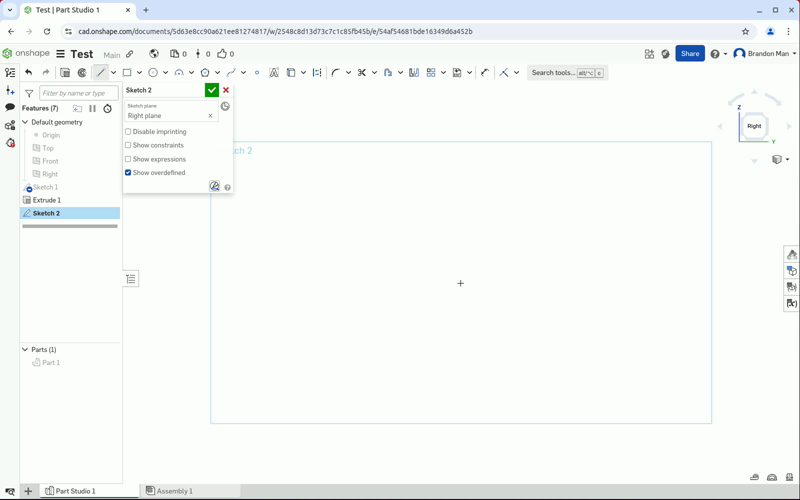
click(460, 282)
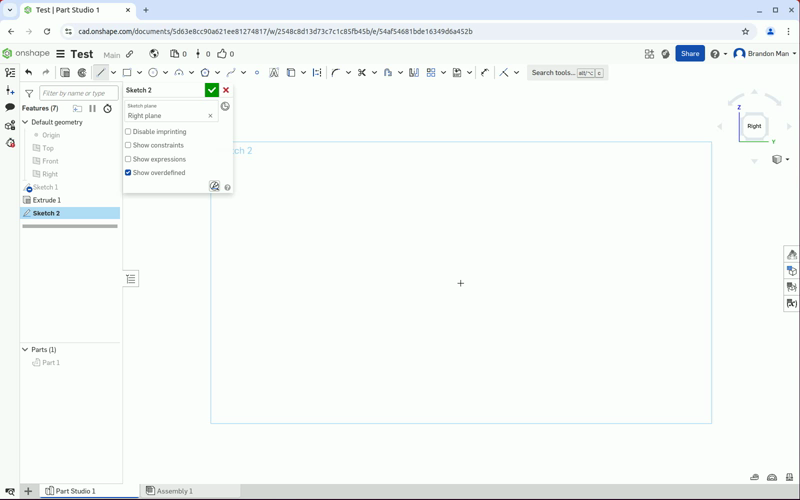
key_up(shift)
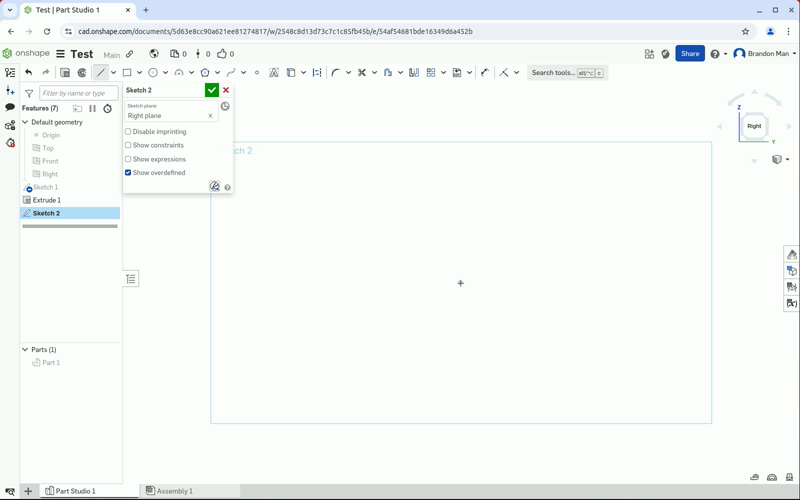
key_down(shift)
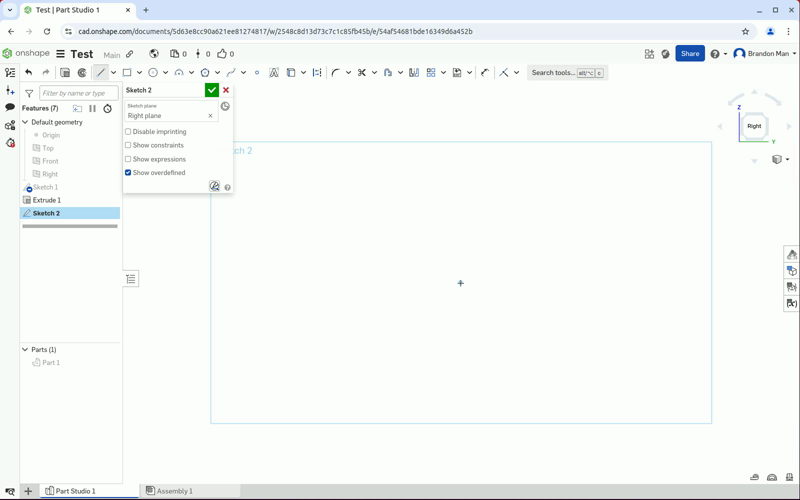
mouse_move(536, 282)
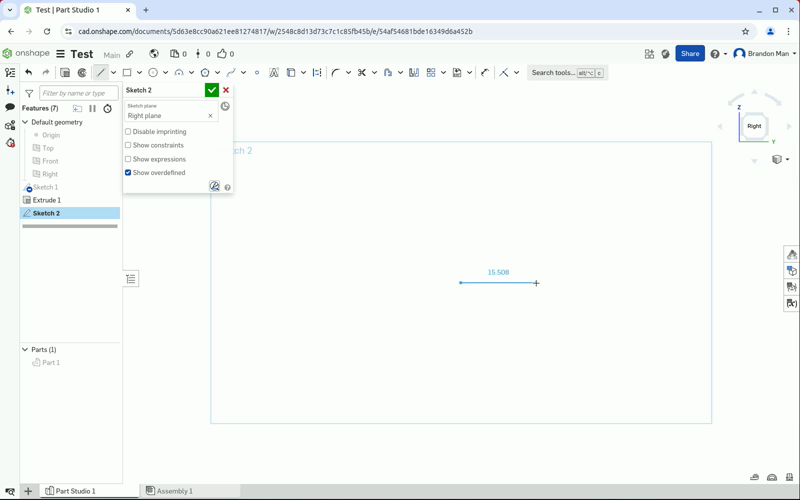
click(536, 282)
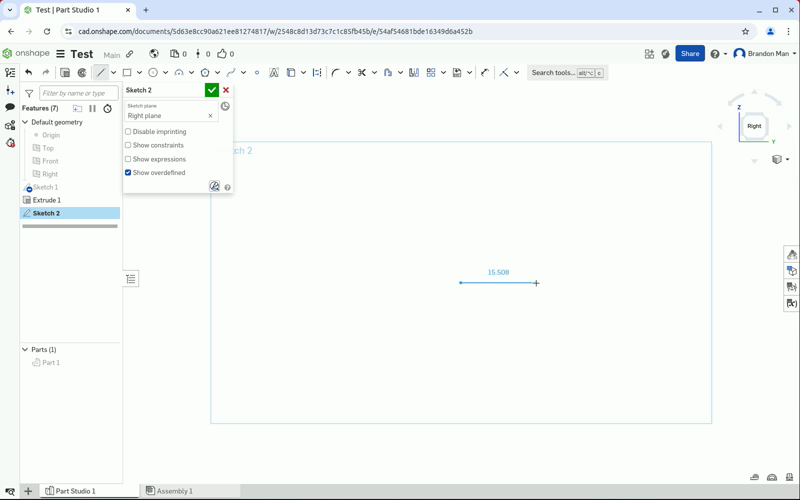
key_up(shift)
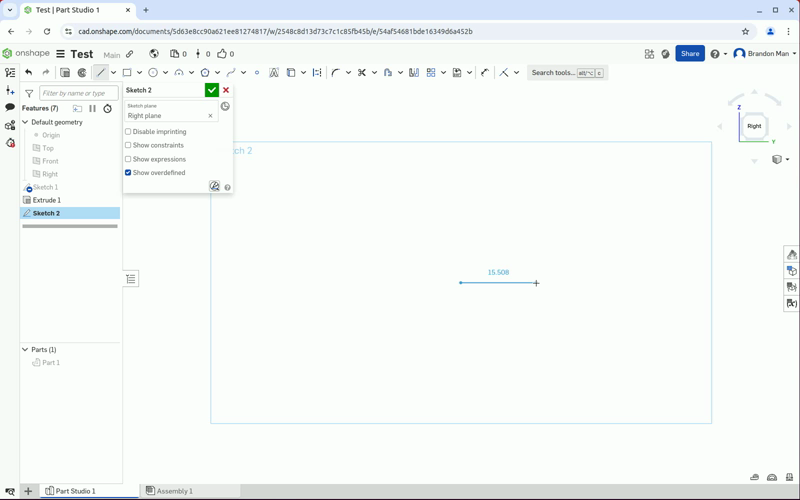
key_down(shift)
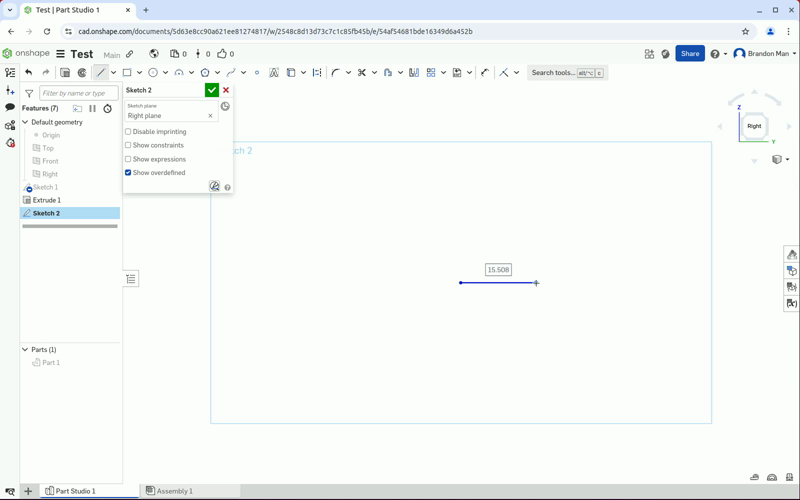
mouse_move(566, 282)
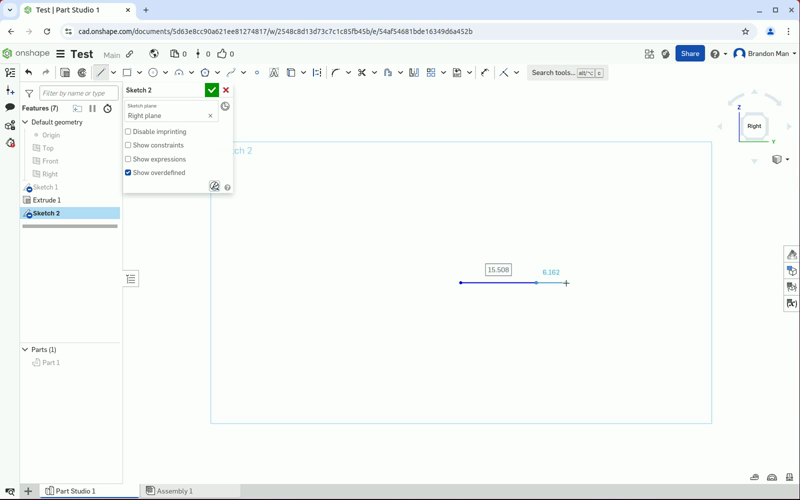
mouse_move(536, 226)
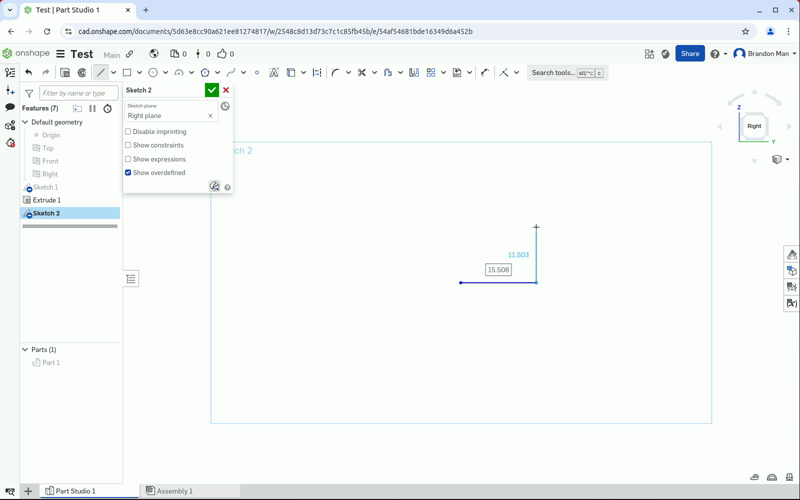
click(536, 226)
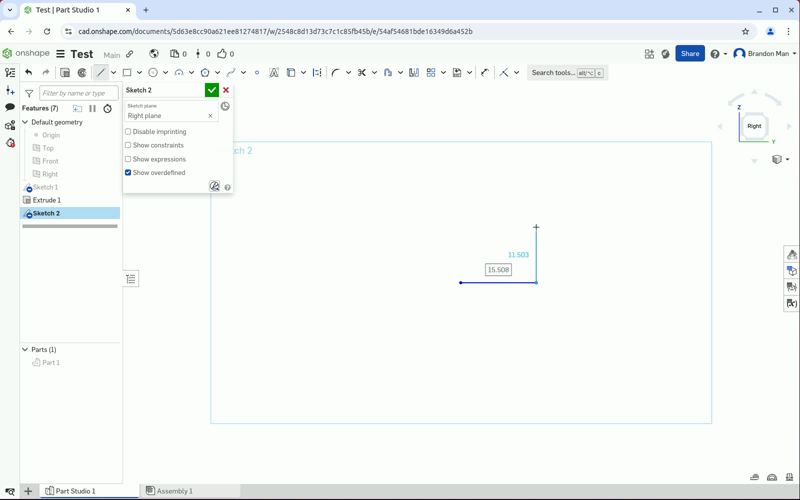
key_up(shift)
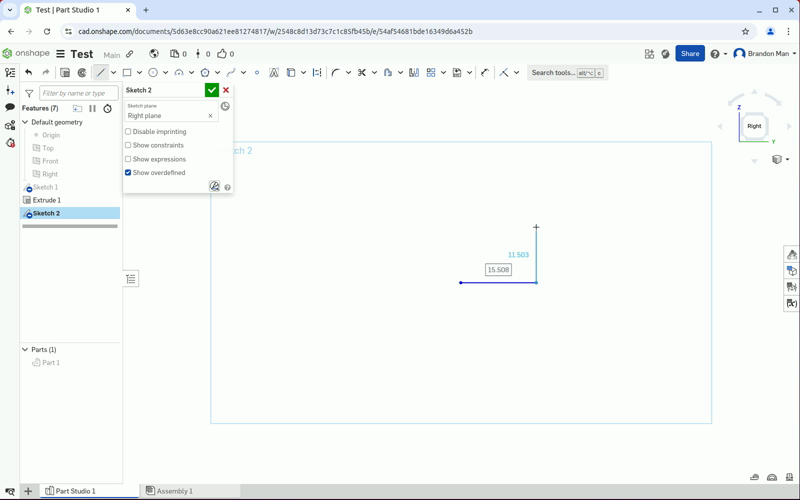
key_down(shift)
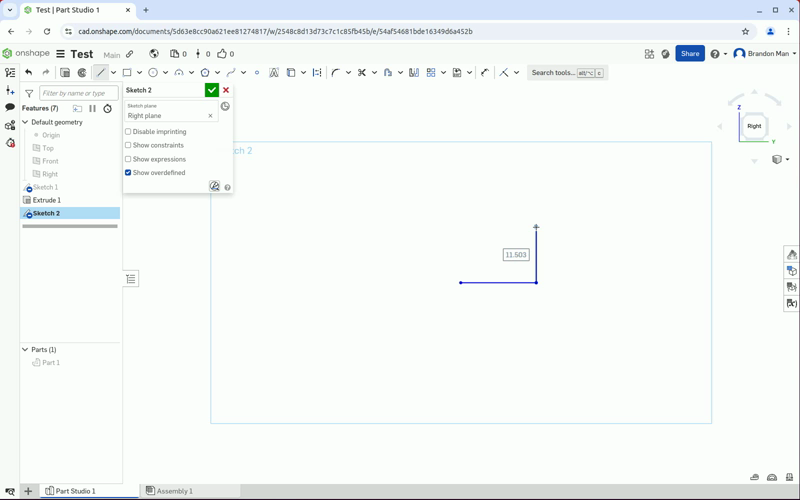
mouse_move(566, 226)
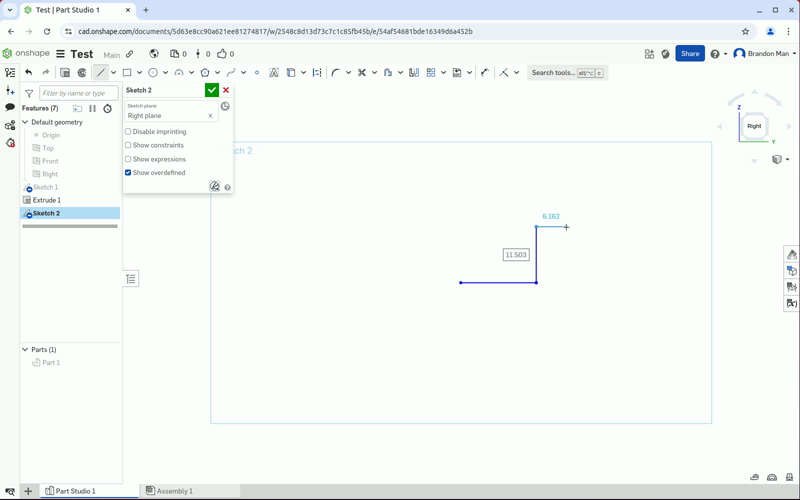
mouse_move(517, 226)
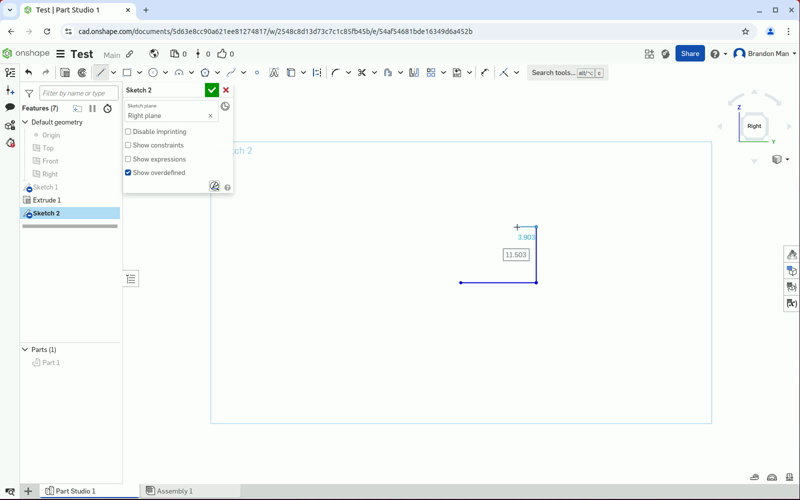
click(517, 226)
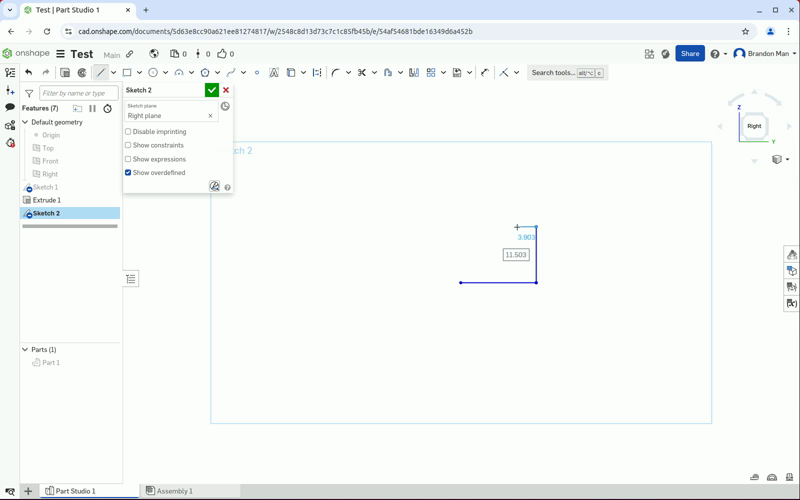
key_up(shift)
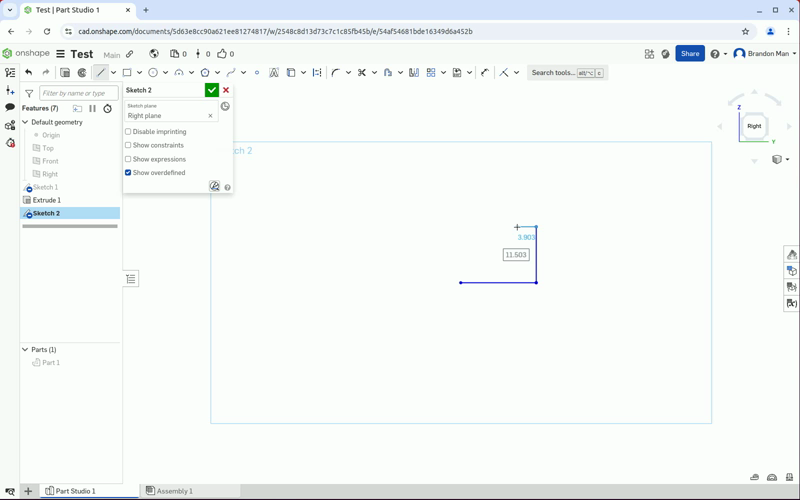
key_down(shift)
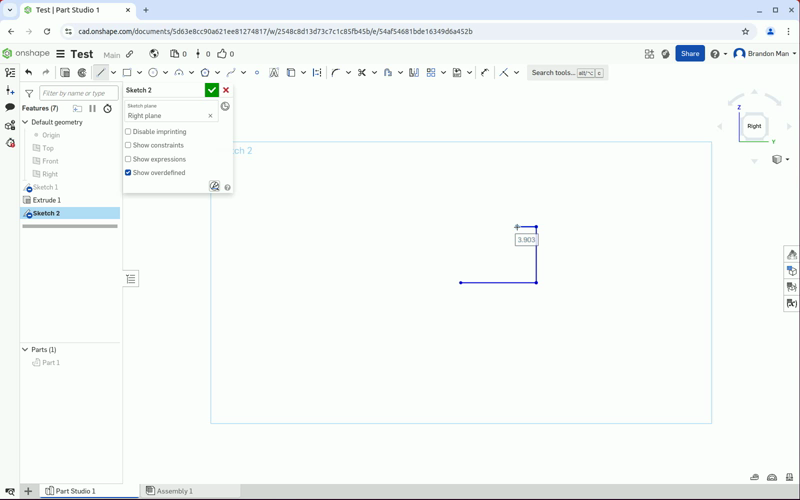
mouse_move(547, 226)
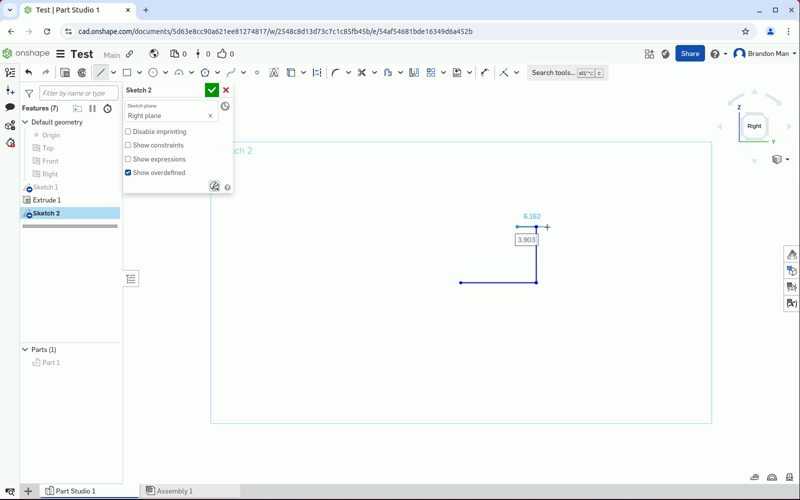
mouse_move(517, 264)
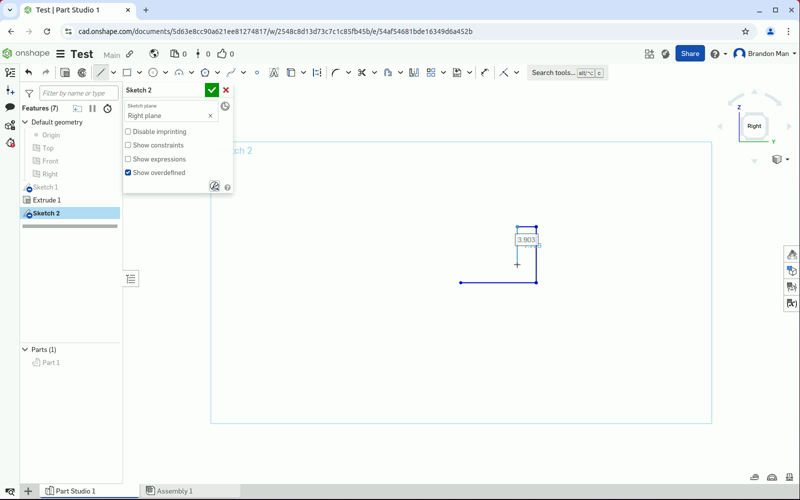
click(517, 264)
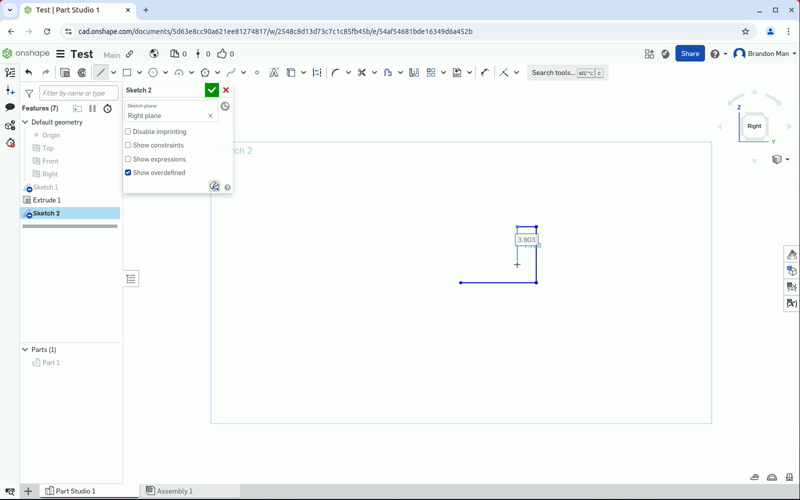
key_up(shift)
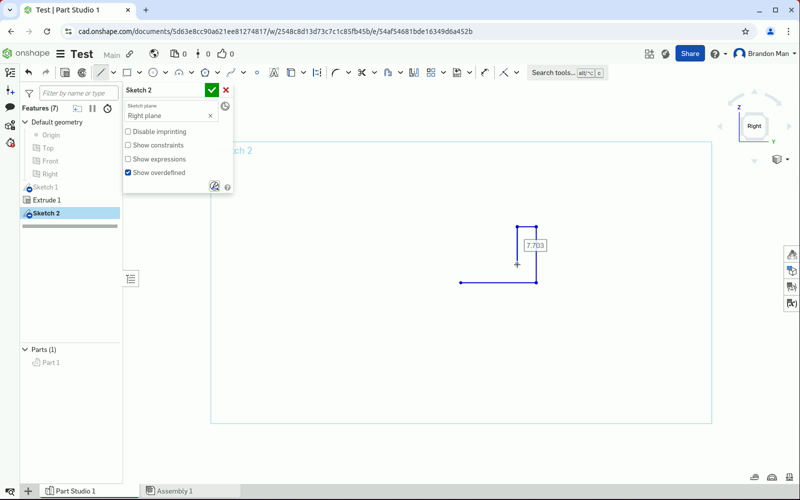
key_down(shift)
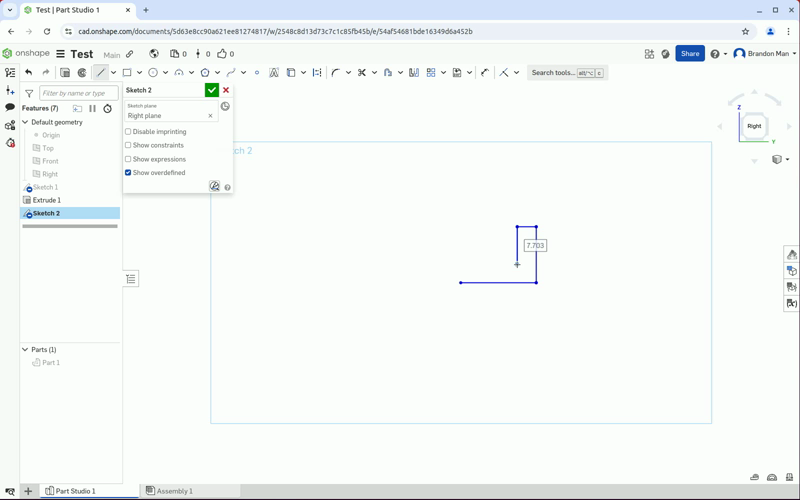
mouse_move(547, 264)
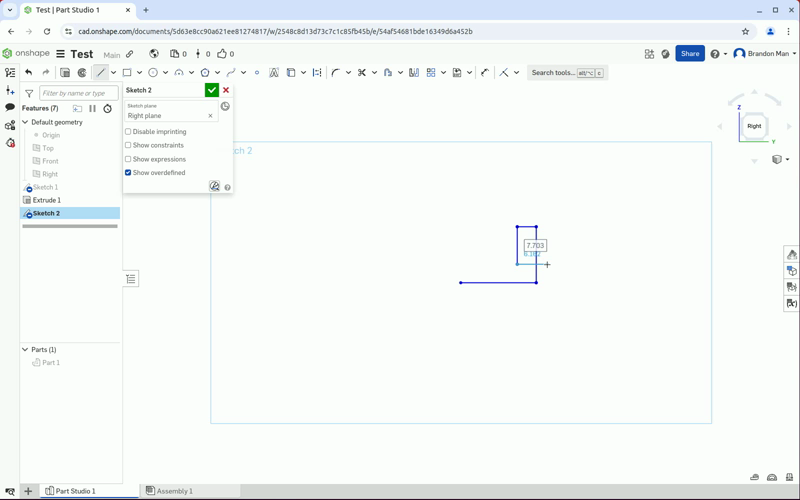
mouse_move(460, 264)
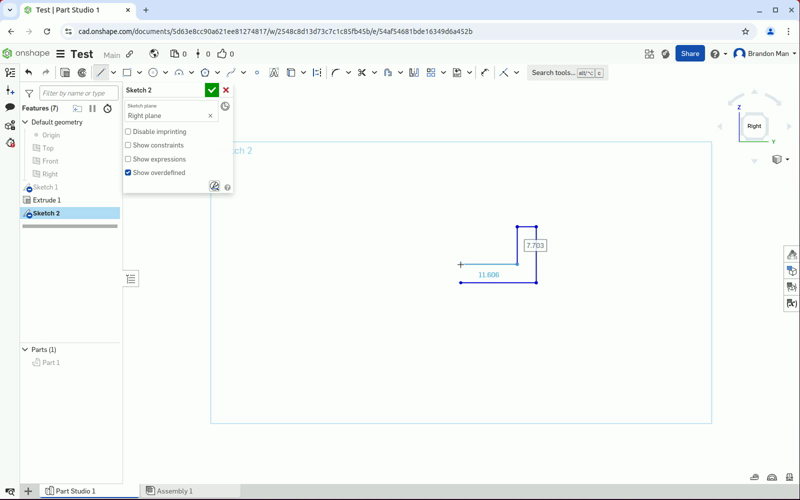
click(460, 264)
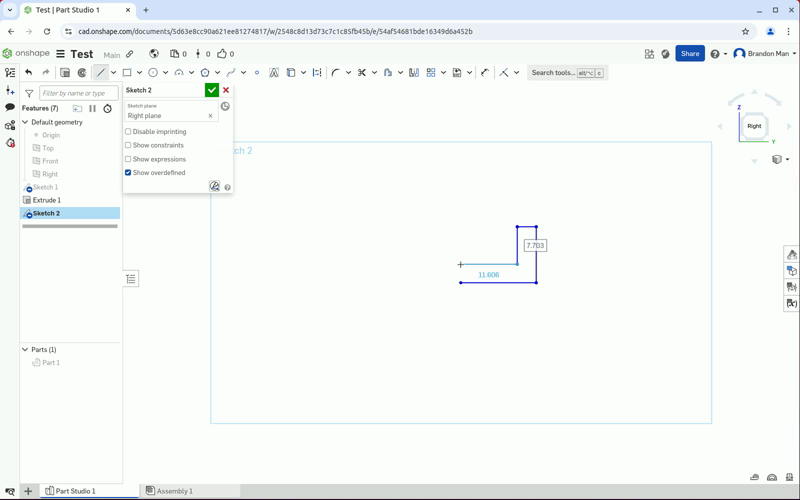
key_up(shift)
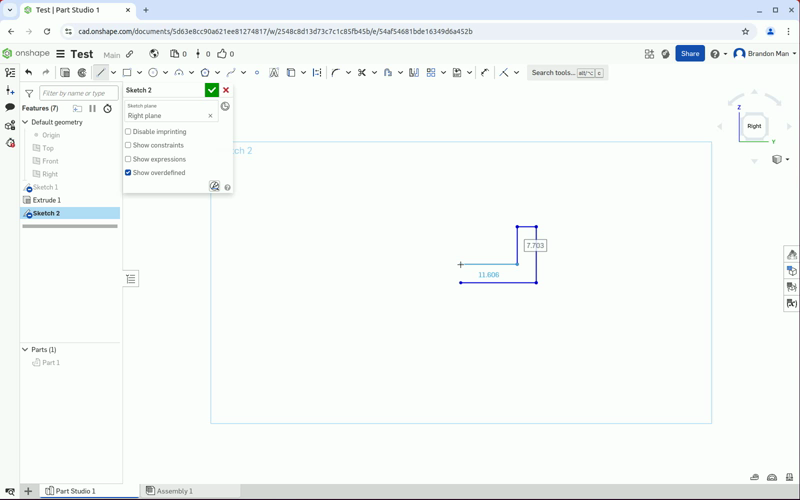
mouse_move(490, 264)
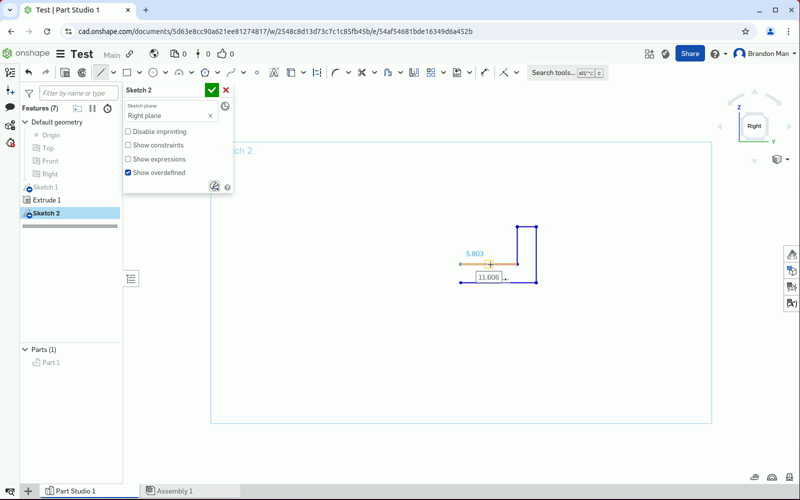
key_down(shift)
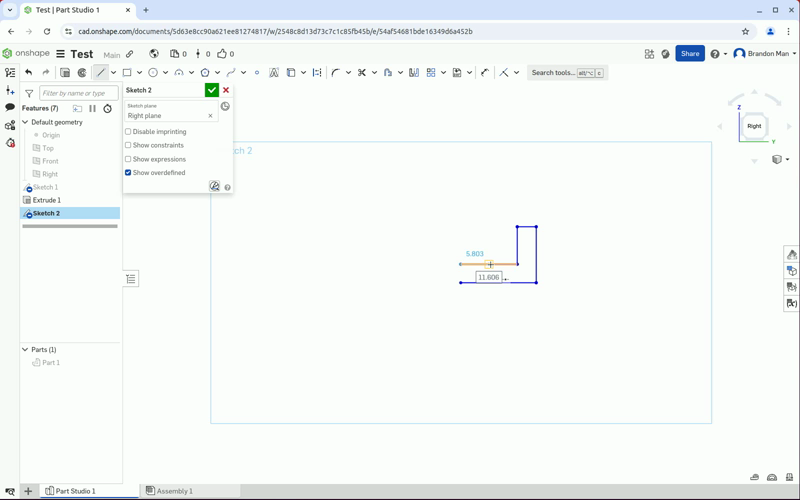
mouse_move(460, 282)
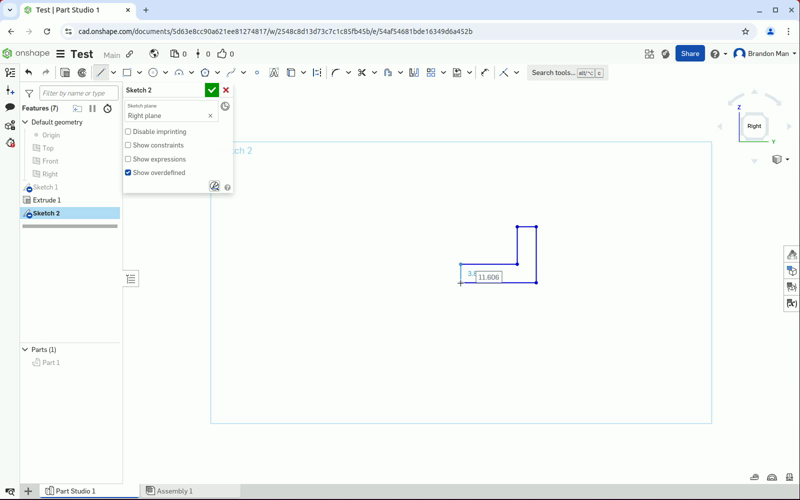
key_up(shift)
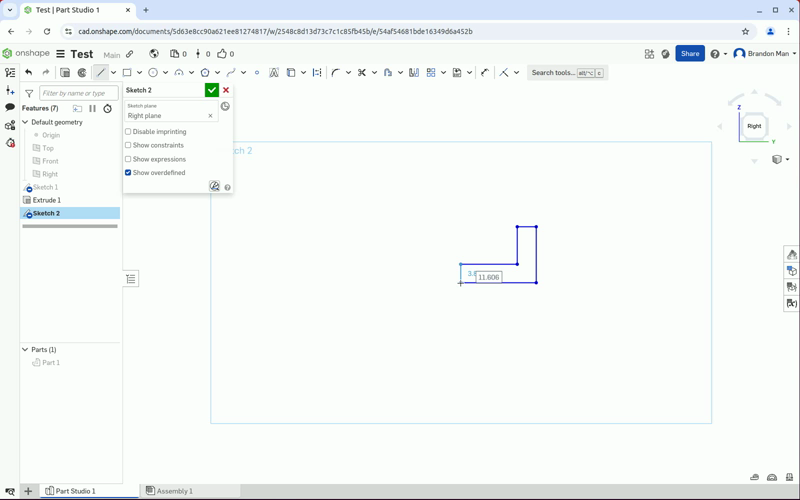
click(460, 282)
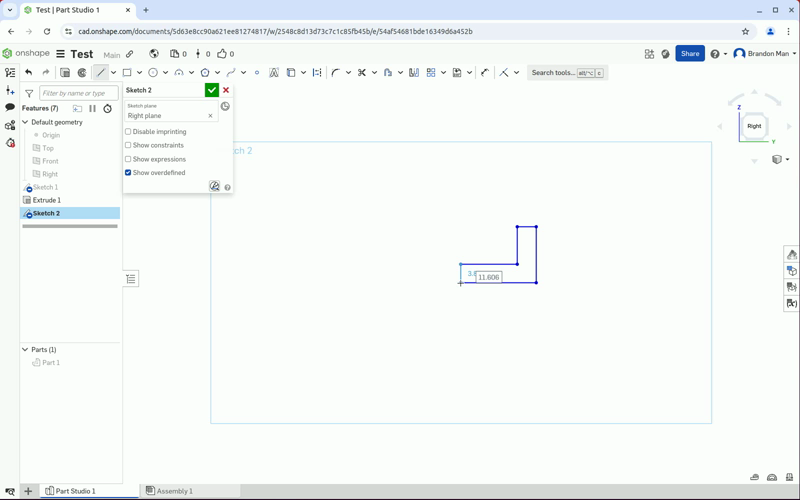
key(esc)
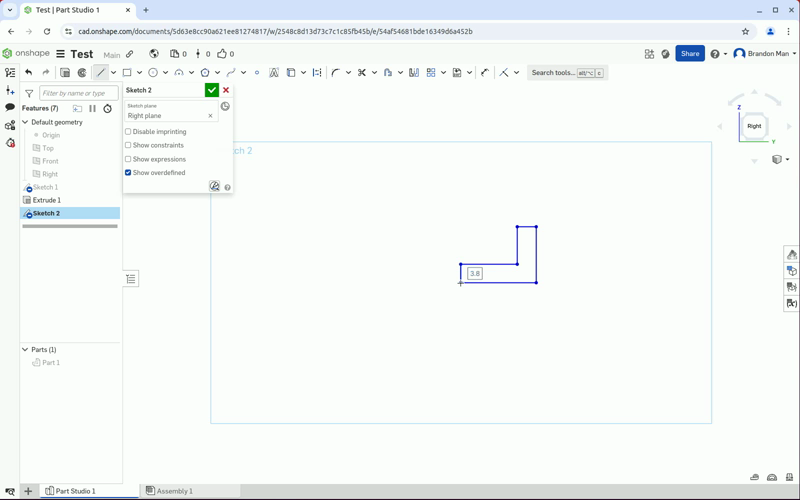
mouse_move(507, 267)
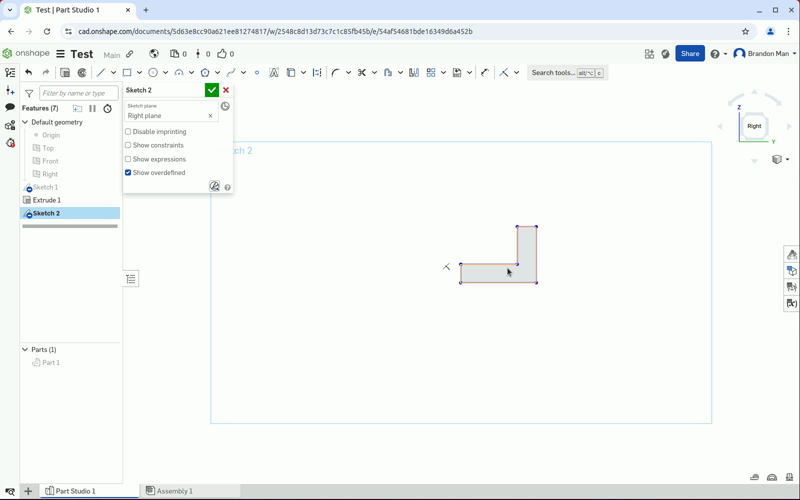
click(507, 267)
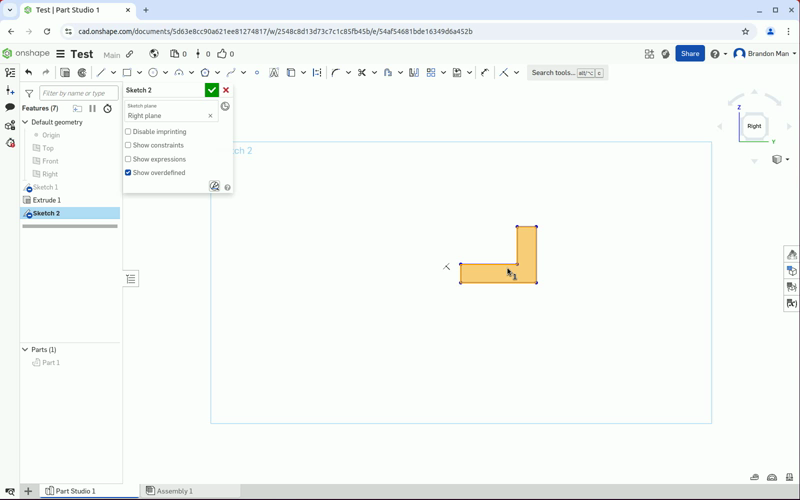
mouse_move(73, 352)
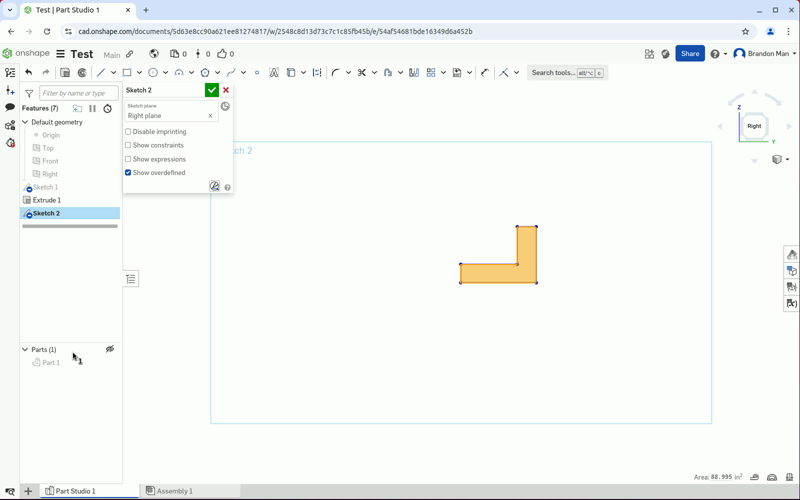
key(shift+y)
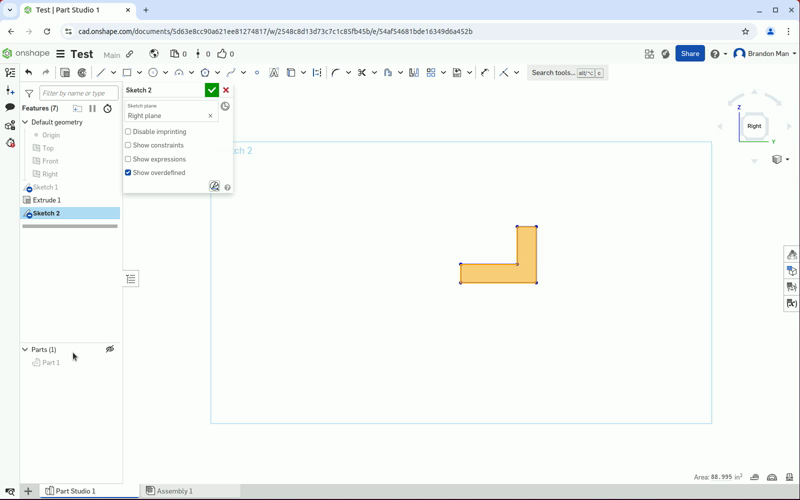
key(shift+e)
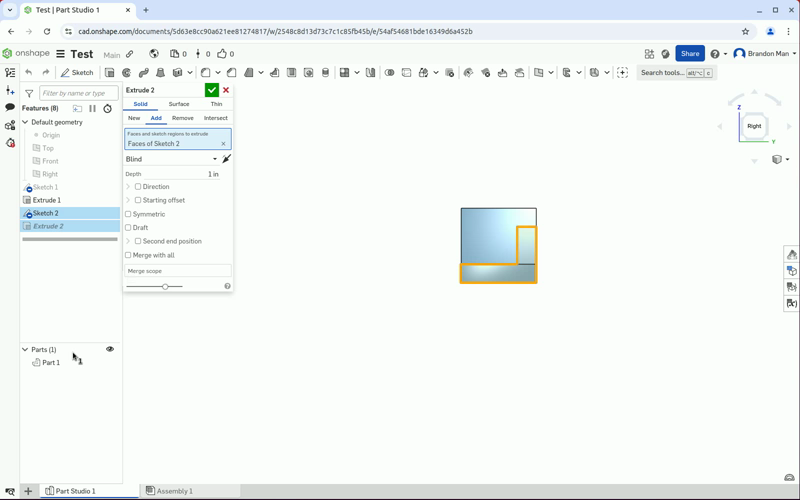
mouse_move(143, 106)
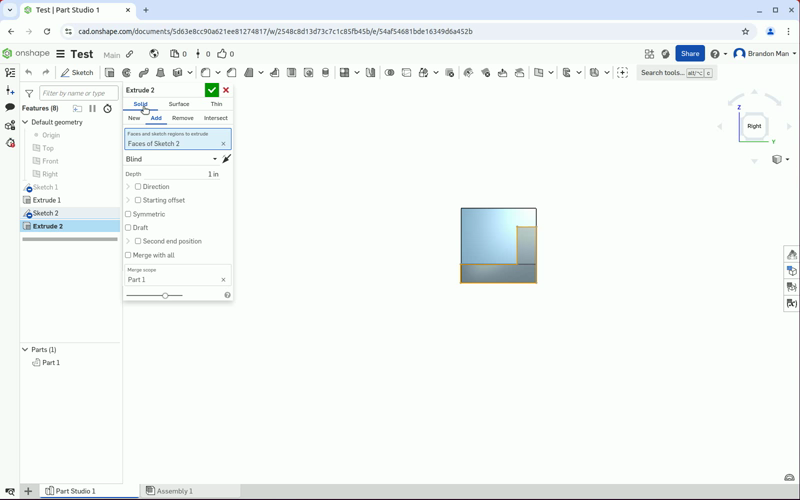
click(143, 106)
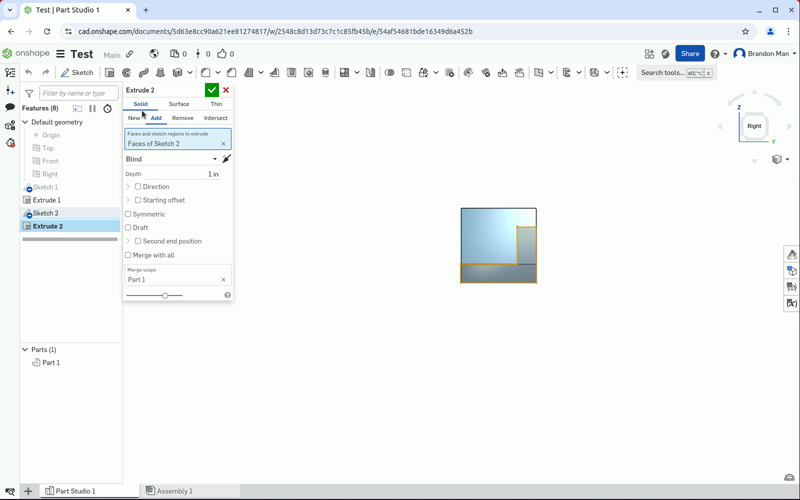
mouse_move(137, 120)
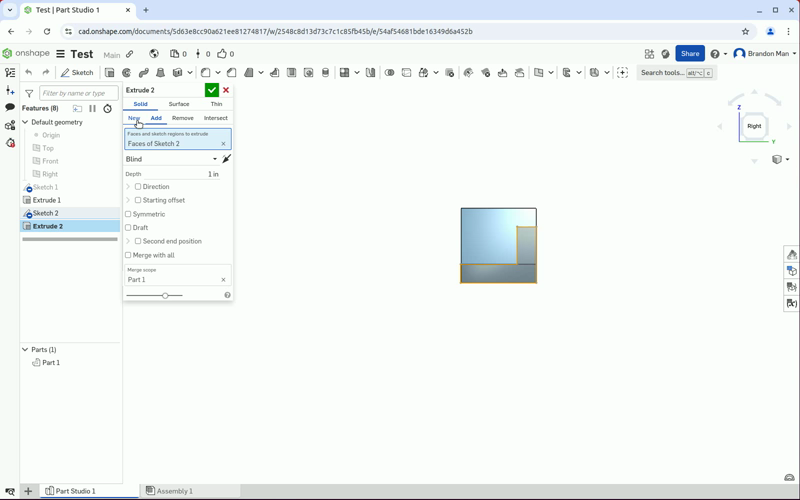
click(137, 120)
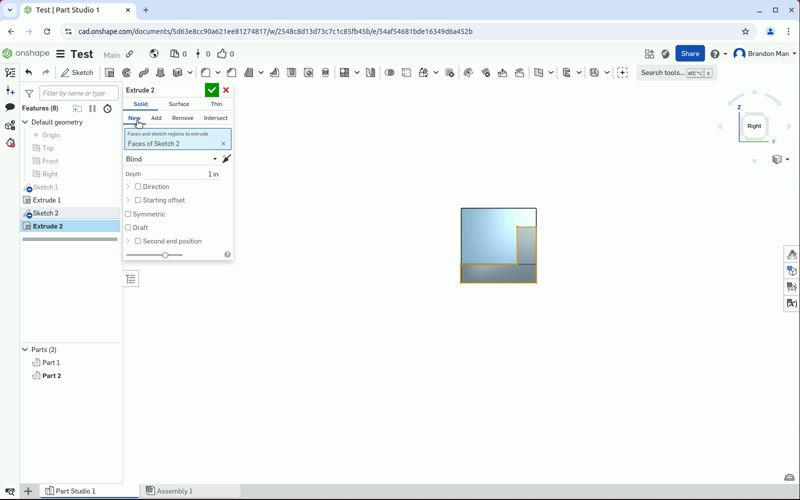
key(tab, 4)
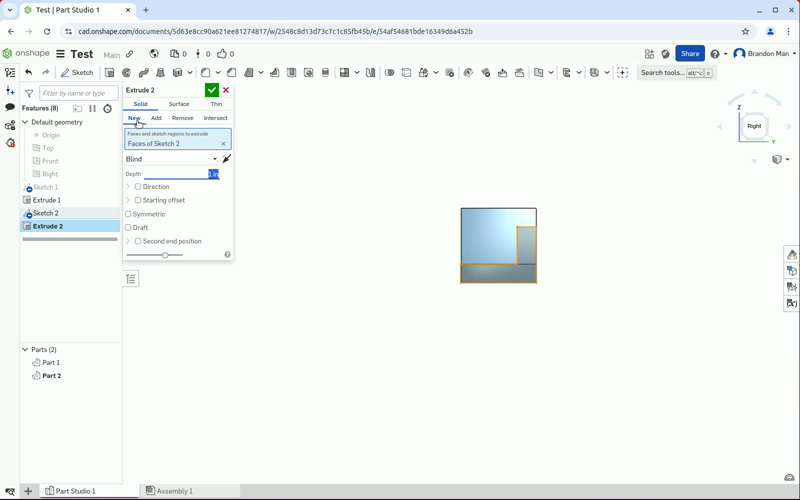
text(23.108)
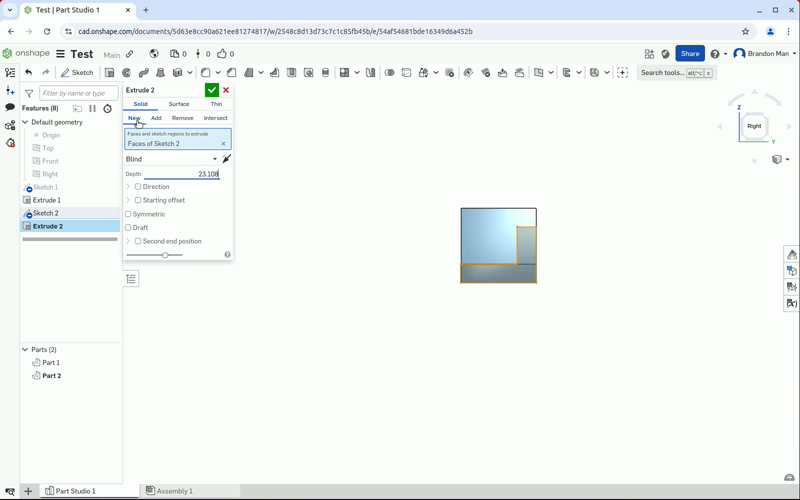
key(enter)
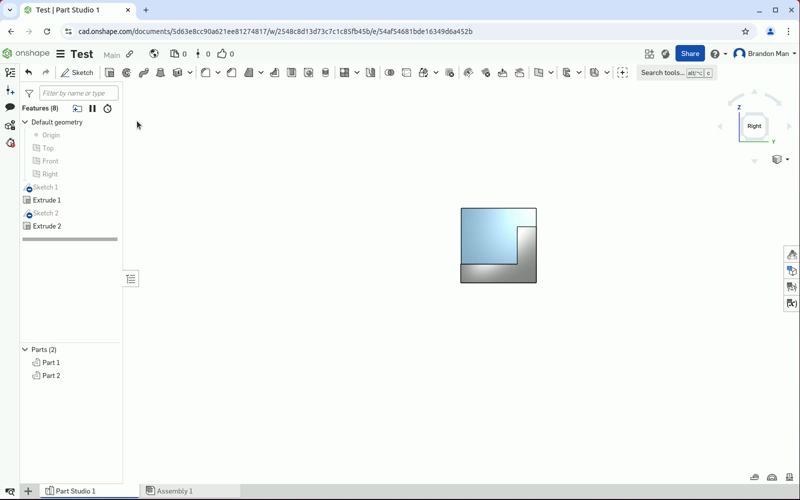
key(shift+h)
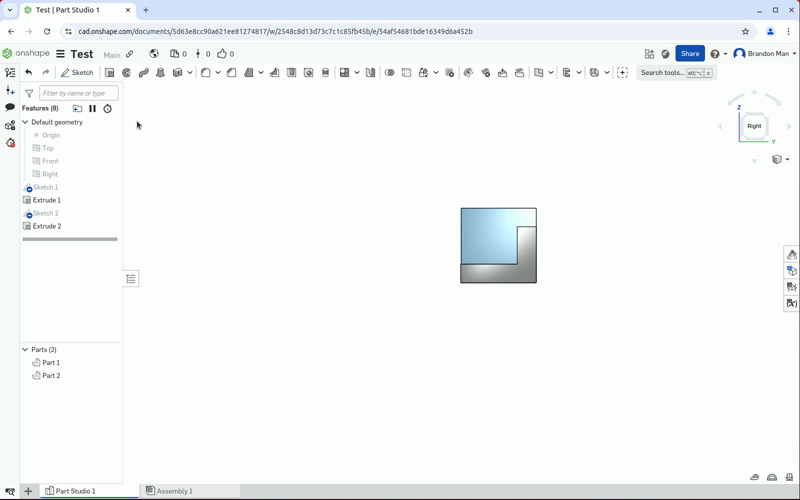
key(shift+h)
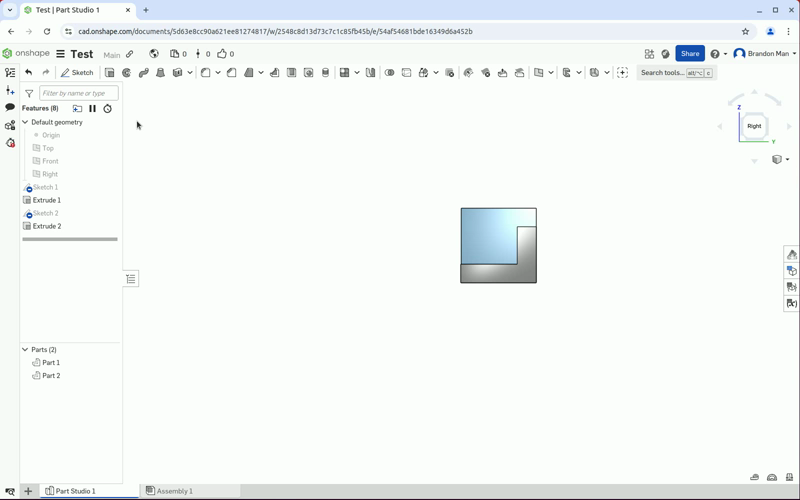
mouse_move(73, 189)
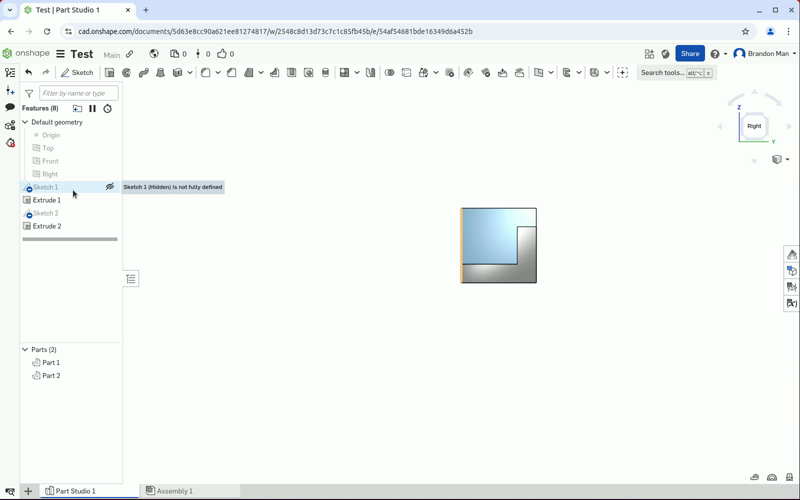
click(73, 189)
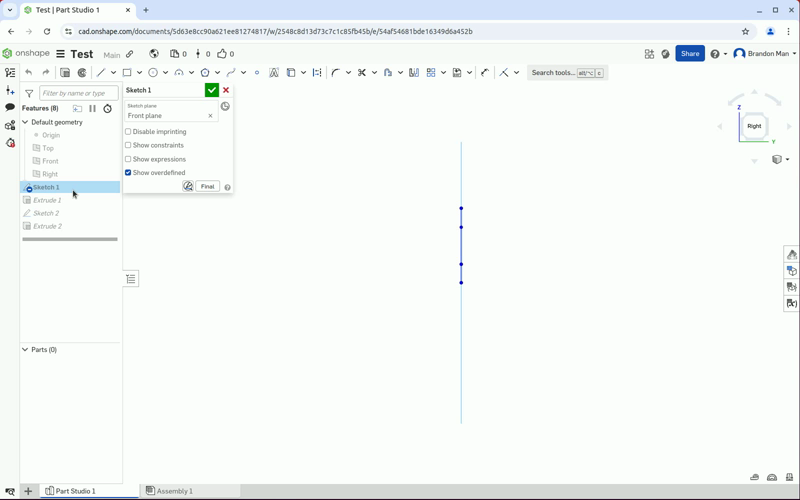
mouse_move(229, 92)
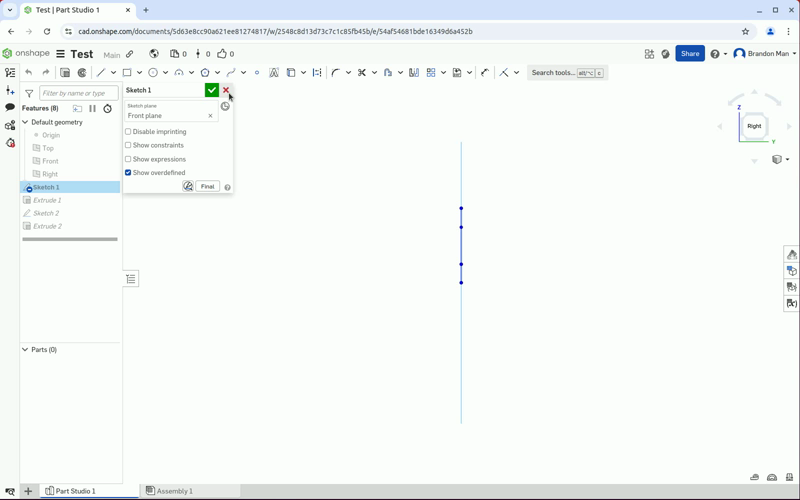
click(229, 92)
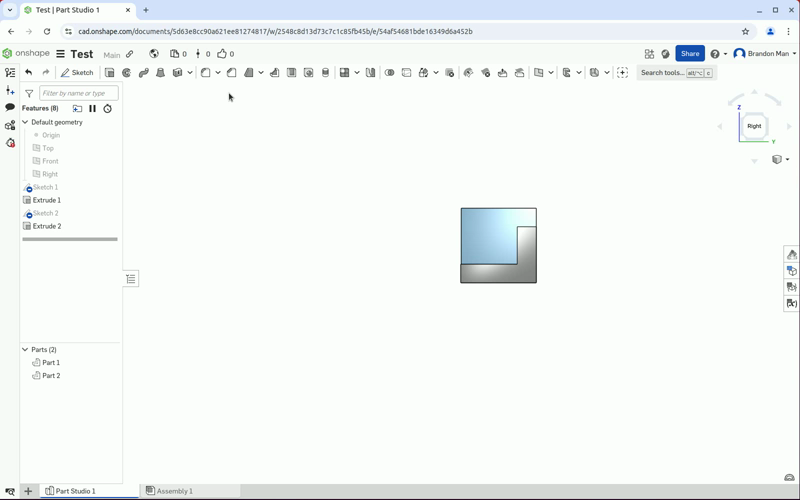
mouse_move(73, 352)
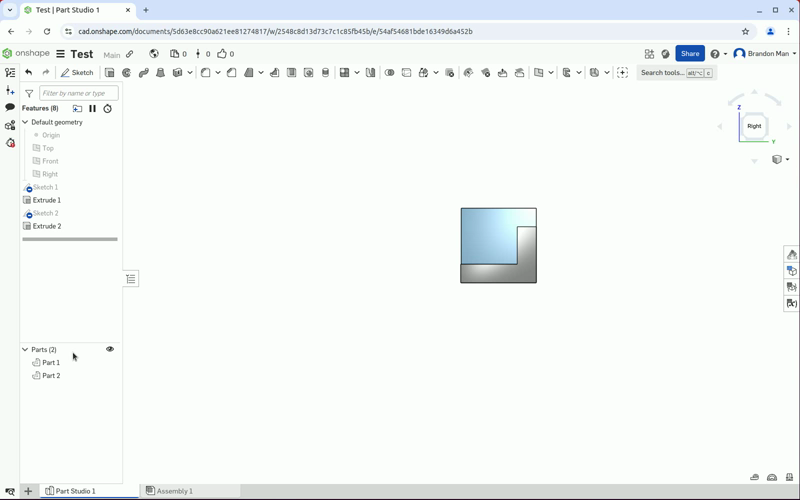
key(y)
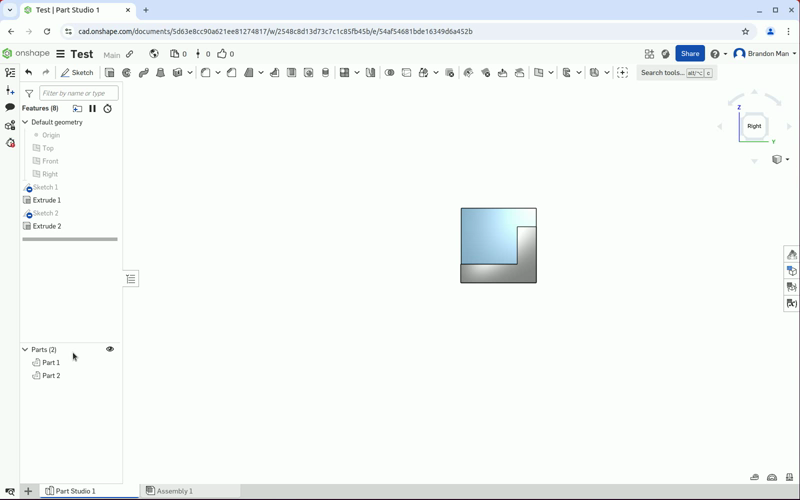
key(shift+p)
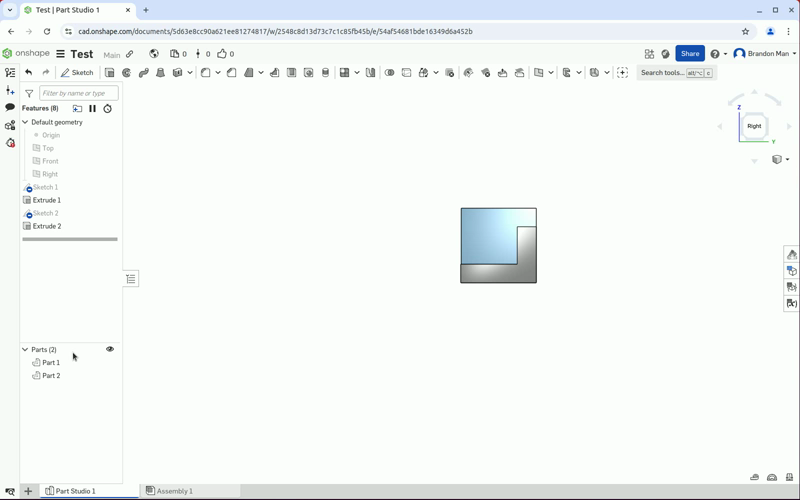
key(space)
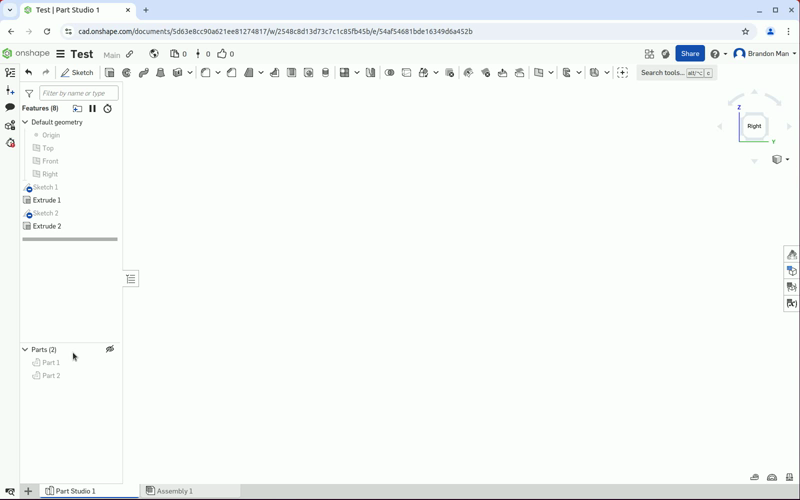
key_down(shift)
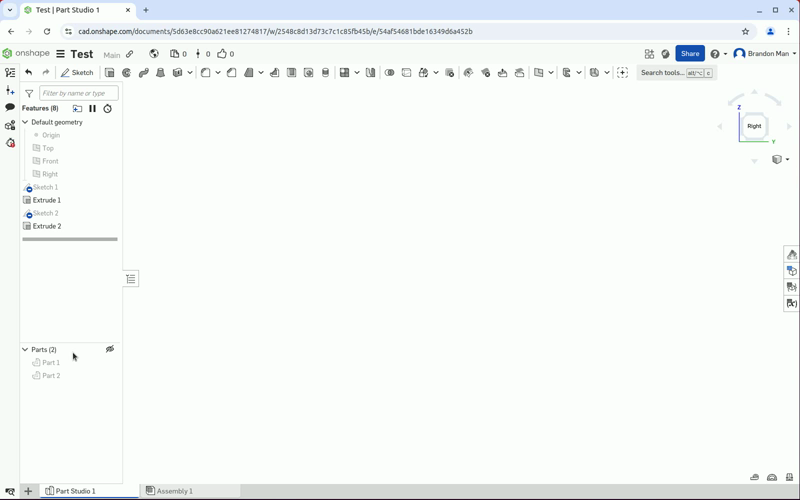
key(right)
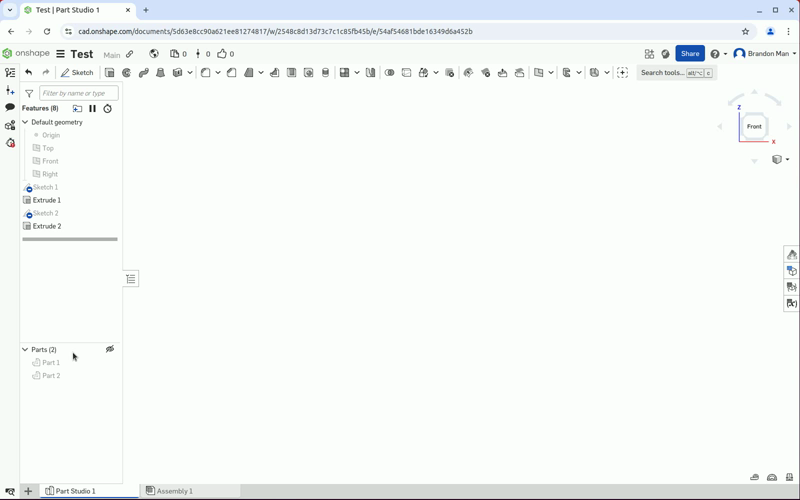
key_up(shift)
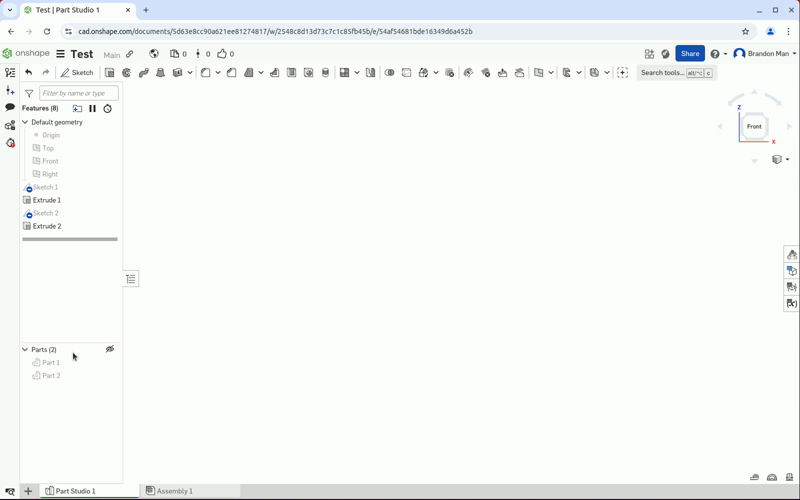
key(space)
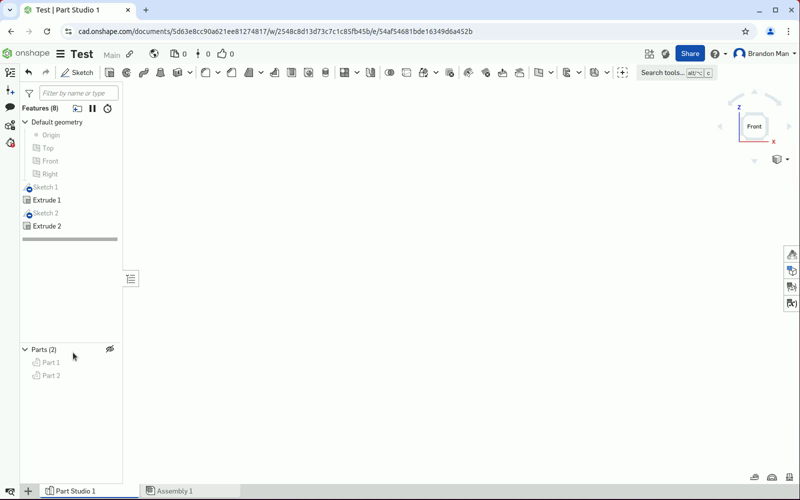
key_down(shift)
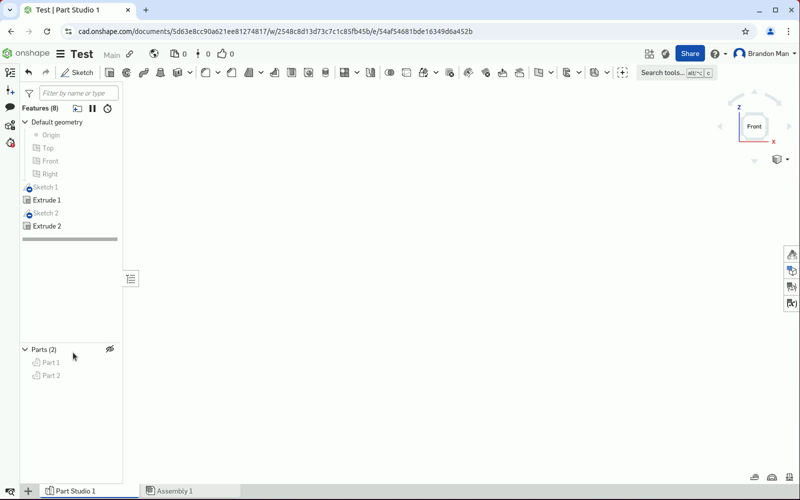
key(down)
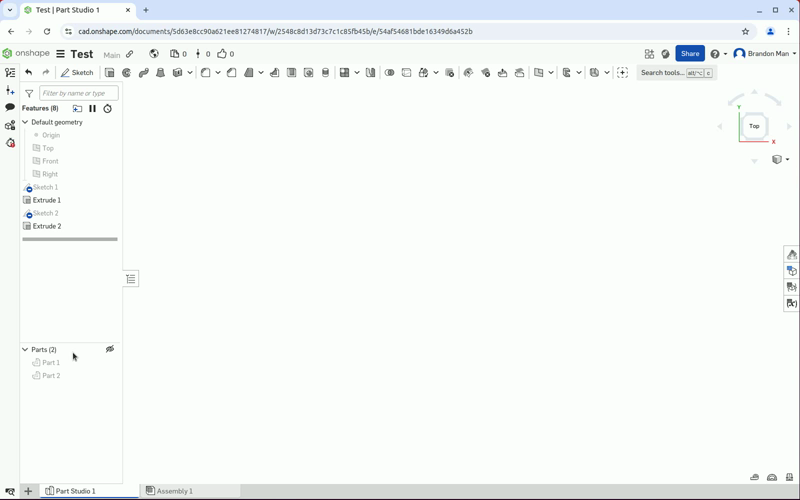
key_up(shift)
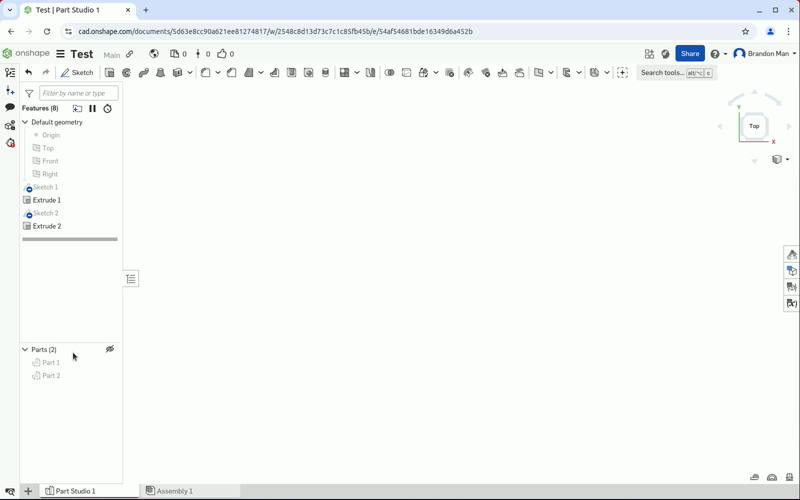
mouse_move(73, 352)
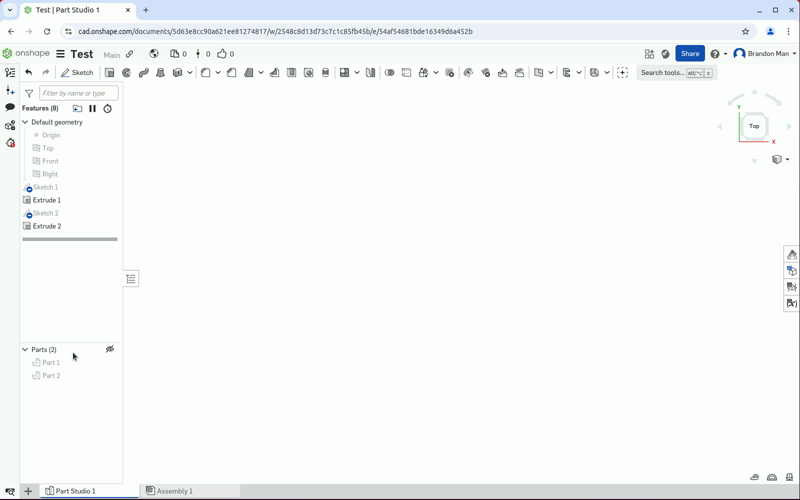
key(shift+y)
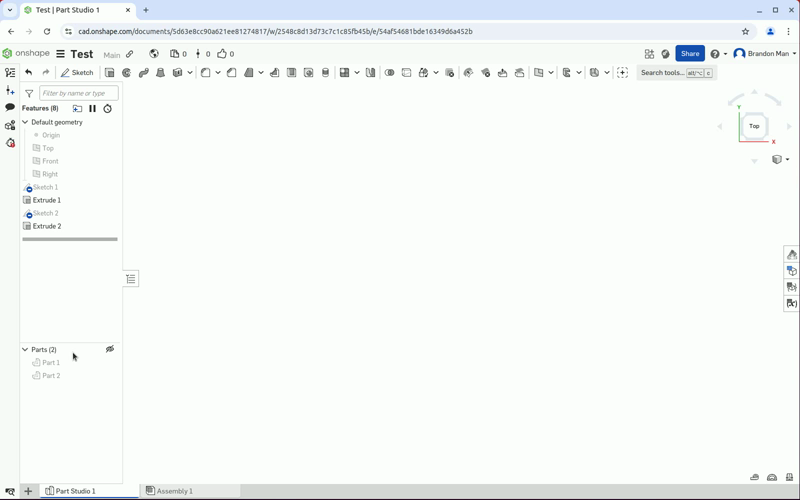
key(shift+s)
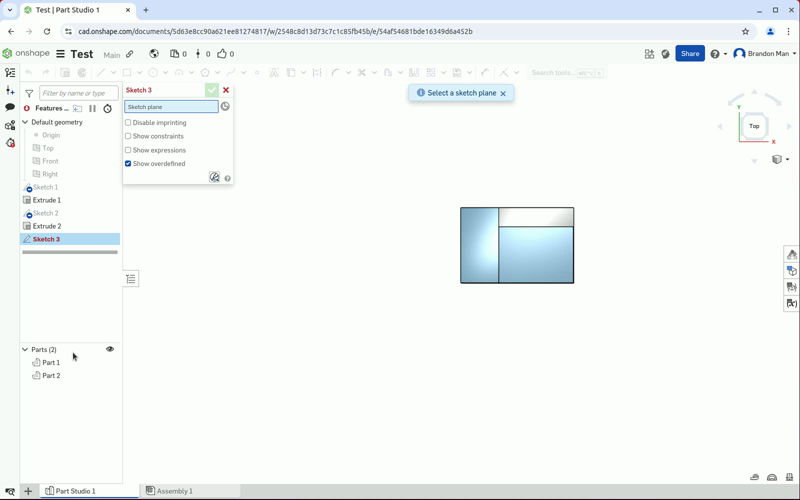
mouse_move(73, 150)
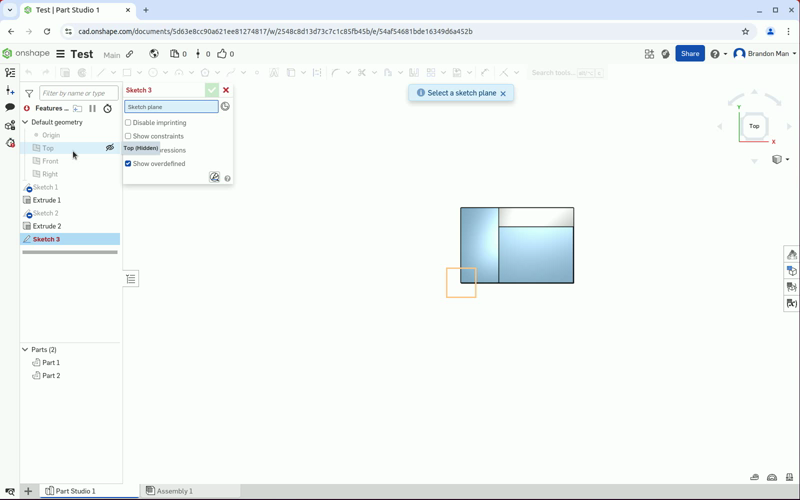
click(73, 150)
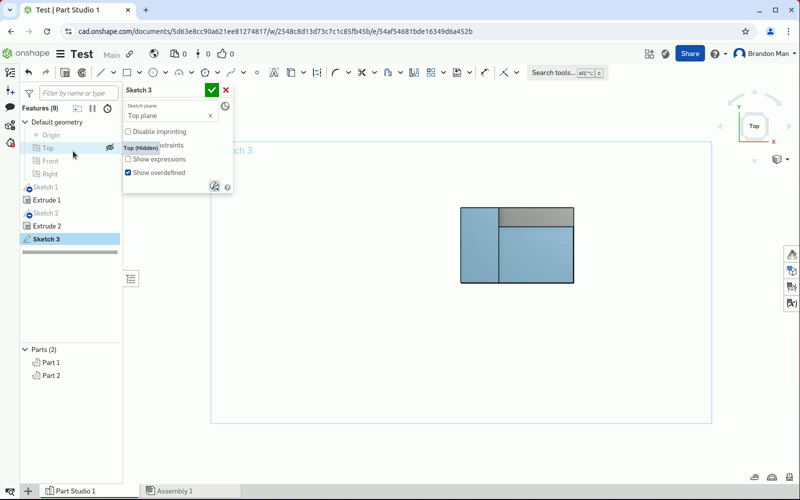
mouse_move(73, 352)
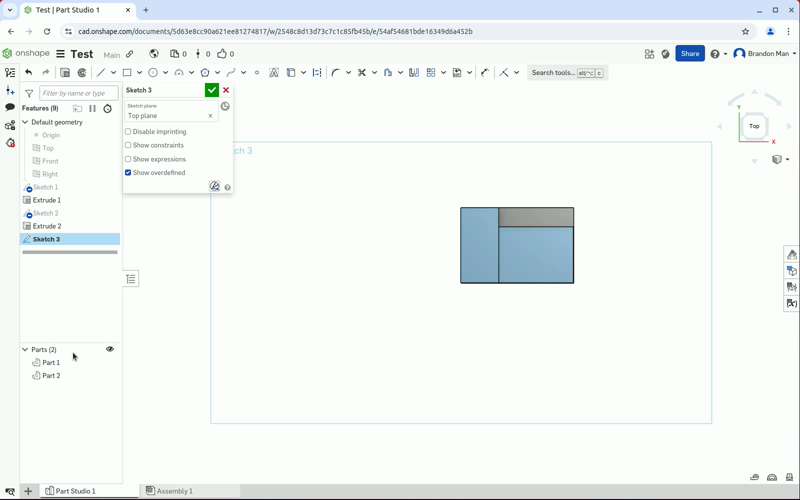
key(y)
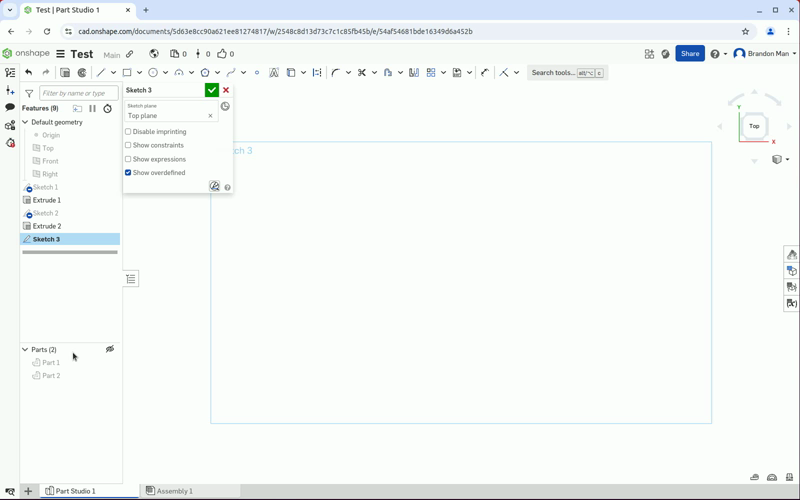
key(l)
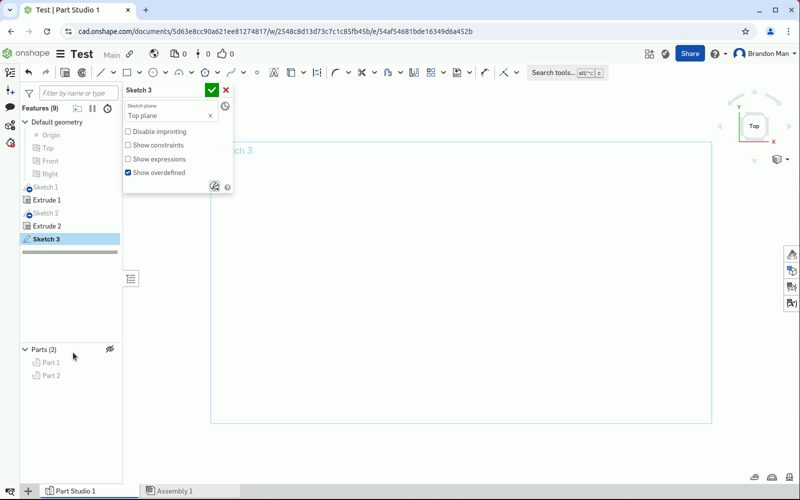
key_down(shift)
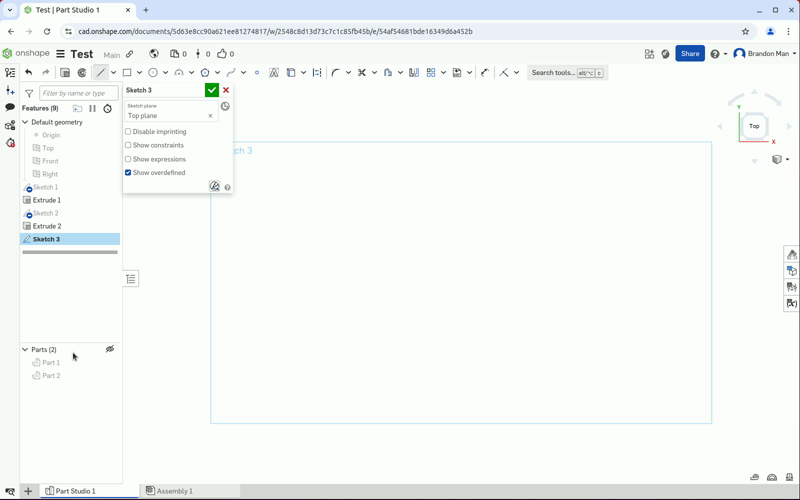
mouse_move(460, 282)
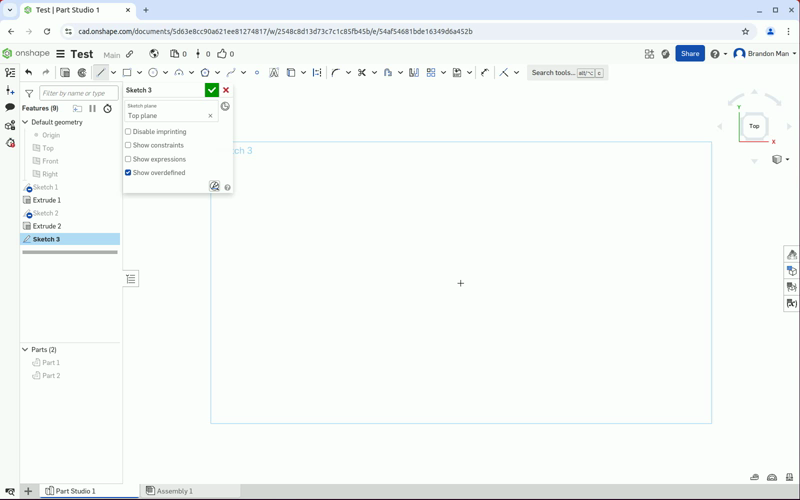
click(460, 282)
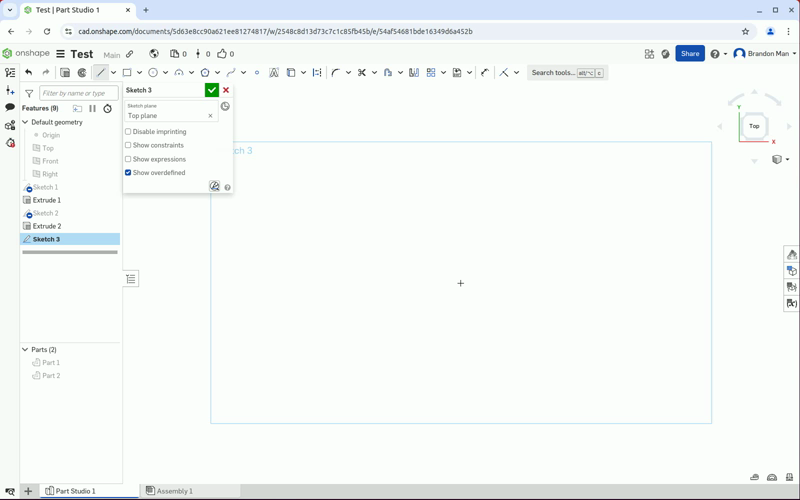
key_up(shift)
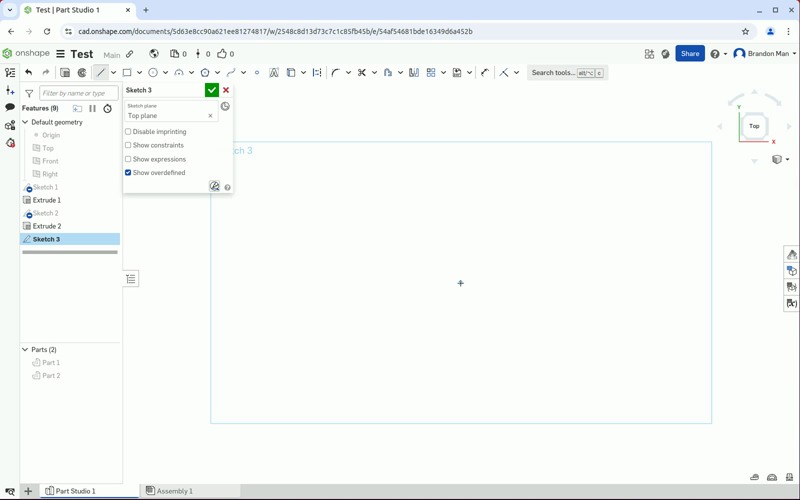
key_down(shift)
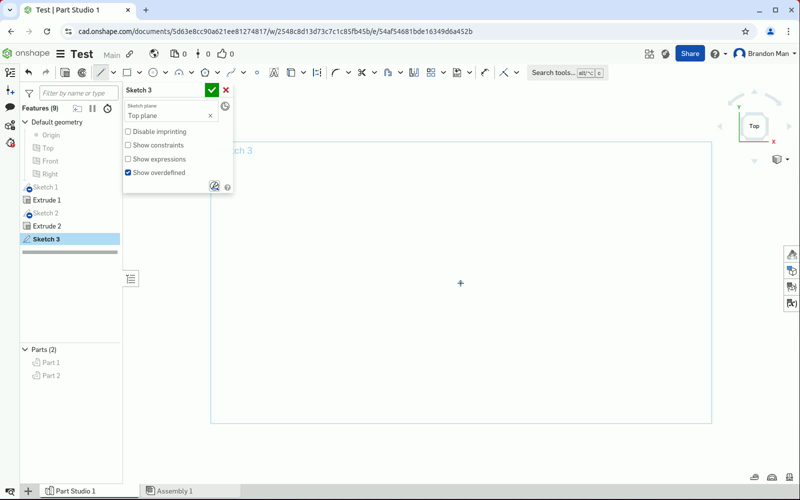
mouse_move(490, 282)
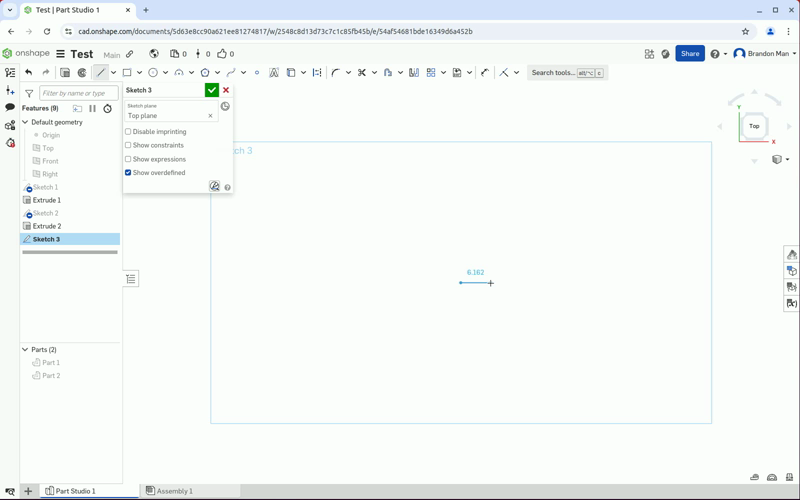
mouse_move(498, 282)
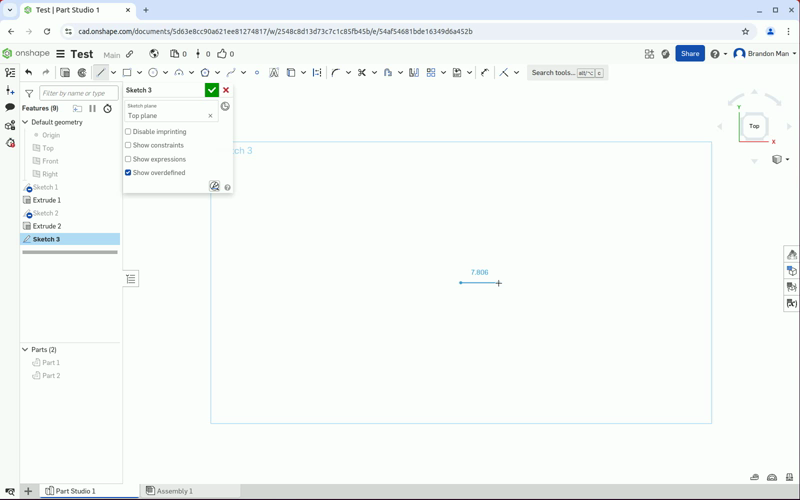
click(498, 282)
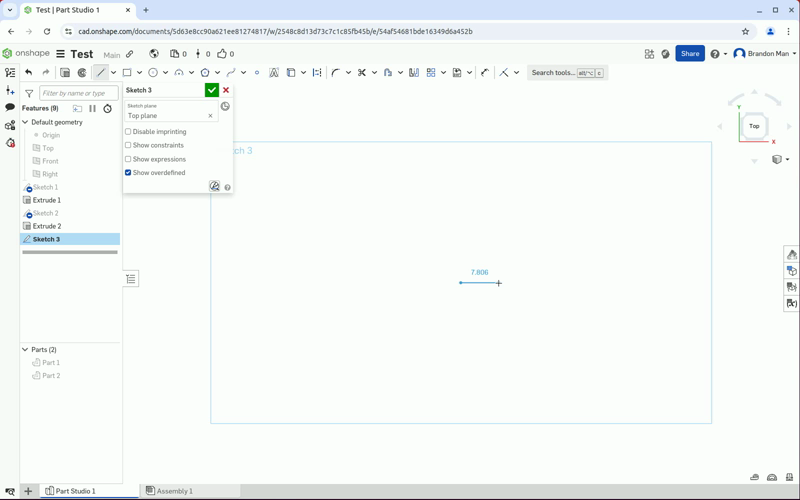
key_up(shift)
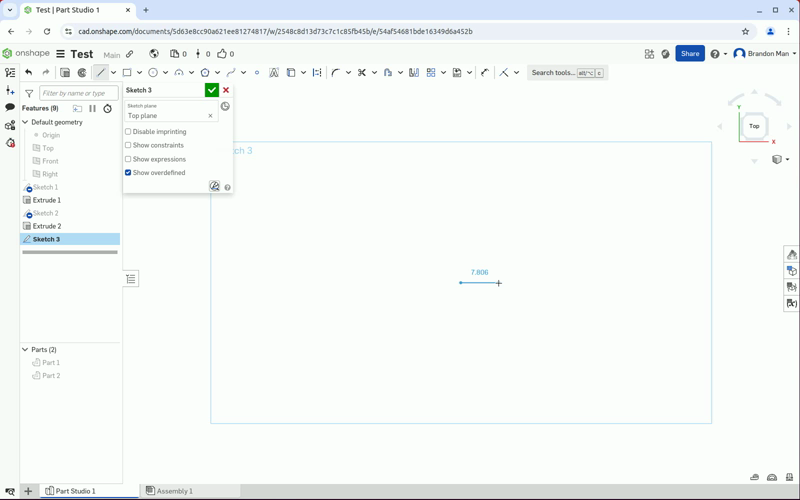
key_down(shift)
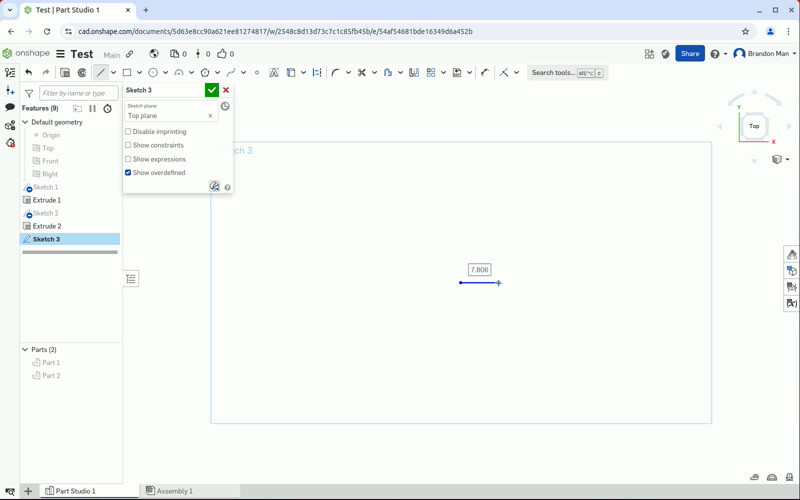
mouse_move(528, 282)
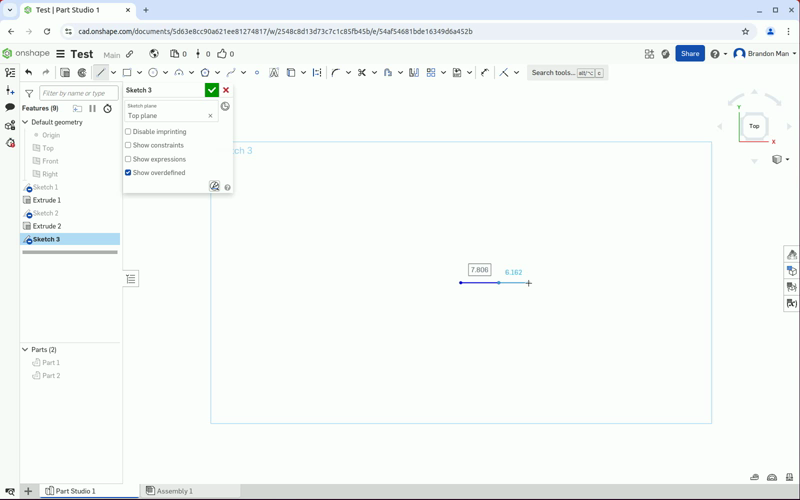
mouse_move(498, 226)
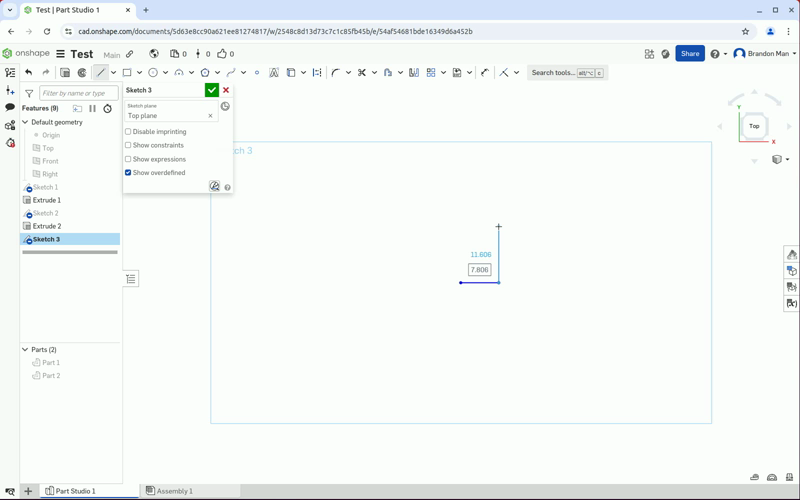
click(498, 226)
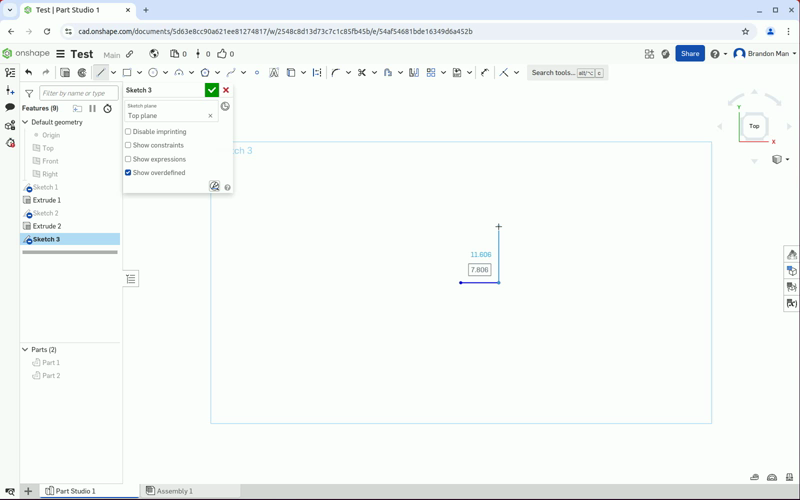
key_up(shift)
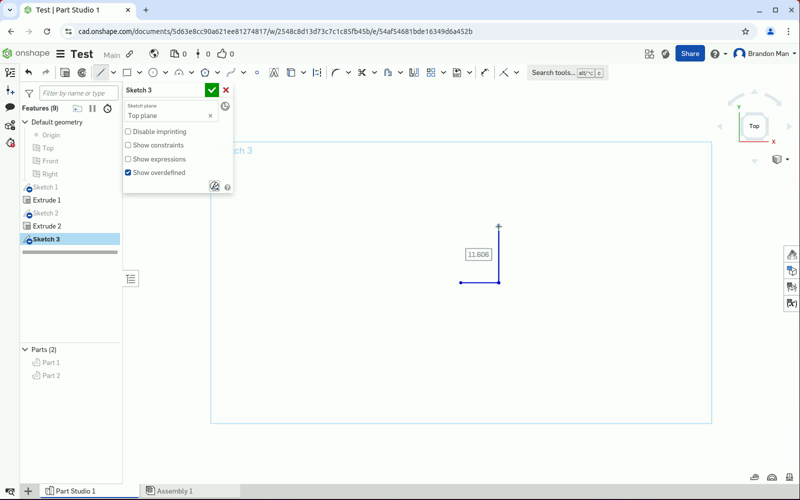
key_down(shift)
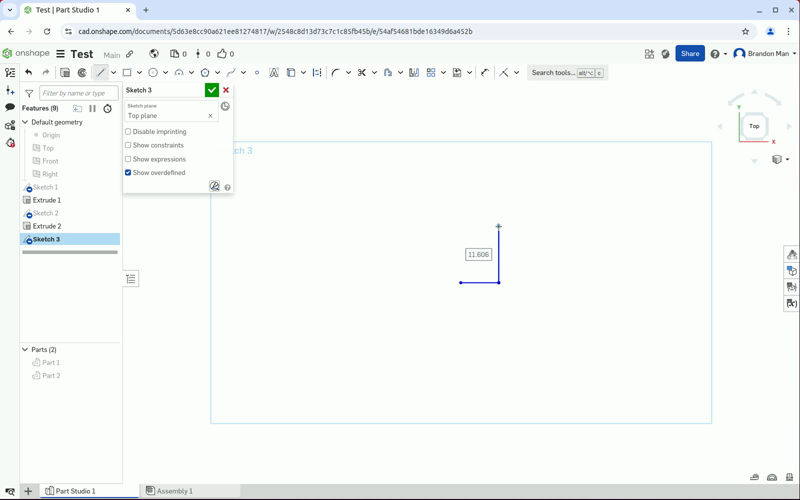
mouse_move(573, 226)
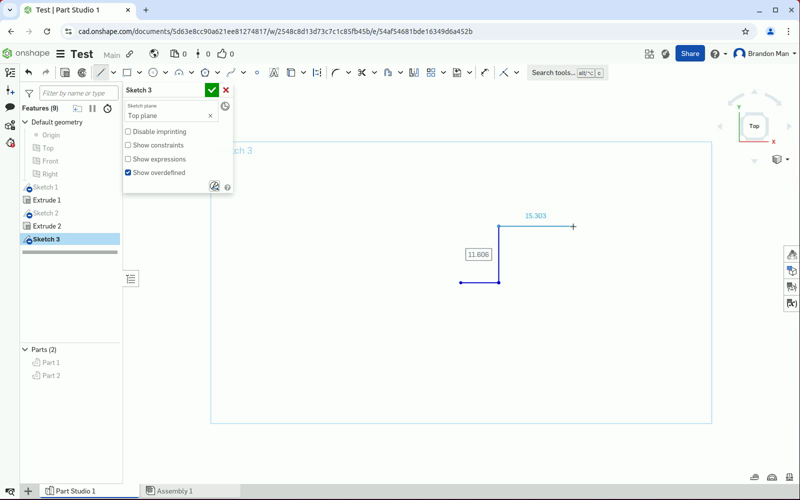
click(573, 226)
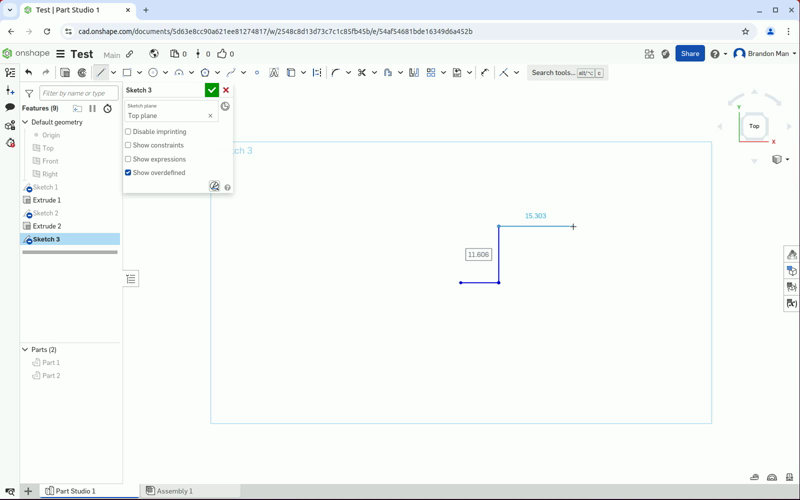
key_up(shift)
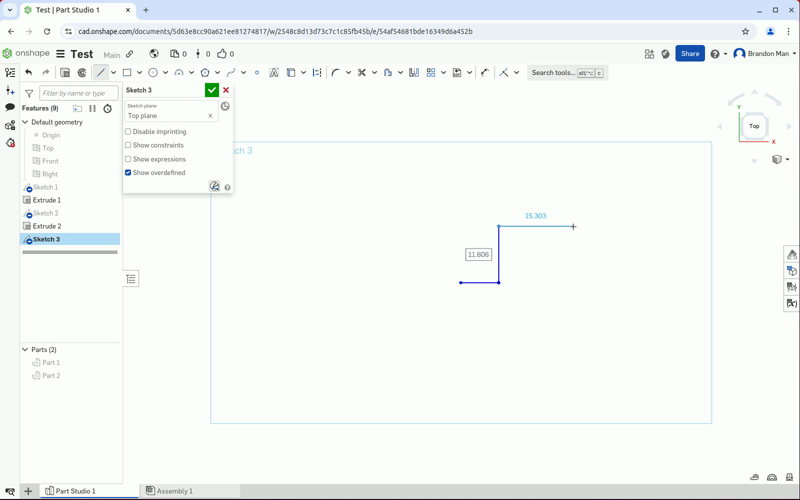
key_down(shift)
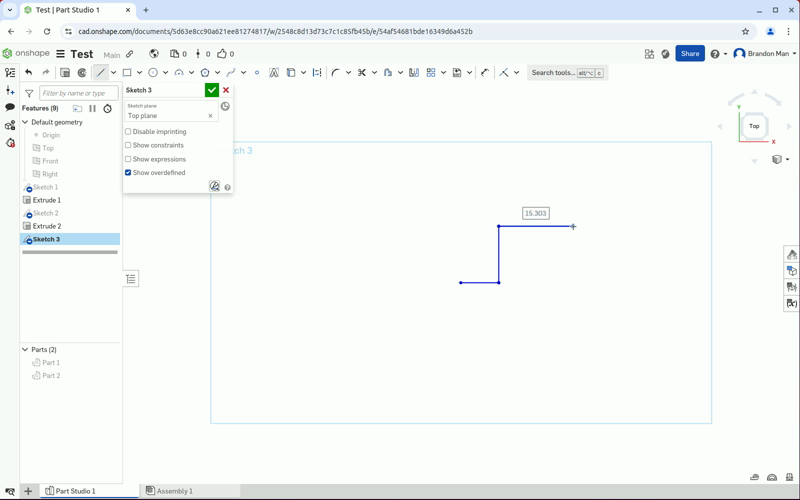
mouse_move(589, 226)
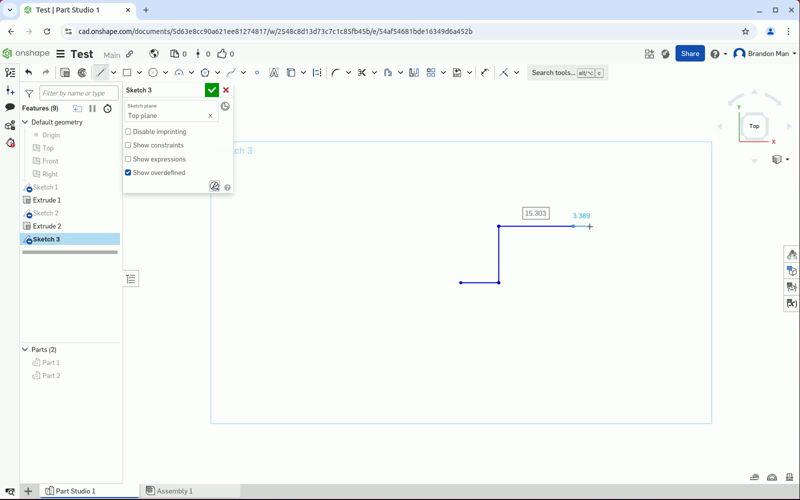
mouse_move(573, 208)
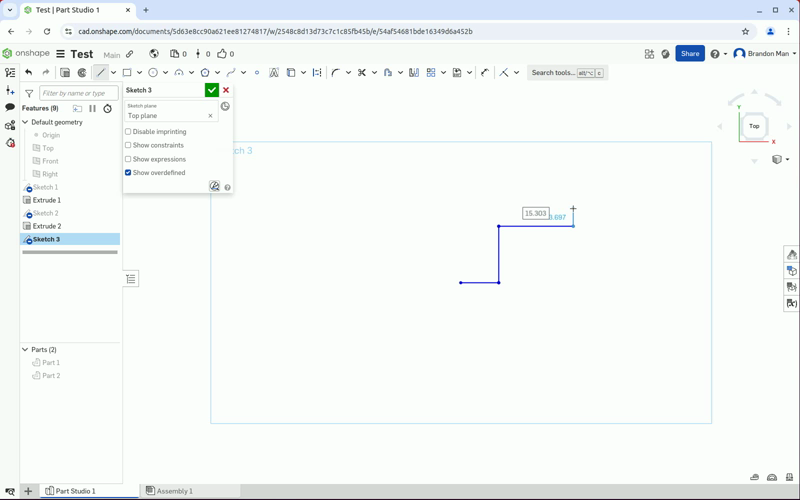
click(573, 208)
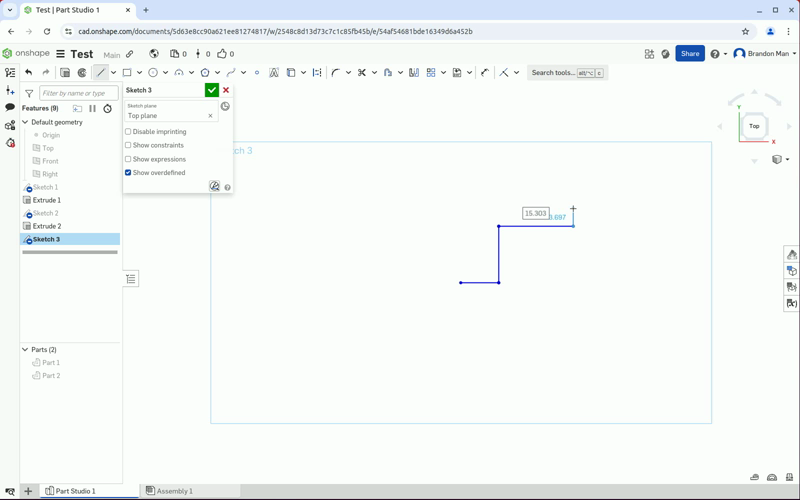
key_up(shift)
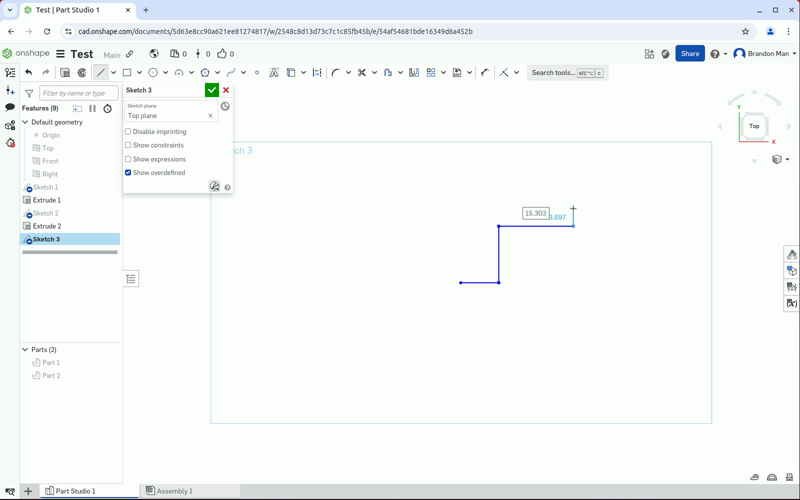
key_down(shift)
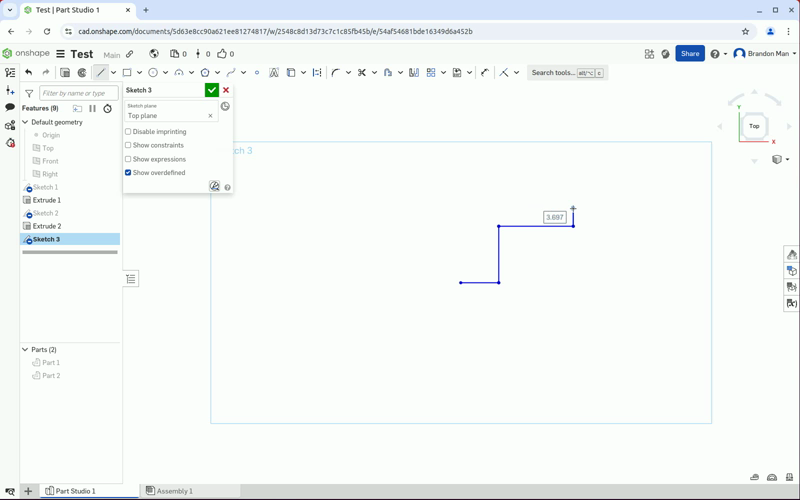
mouse_move(460, 208)
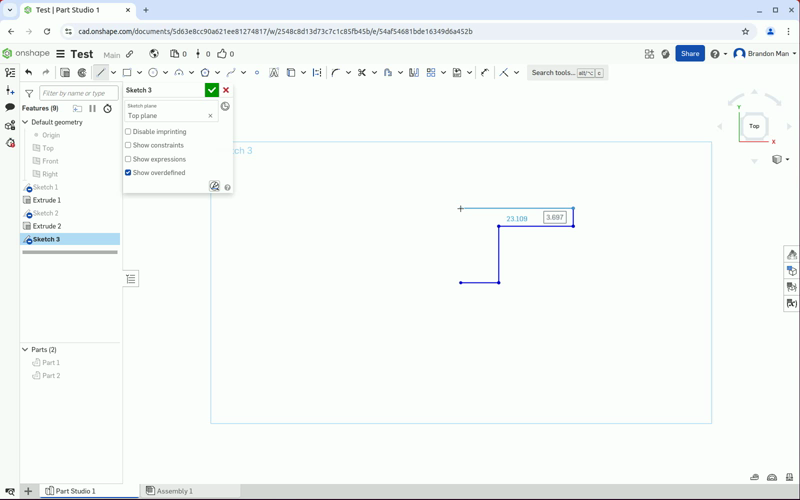
click(460, 208)
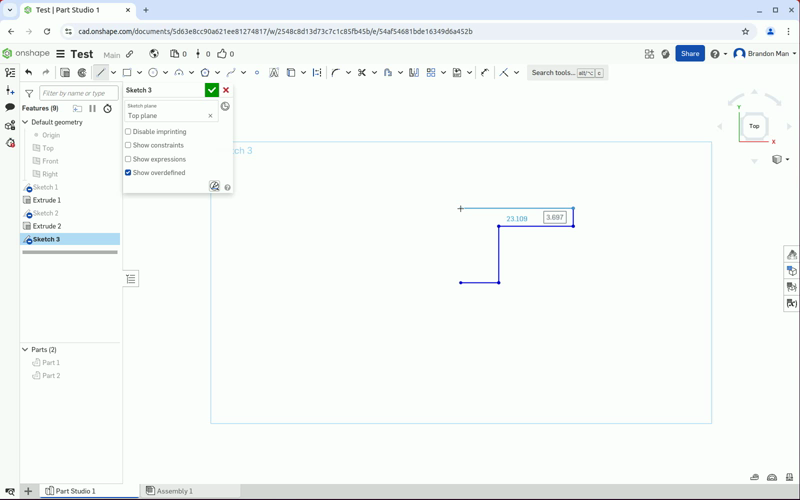
key_up(shift)
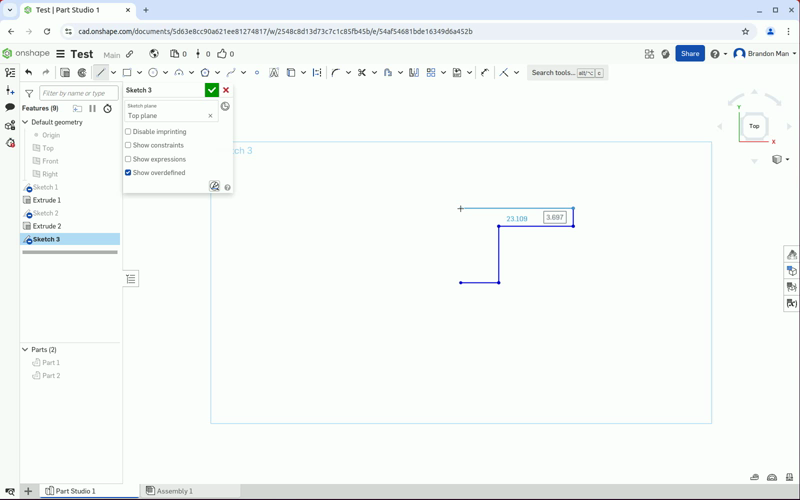
key_down(shift)
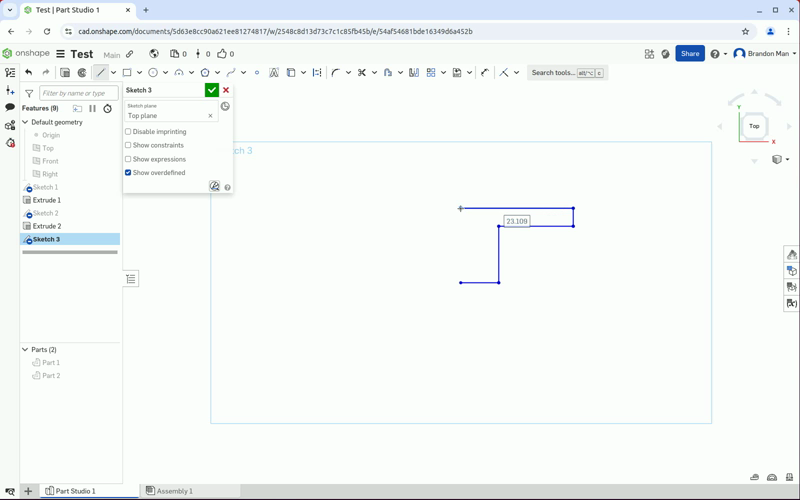
mouse_move(460, 282)
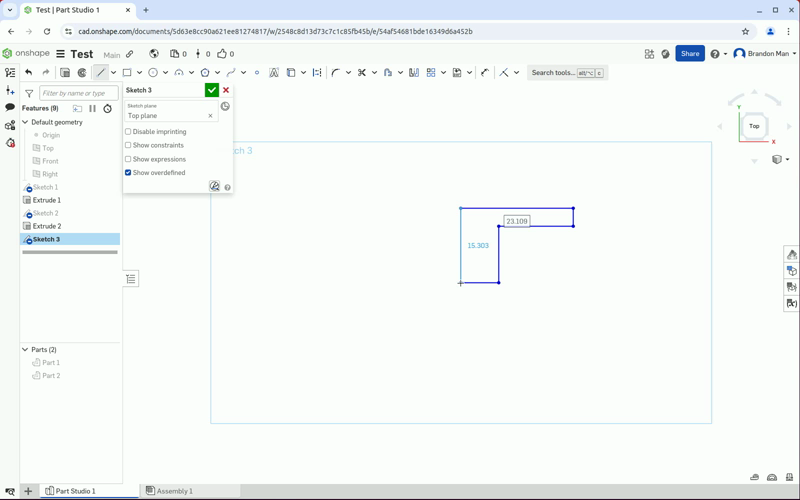
key_up(shift)
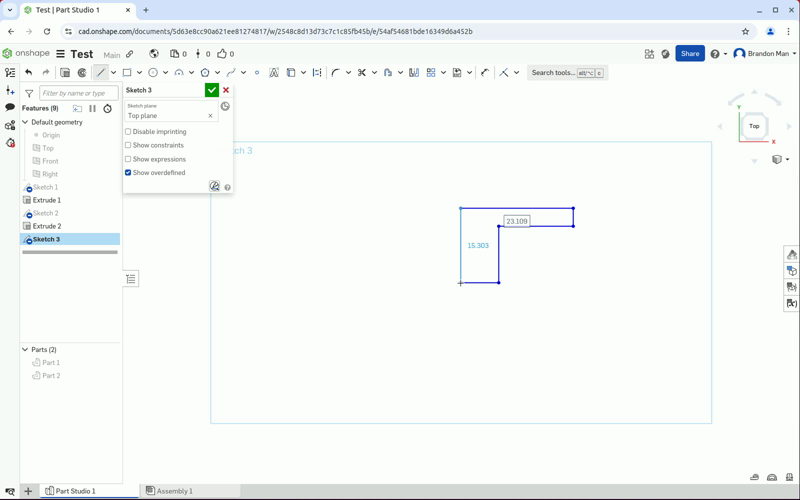
click(460, 282)
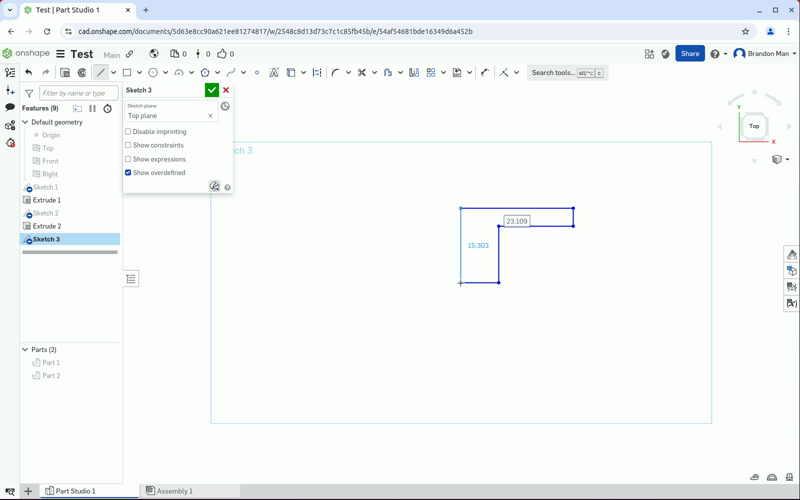
key(esc)
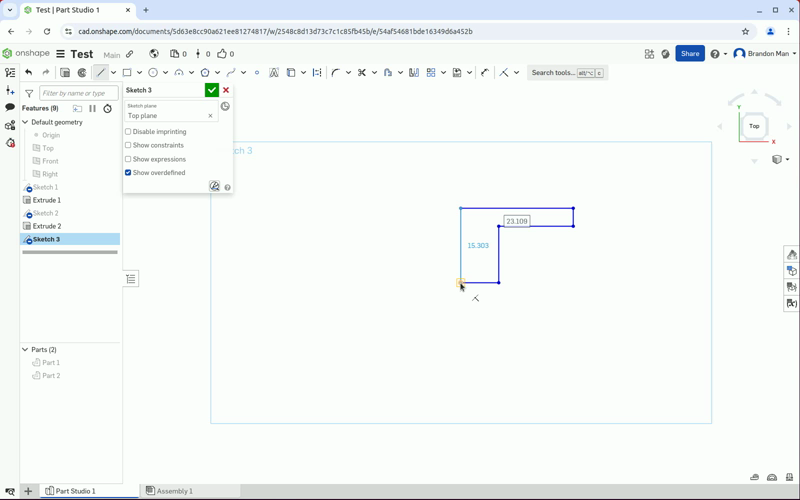
mouse_move(469, 268)
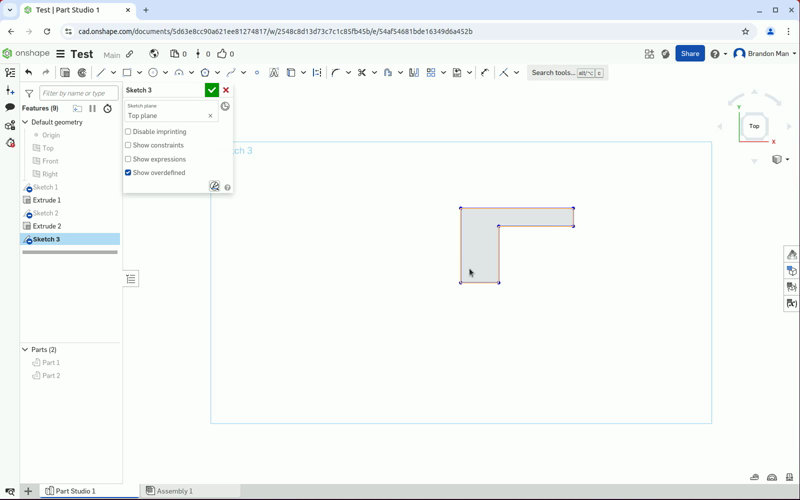
click(469, 268)
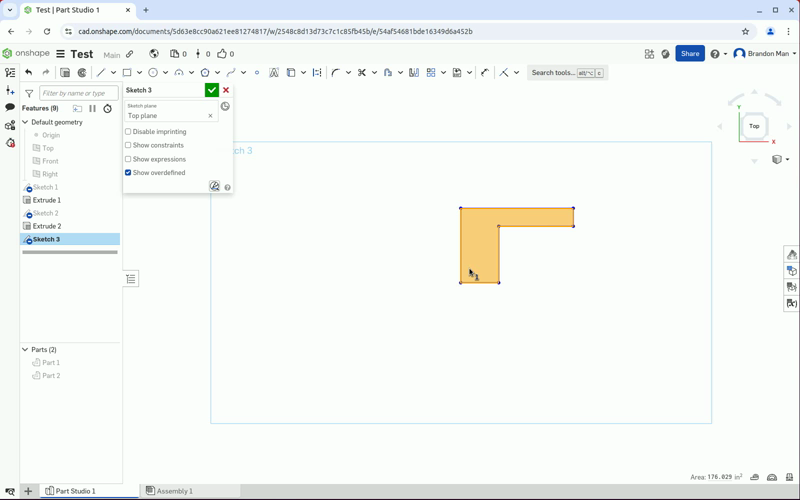
mouse_move(73, 352)
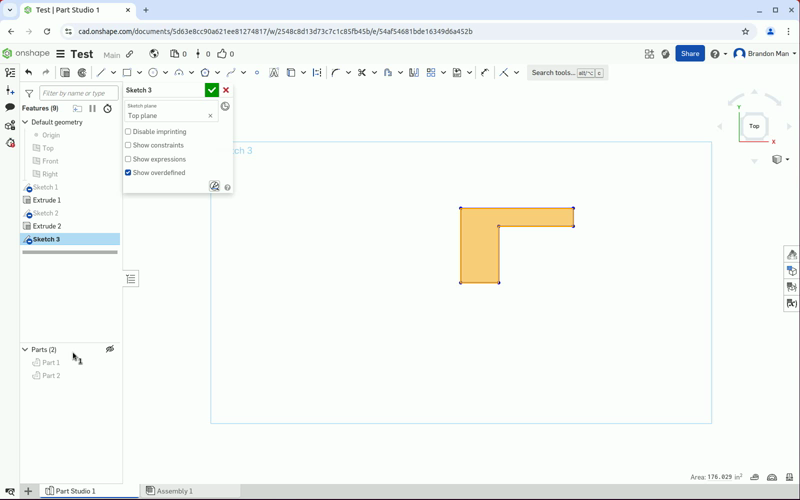
key(shift+y)
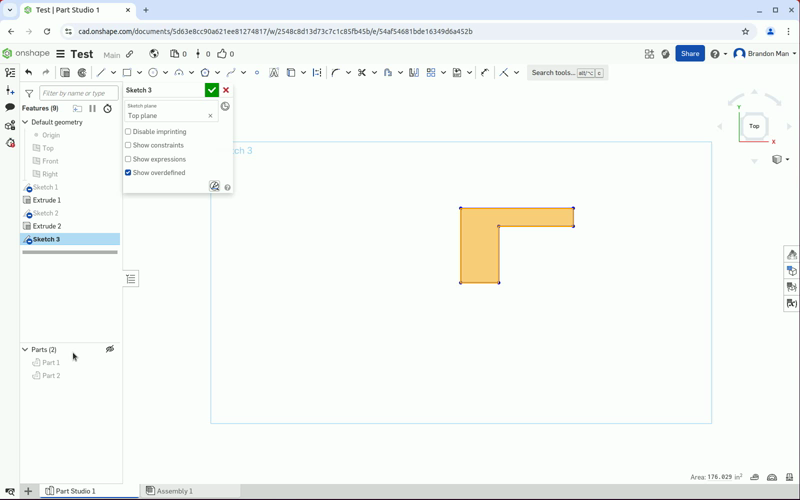
key(shift+e)
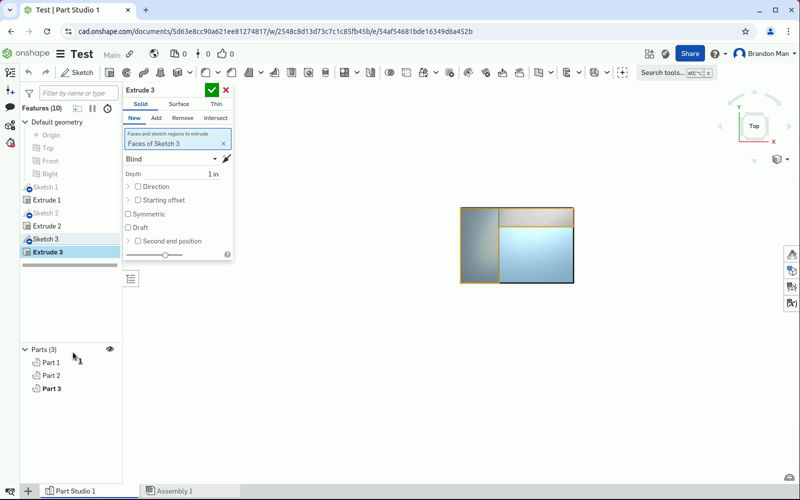
mouse_move(143, 106)
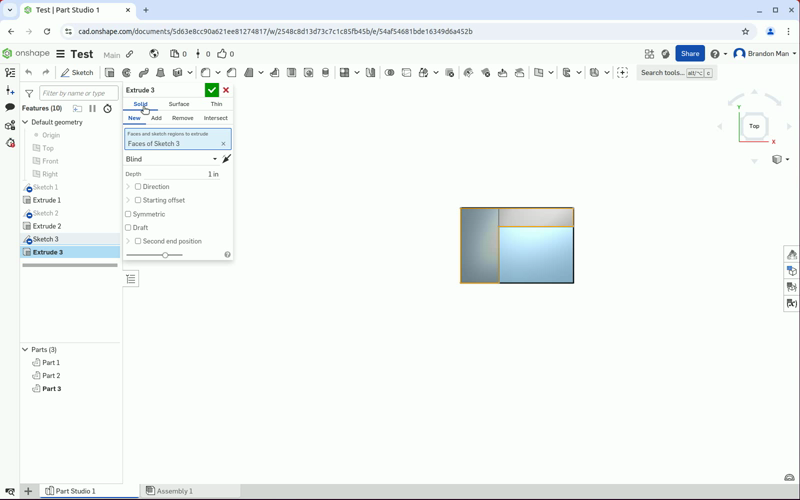
click(143, 106)
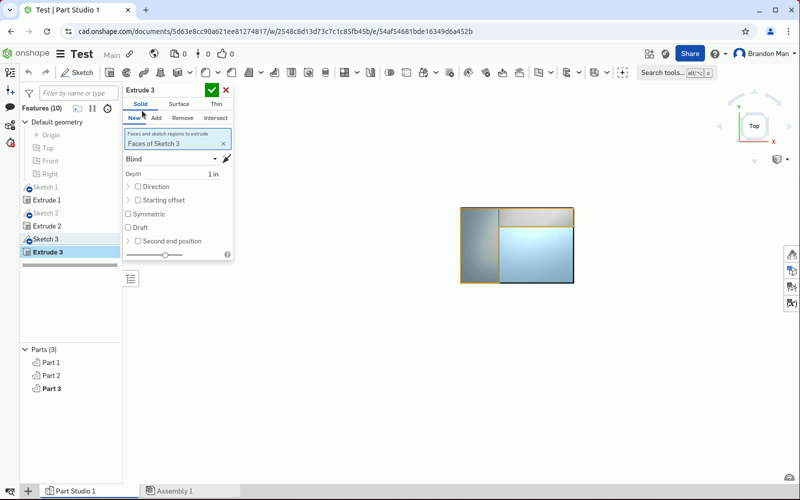
mouse_move(137, 120)
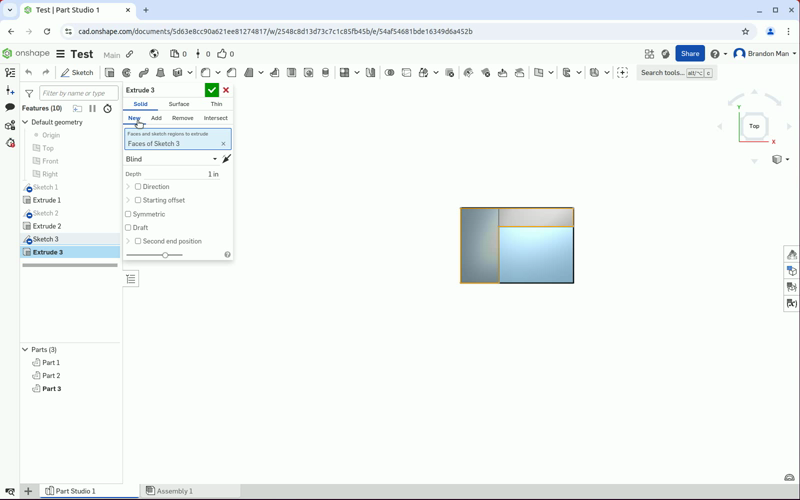
click(137, 120)
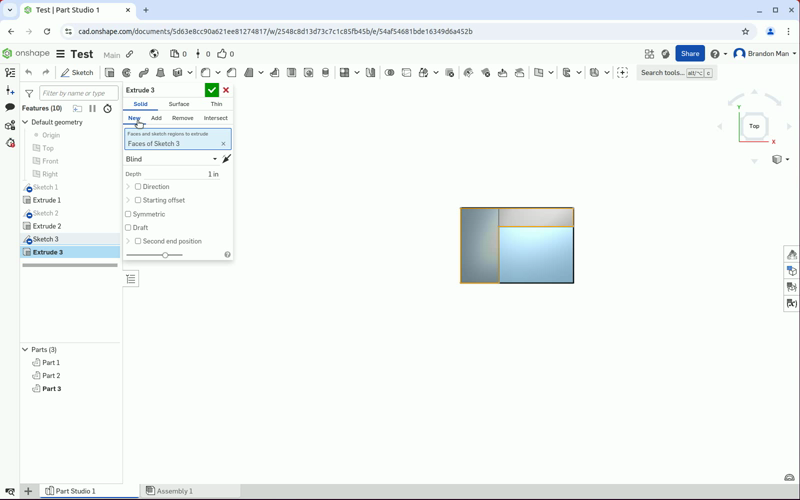
key(tab, 4)
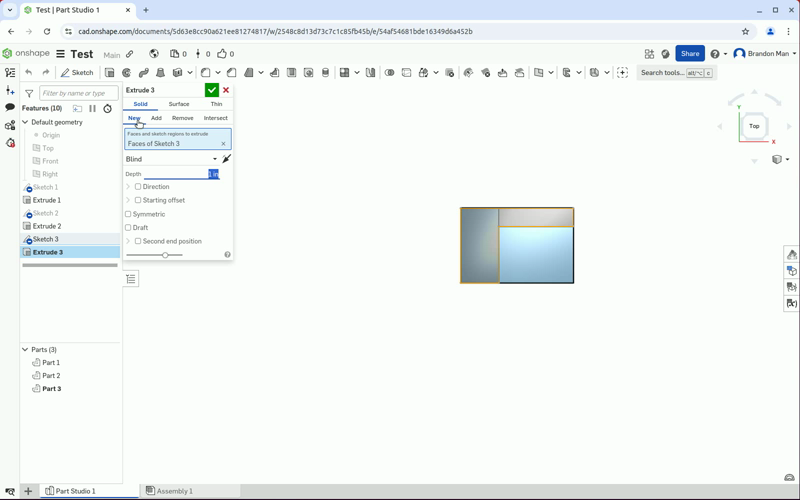
text(15.405)
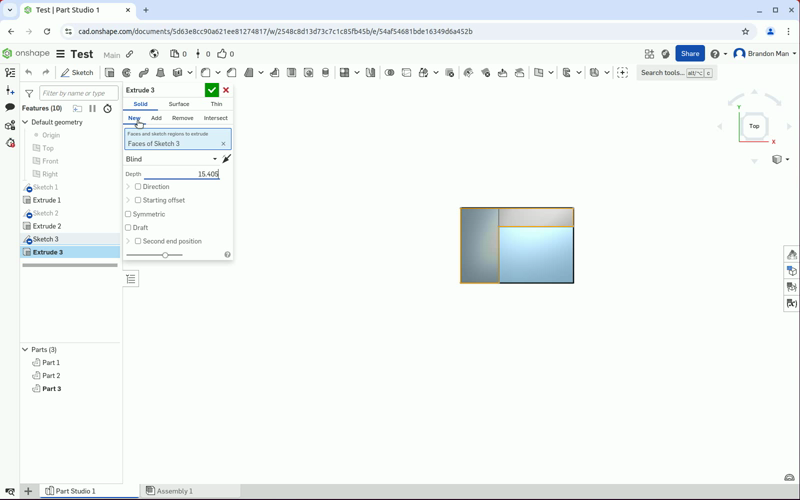
key(enter)
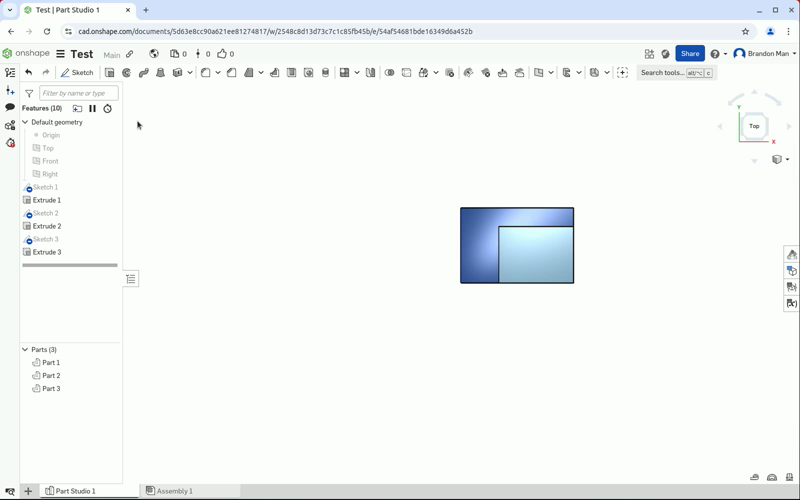
key(shift+h)
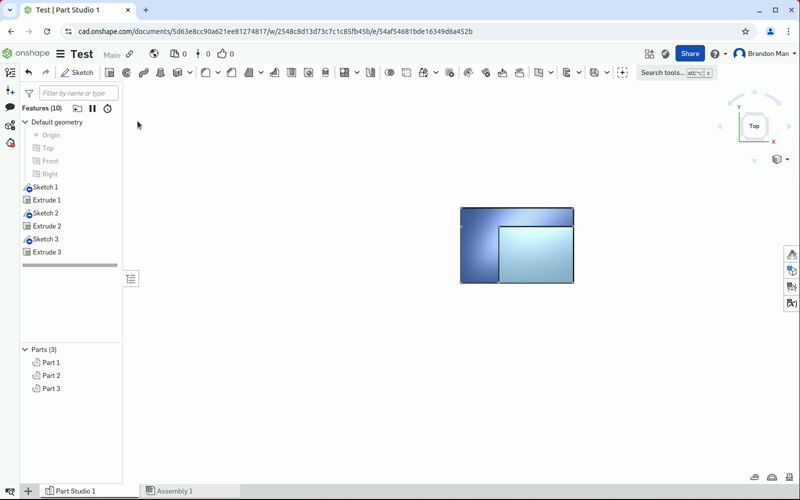
key(shift+h)
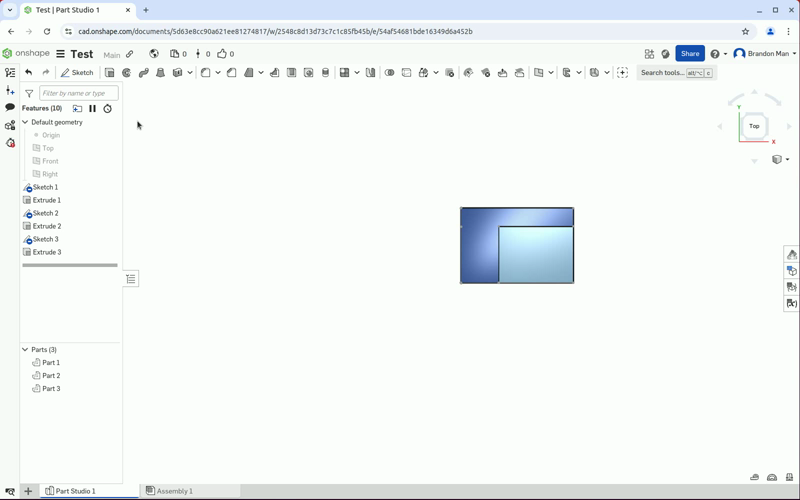
key(shift+7)
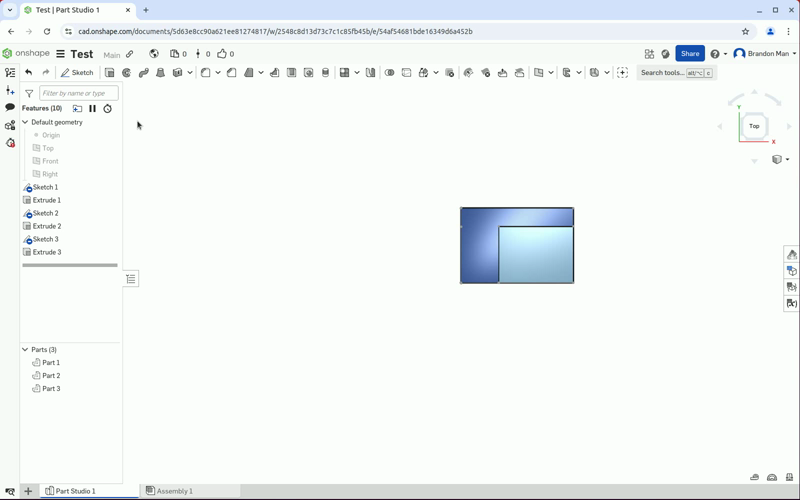
key(up, 3)
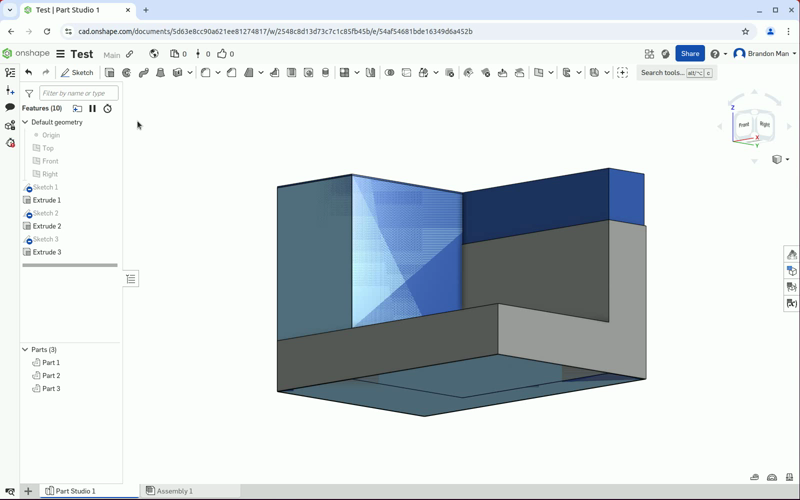
key(left, 3)
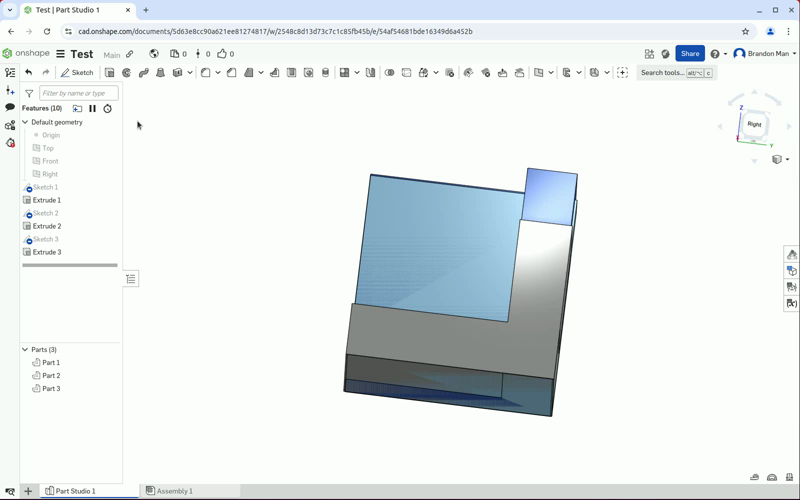
key(right, 3)
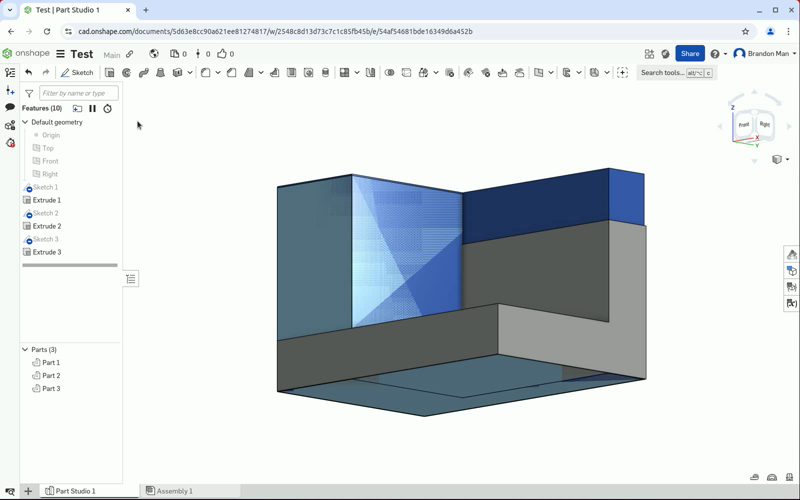
key(down, 3)
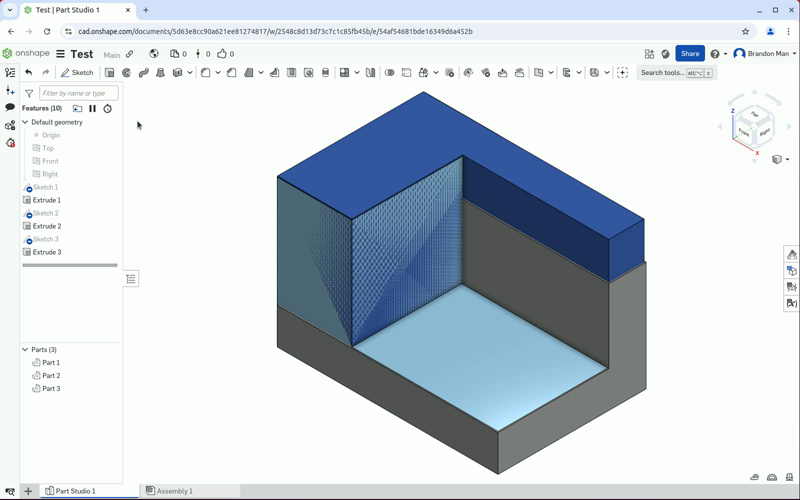
mouse_move(73, 189)
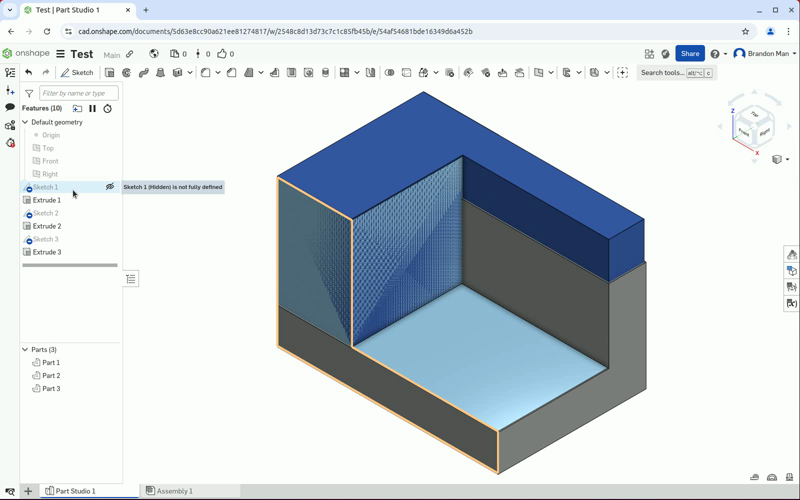
click(73, 189)